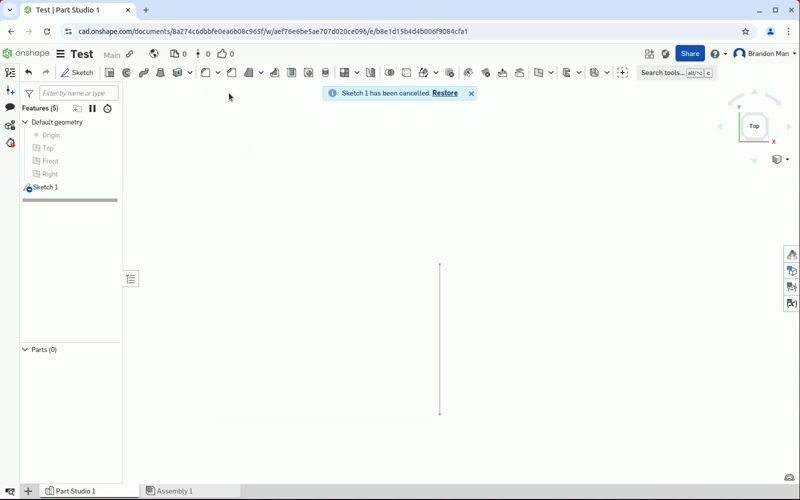
key(shift+h)
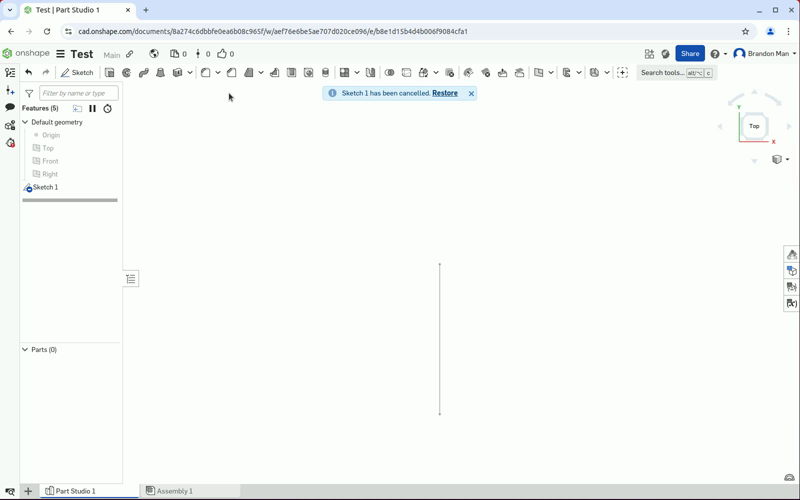
key(shift+s)
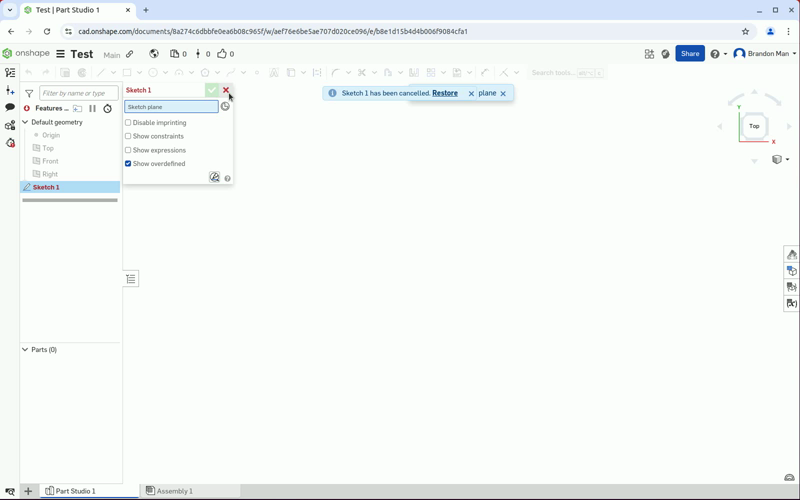
mouse_move(73, 150)
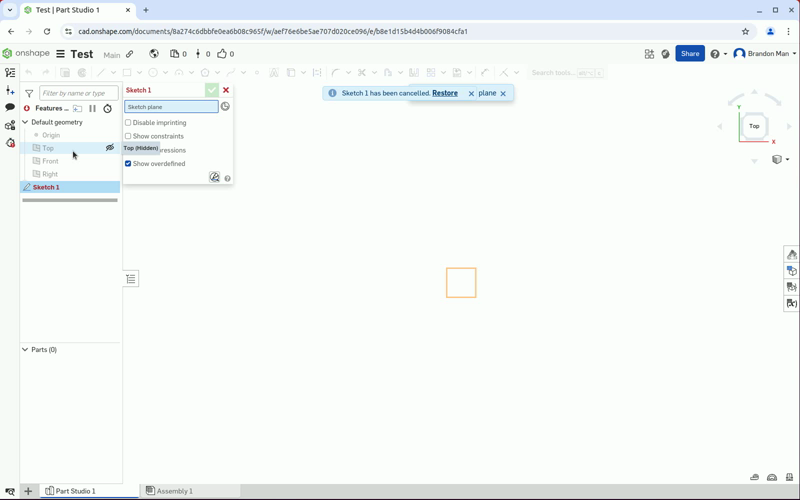
click(73, 150)
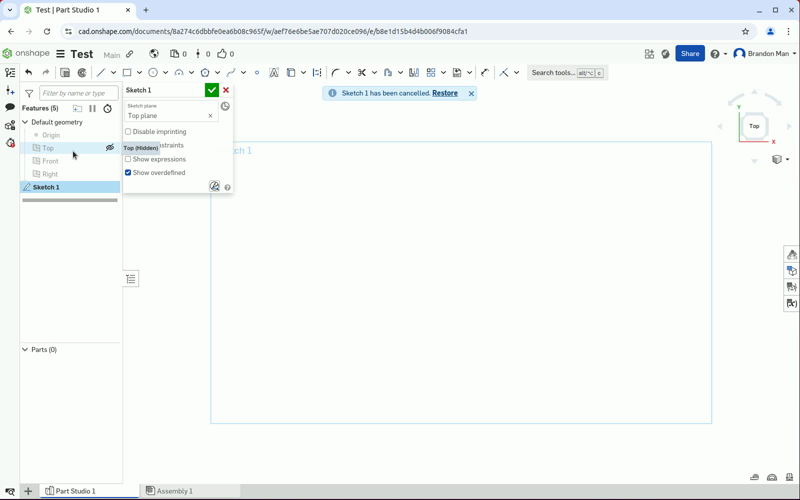
mouse_move(73, 352)
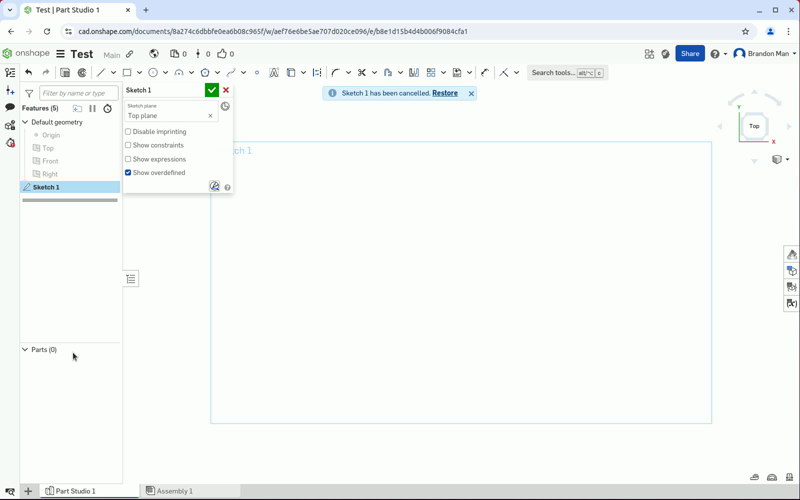
key(y)
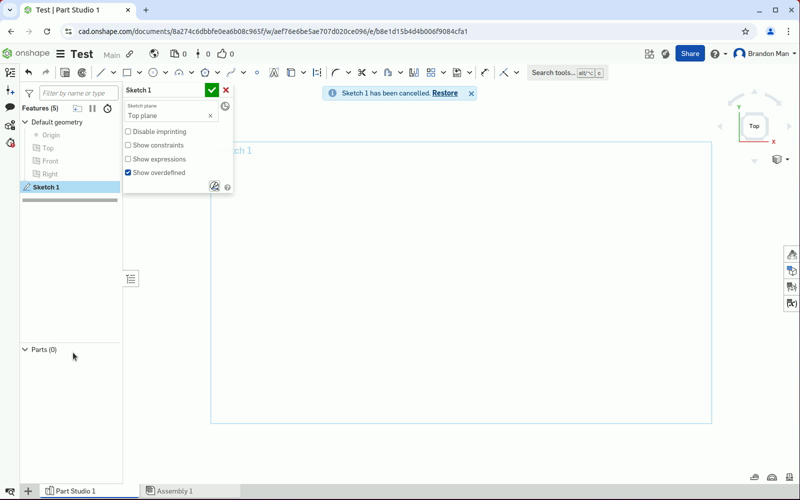
key(l)
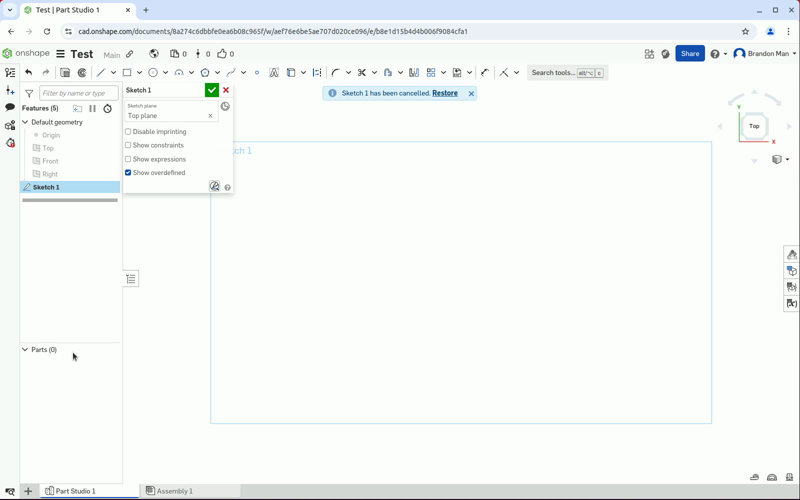
key_down(shift)
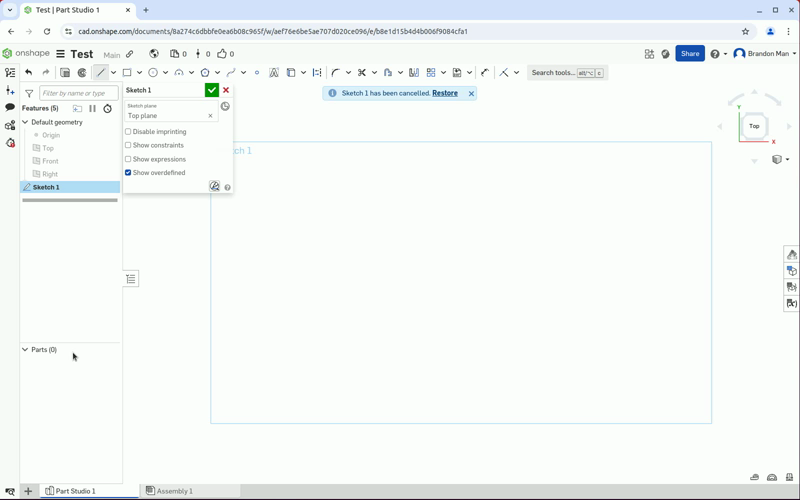
mouse_move(348, 327)
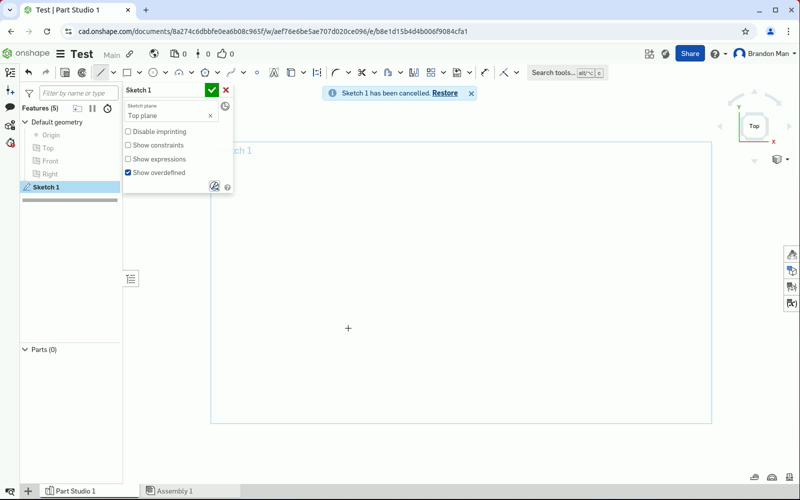
click(348, 327)
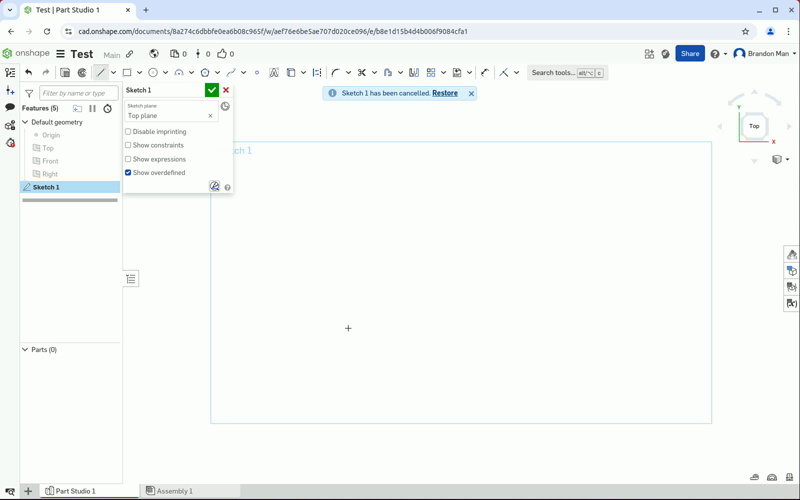
key_up(shift)
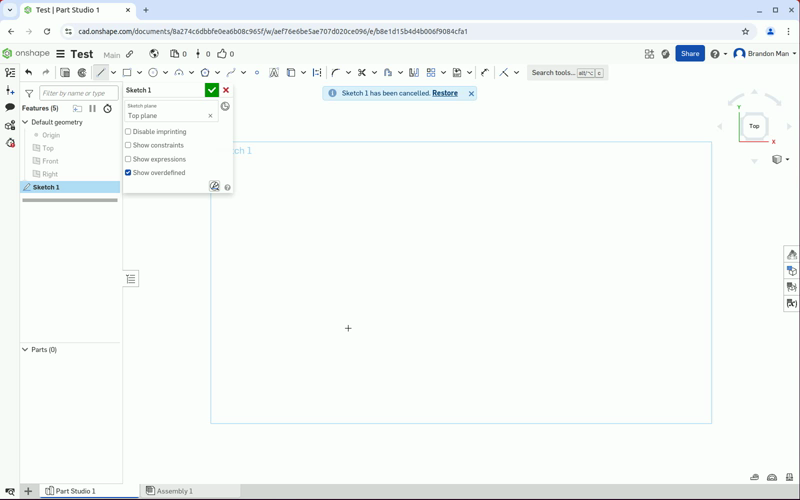
key_down(shift)
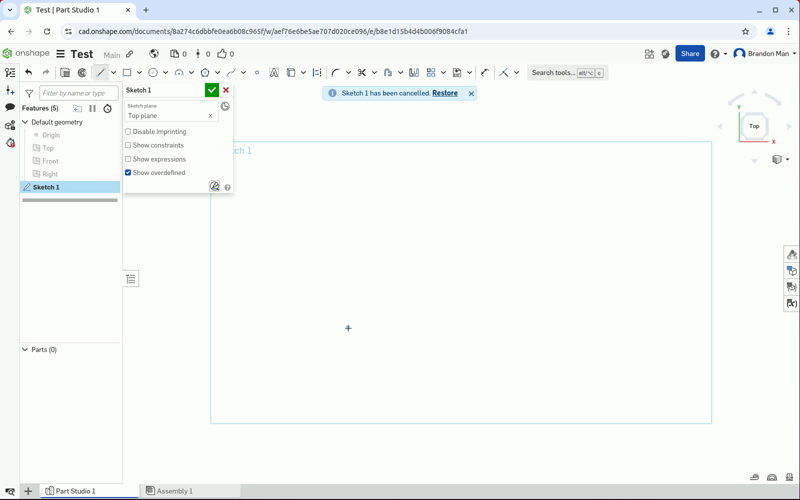
mouse_move(572, 327)
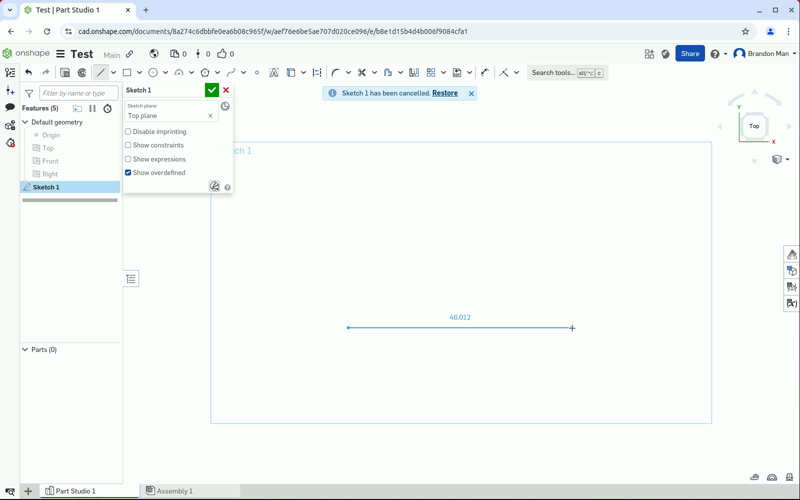
click(572, 327)
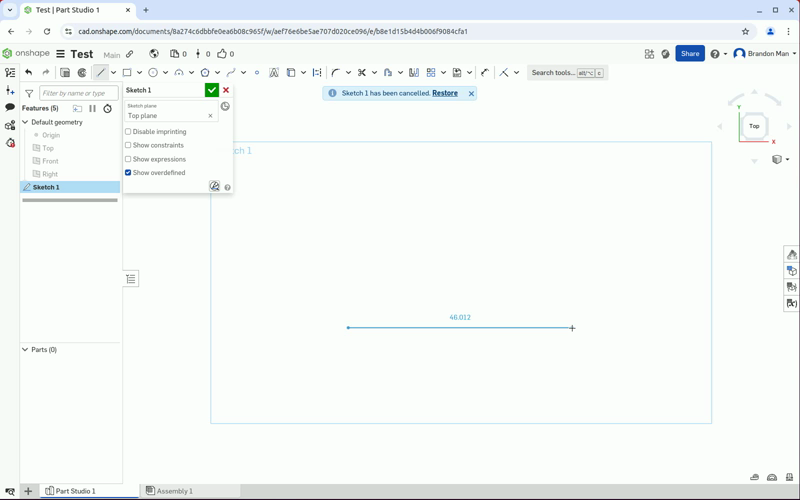
key_up(shift)
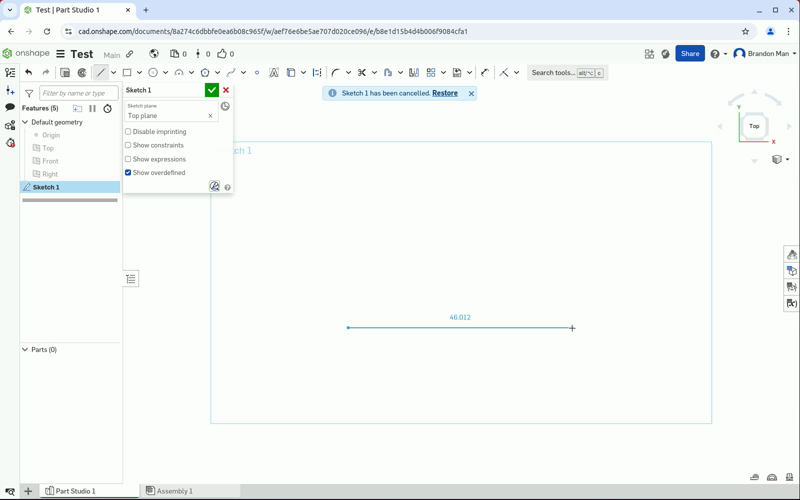
key_down(shift)
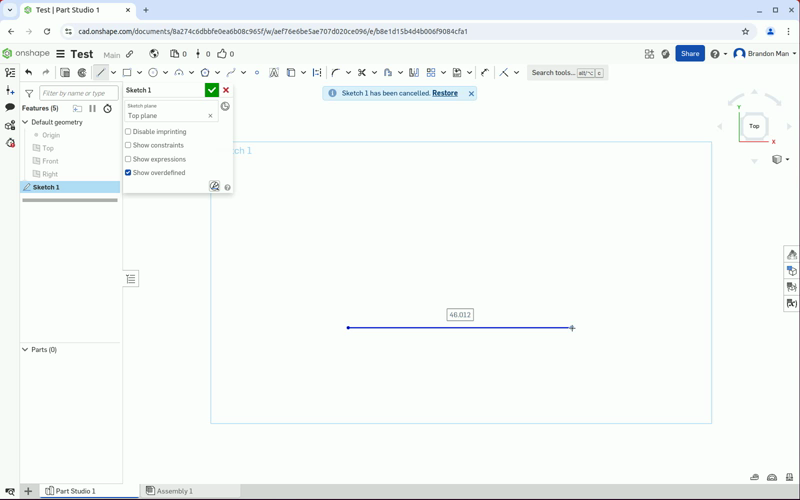
mouse_move(572, 237)
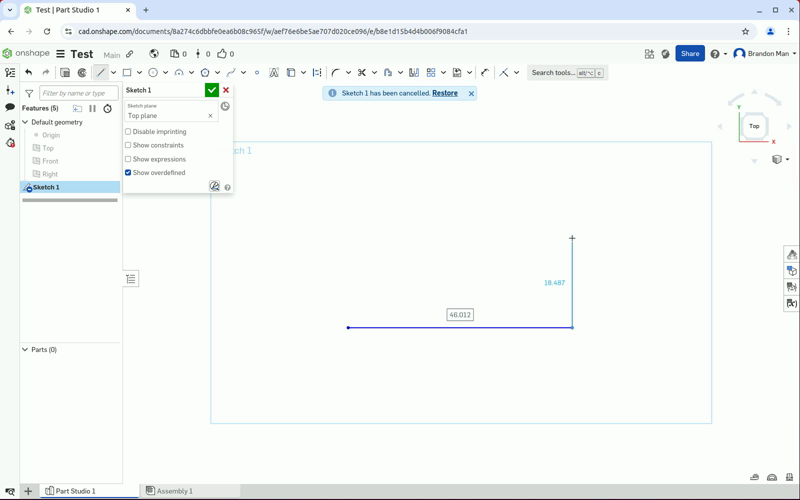
click(572, 237)
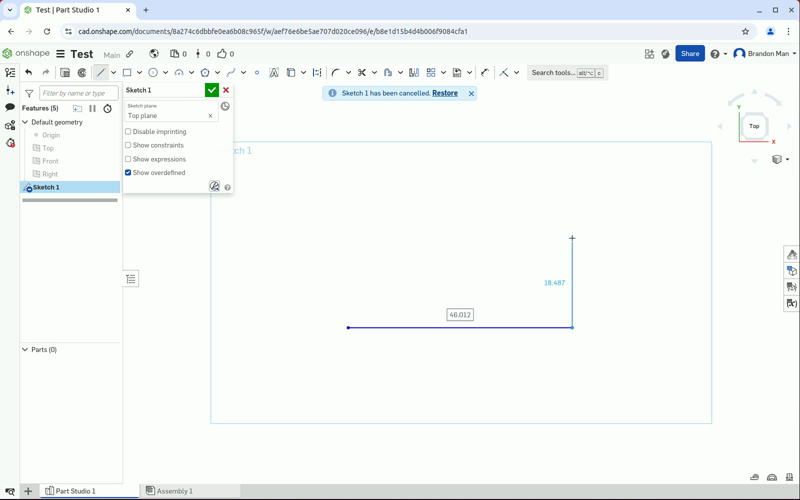
key_up(shift)
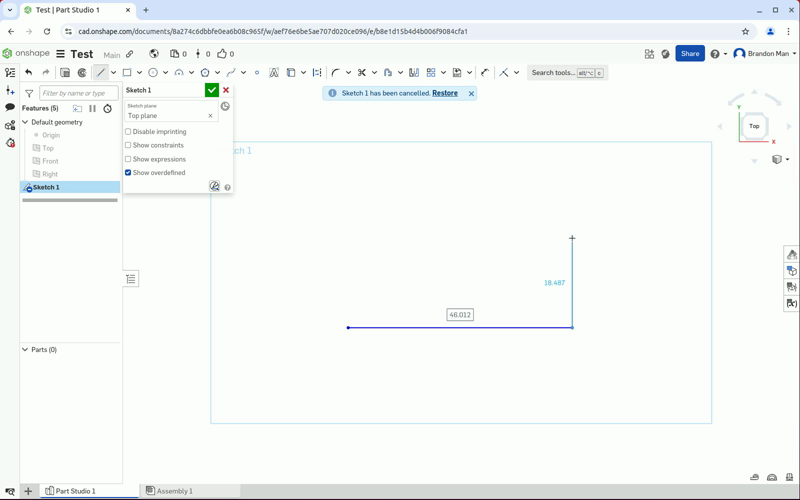
key_down(shift)
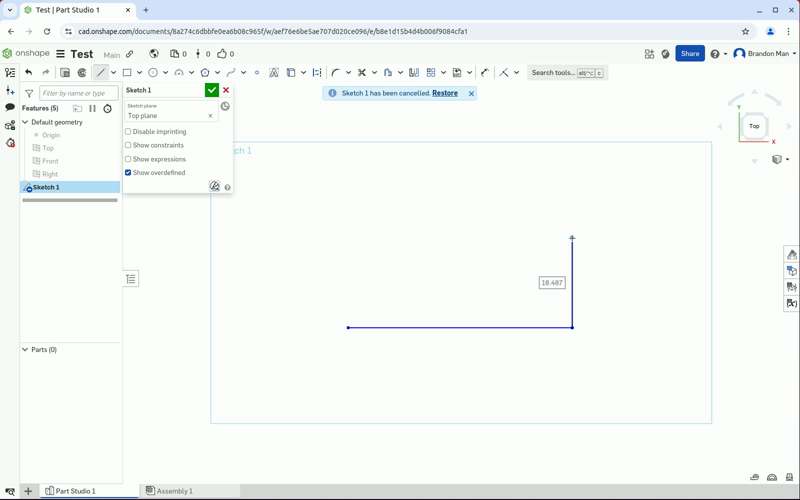
mouse_move(348, 237)
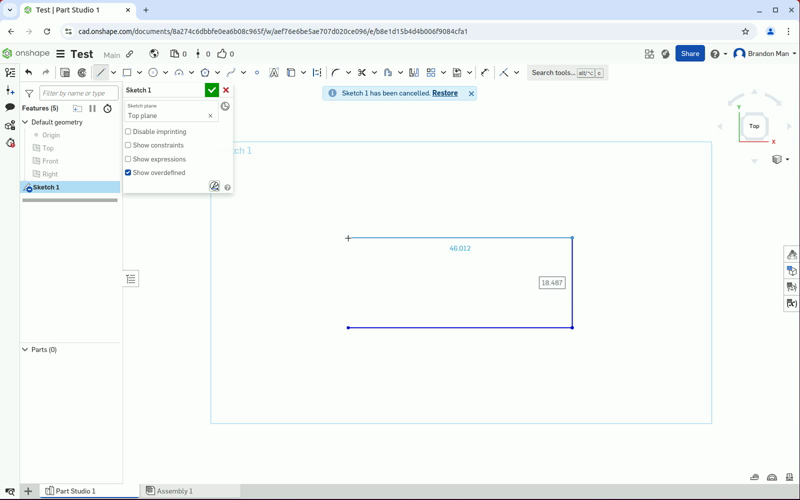
click(348, 237)
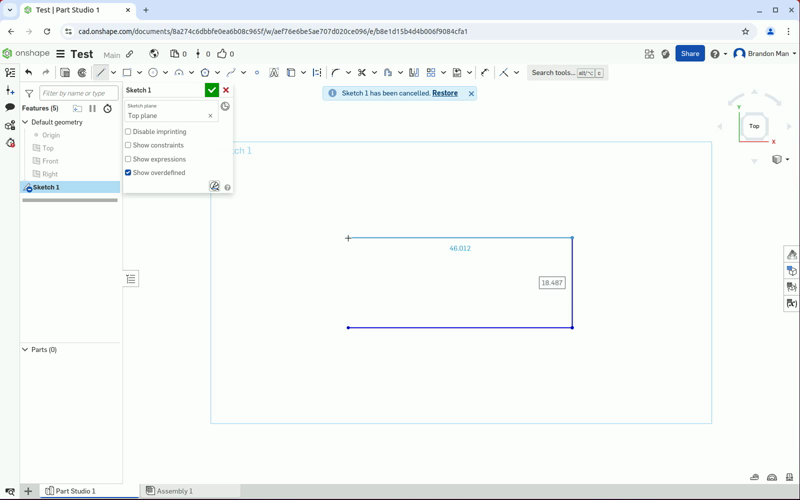
key_up(shift)
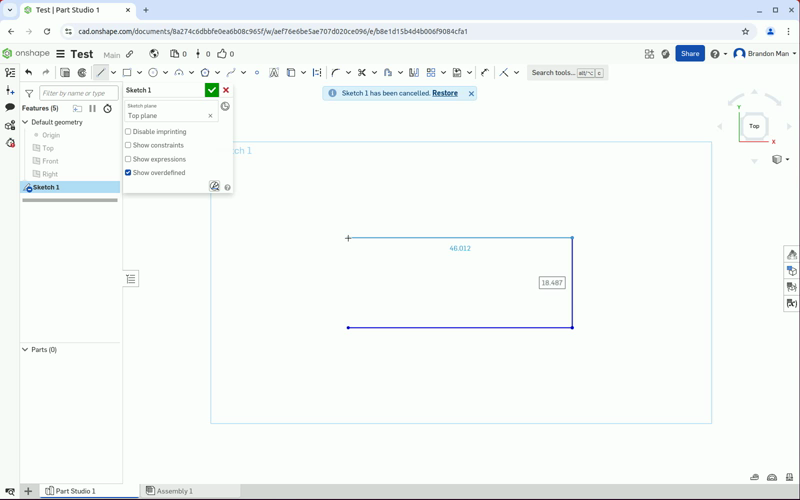
key_down(shift)
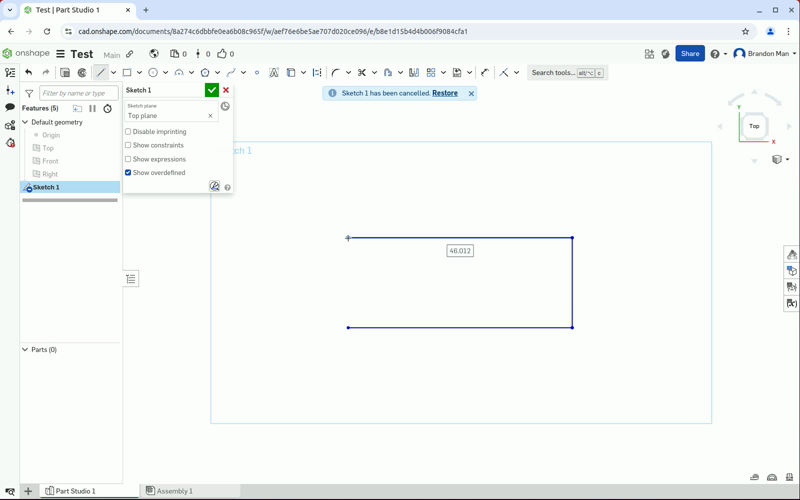
mouse_move(348, 327)
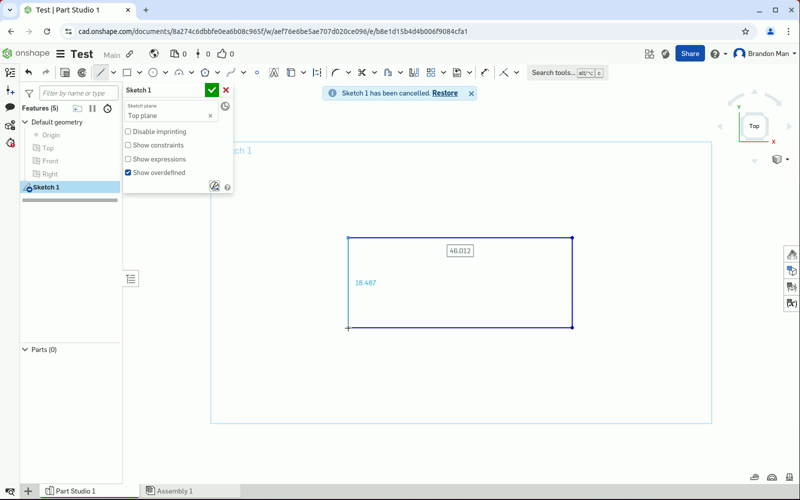
key_up(shift)
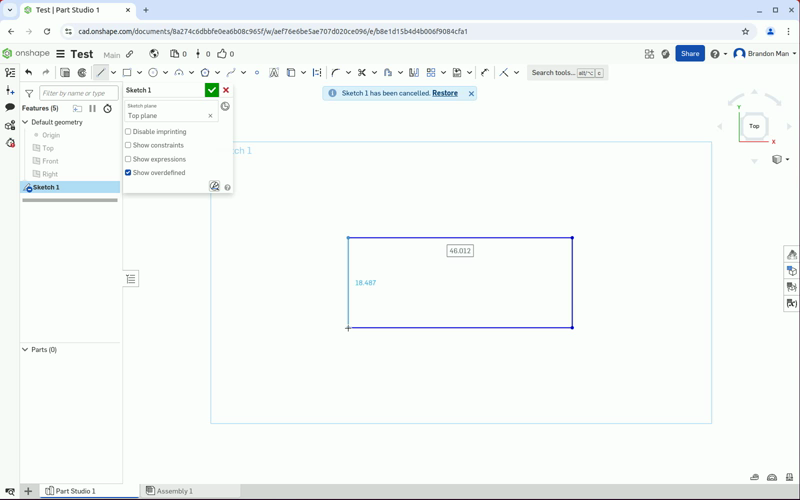
click(348, 327)
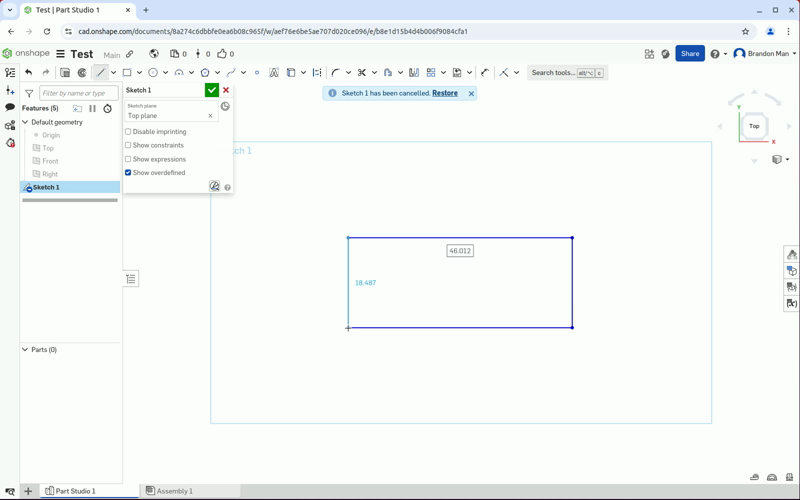
key(esc)
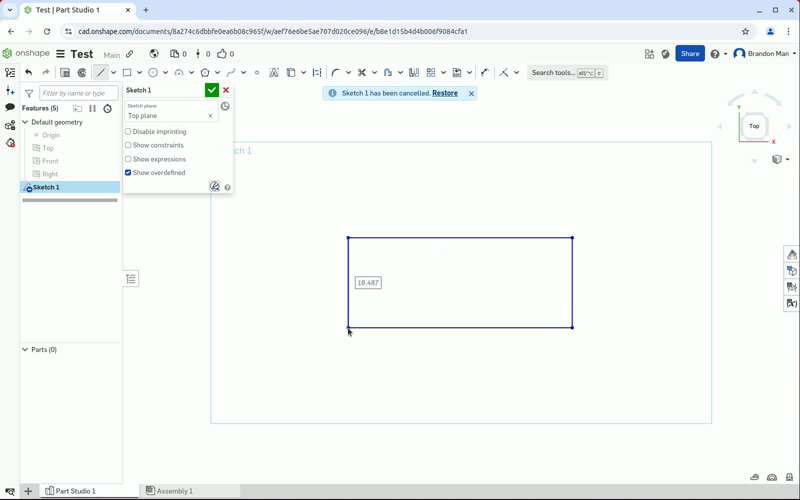
mouse_move(474, 295)
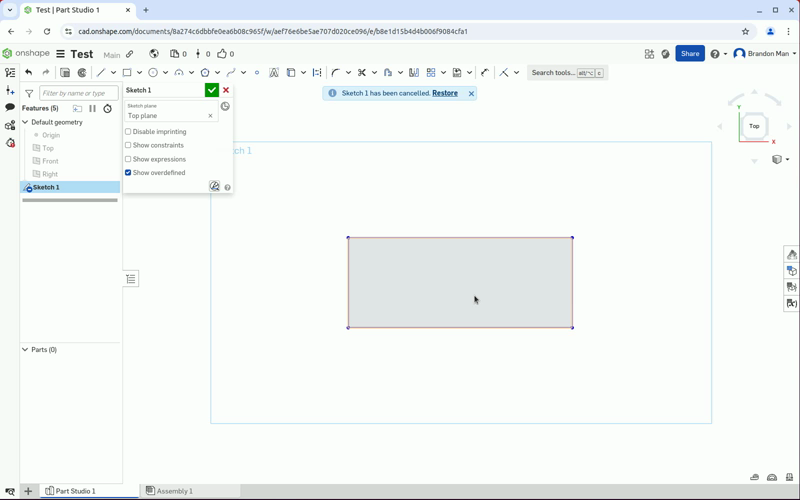
click(474, 295)
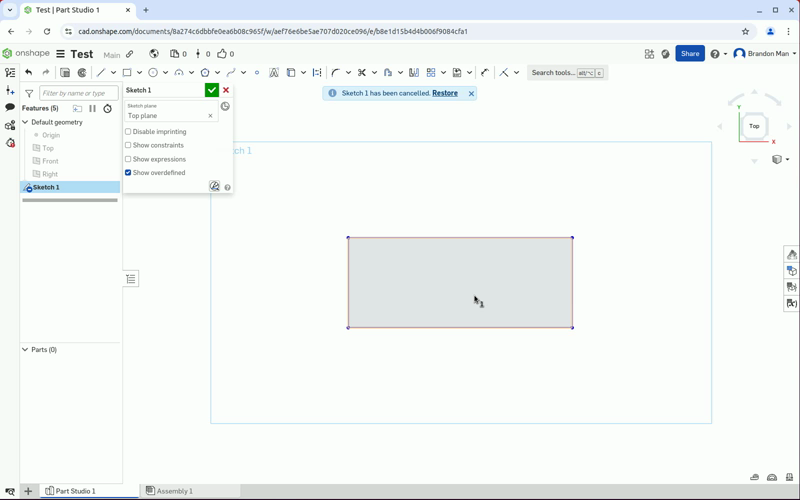
mouse_move(73, 352)
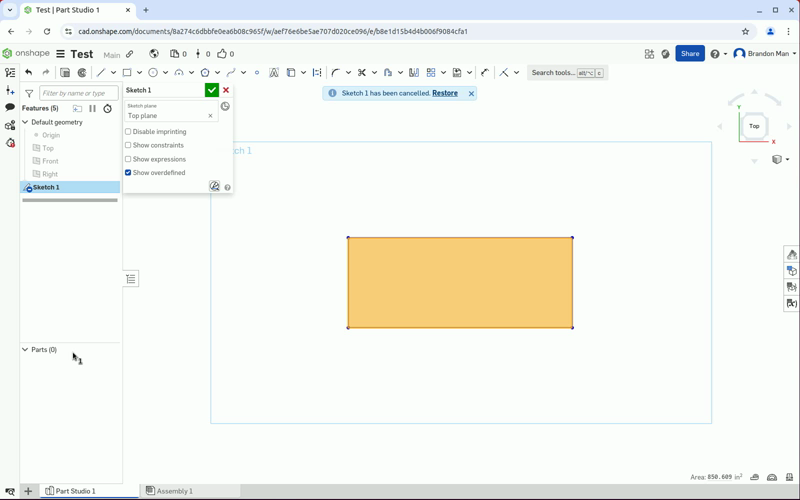
key(shift+y)
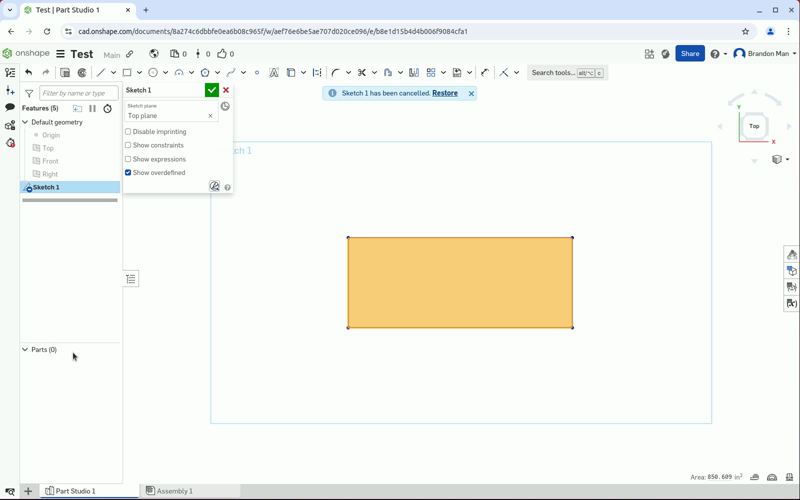
key(shift+e)
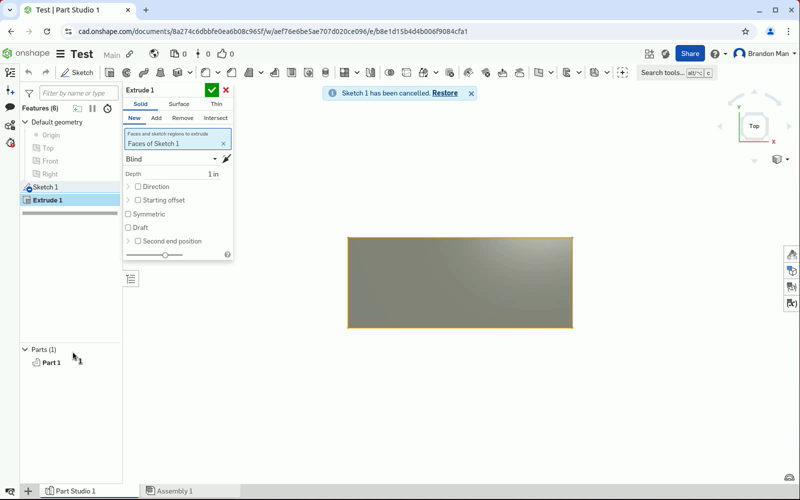
mouse_move(143, 106)
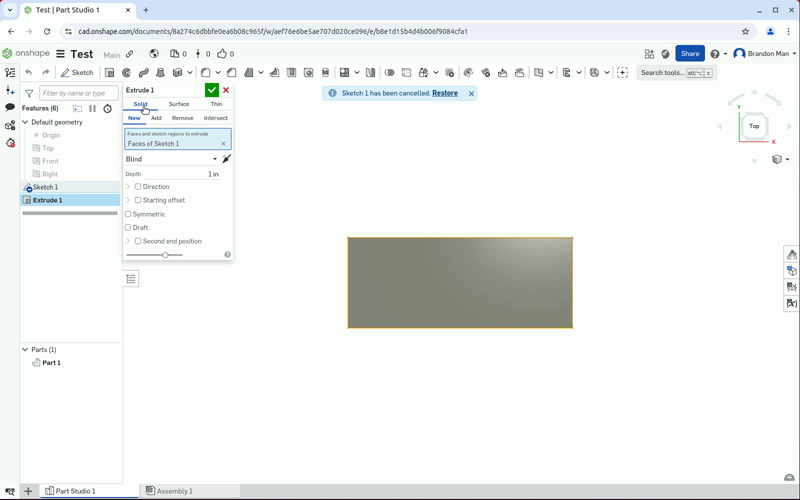
click(143, 106)
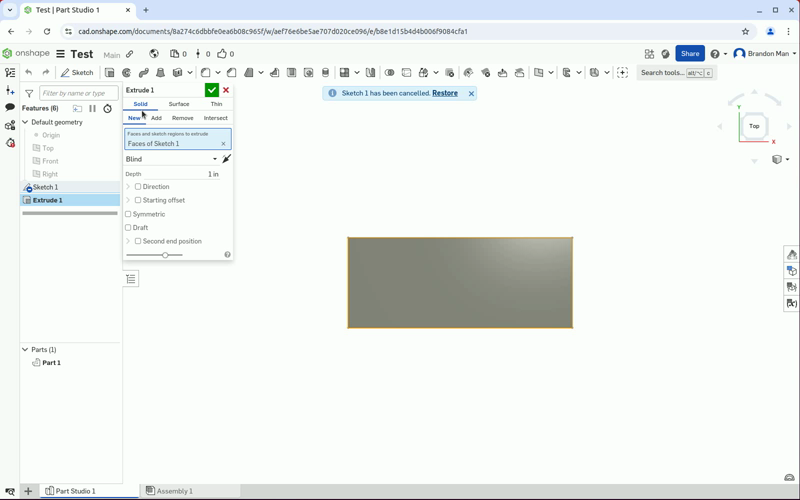
mouse_move(137, 120)
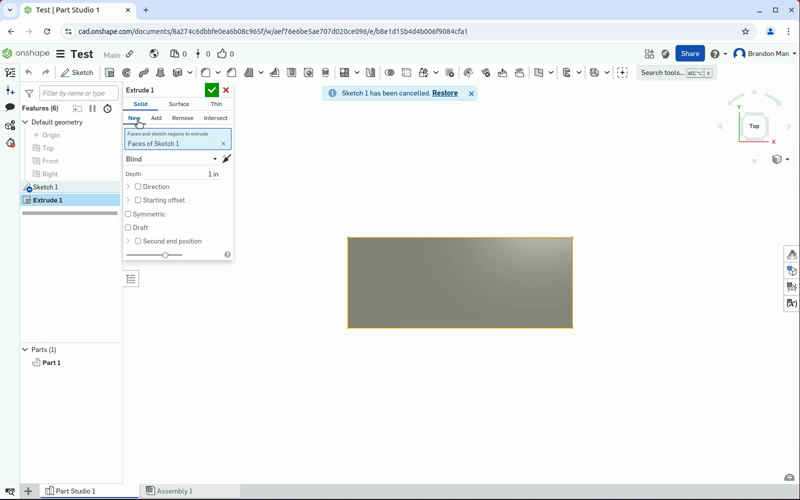
click(137, 120)
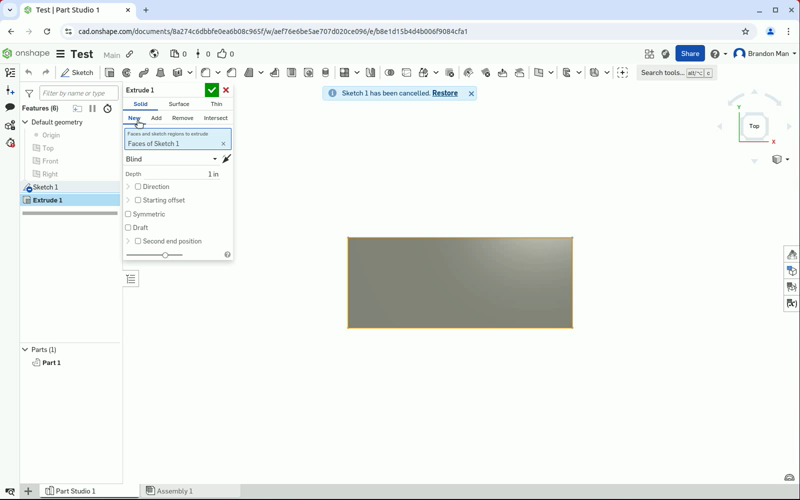
key(tab, 4)
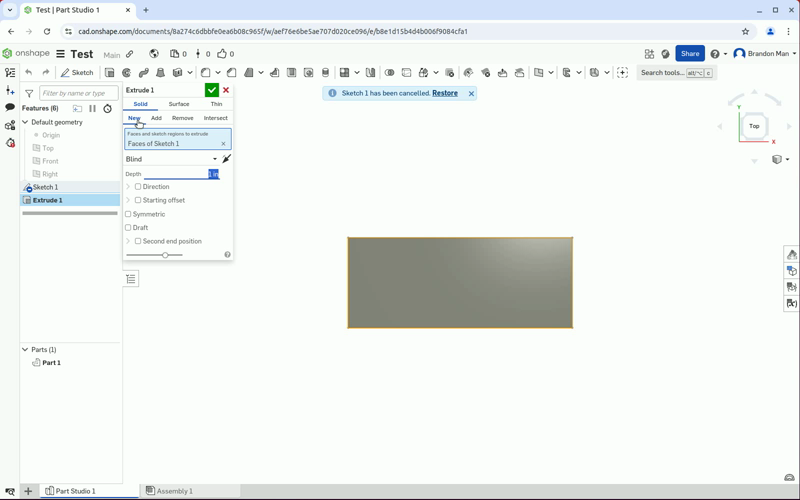
text(18.535)
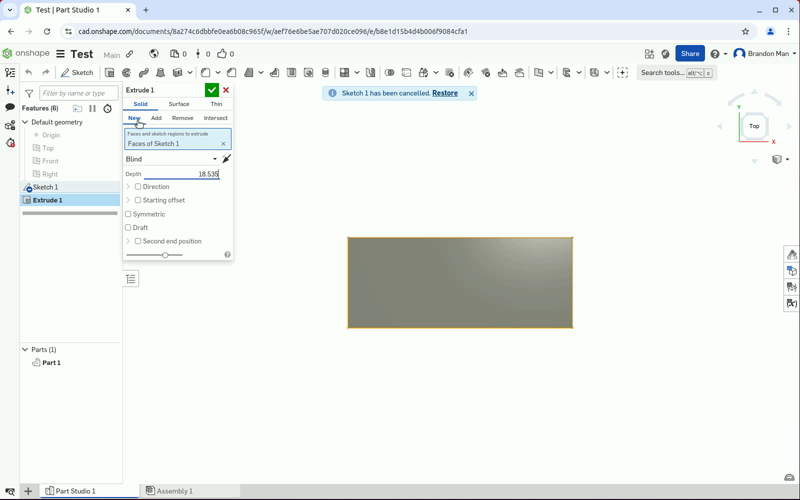
key(enter)
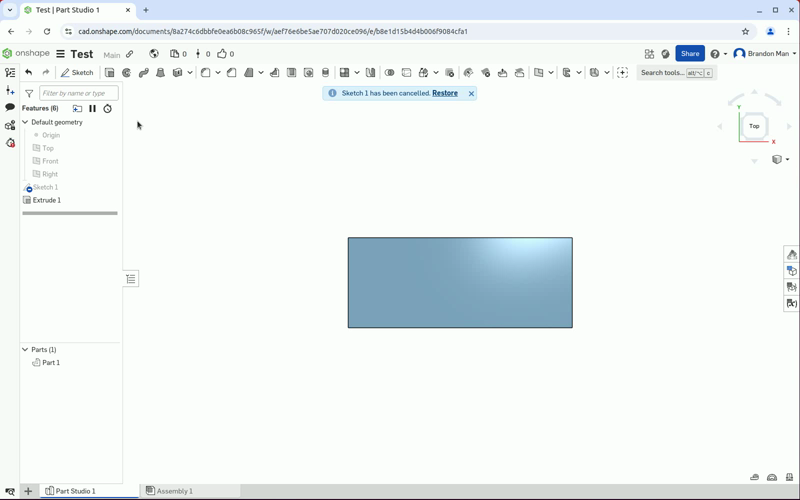
key(shift+h)
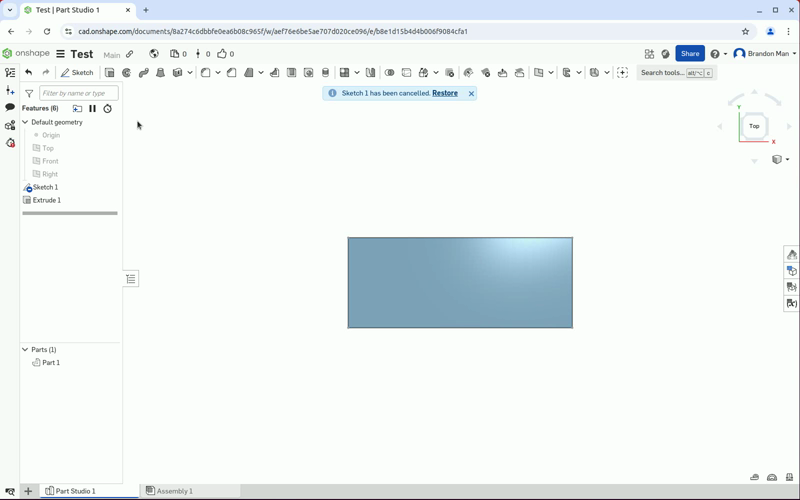
key(shift+h)
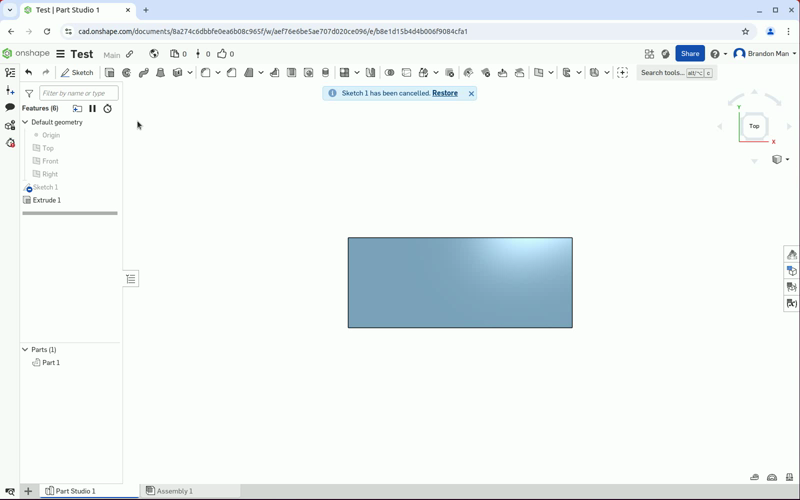
mouse_move(73, 189)
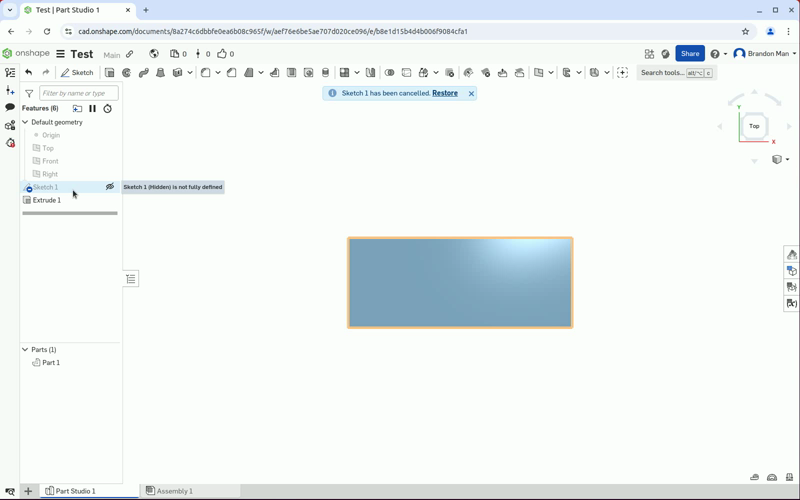
click(73, 189)
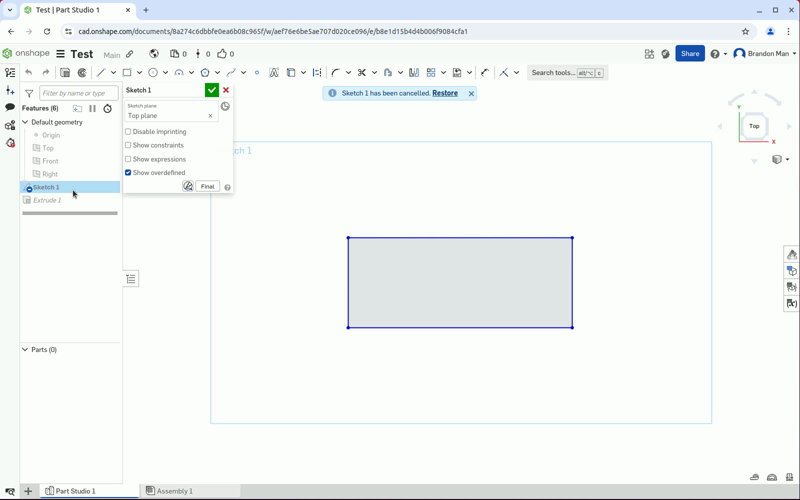
mouse_move(229, 92)
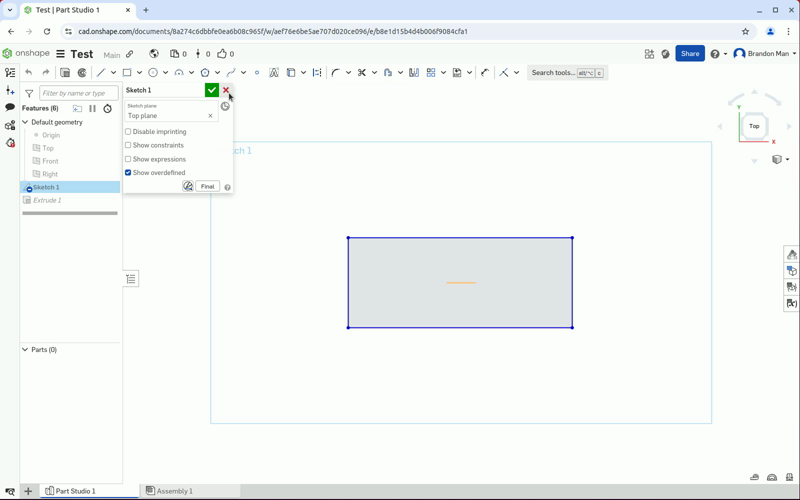
click(229, 92)
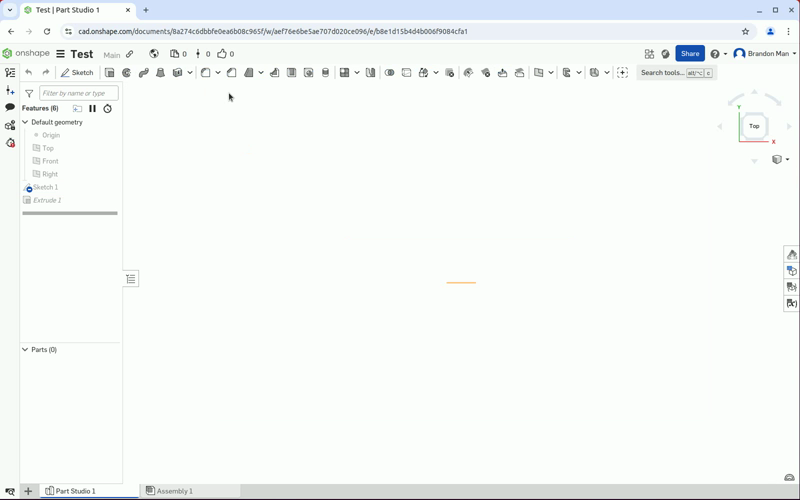
mouse_move(73, 352)
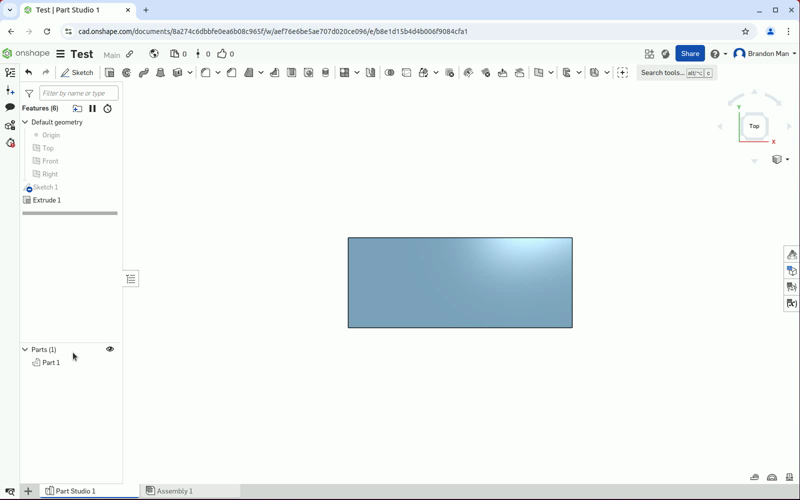
key(y)
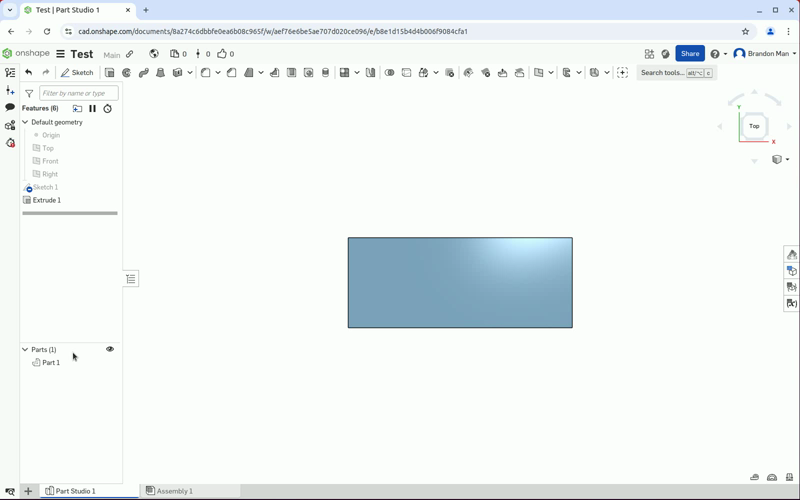
key(shift+p)
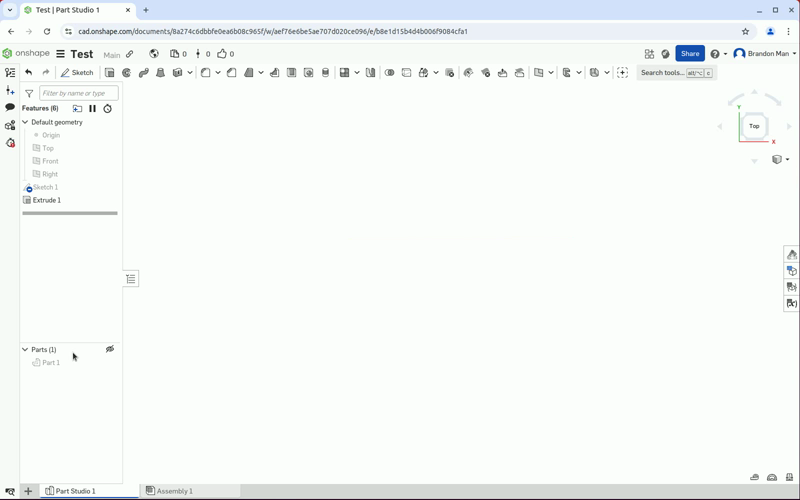
key(space)
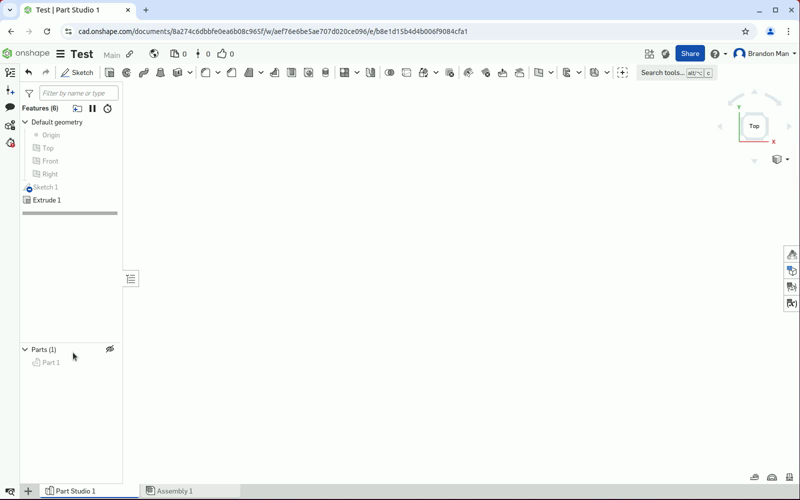
key_down(shift)
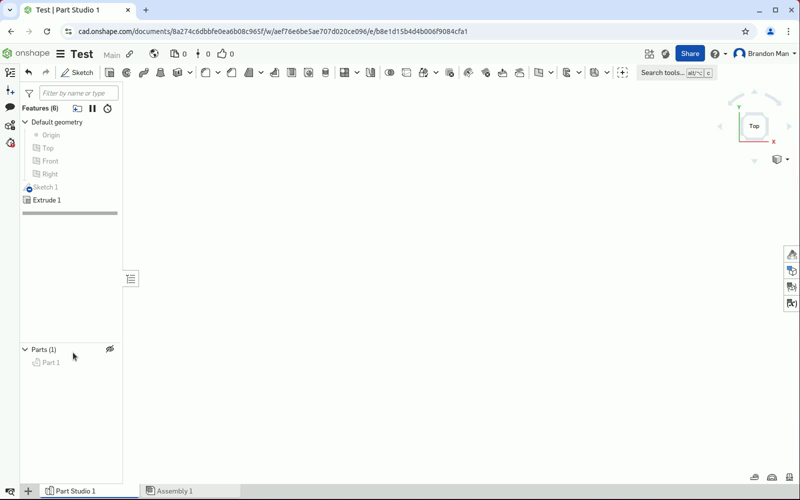
key(up)
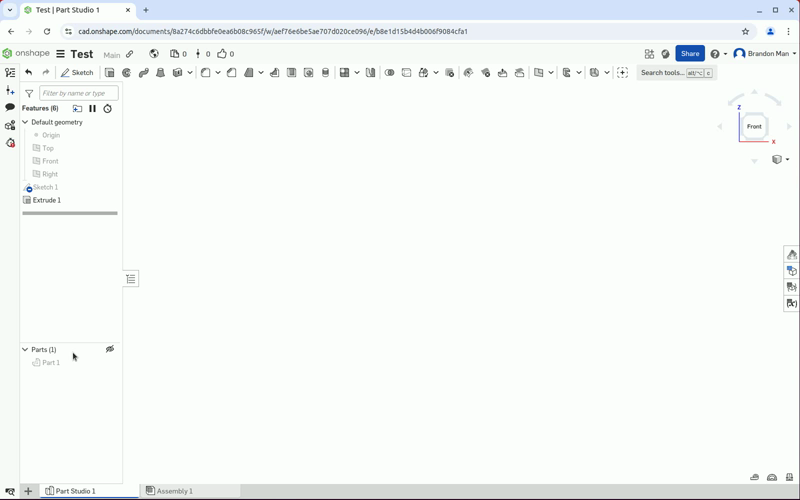
key_up(shift)
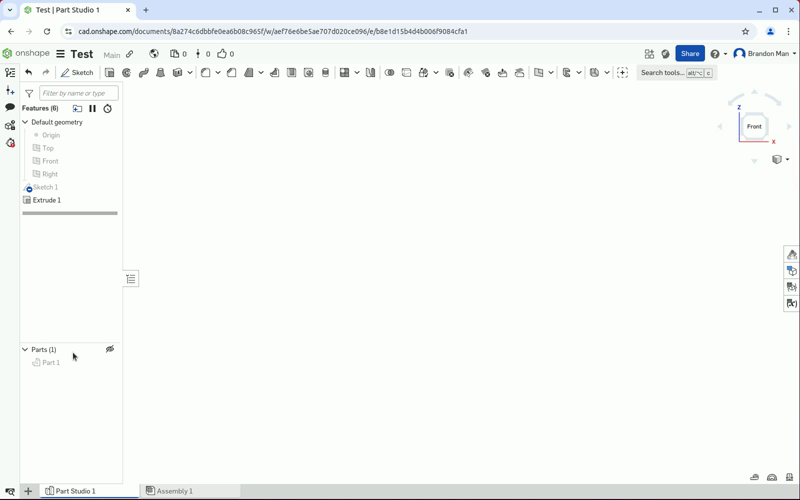
mouse_move(73, 352)
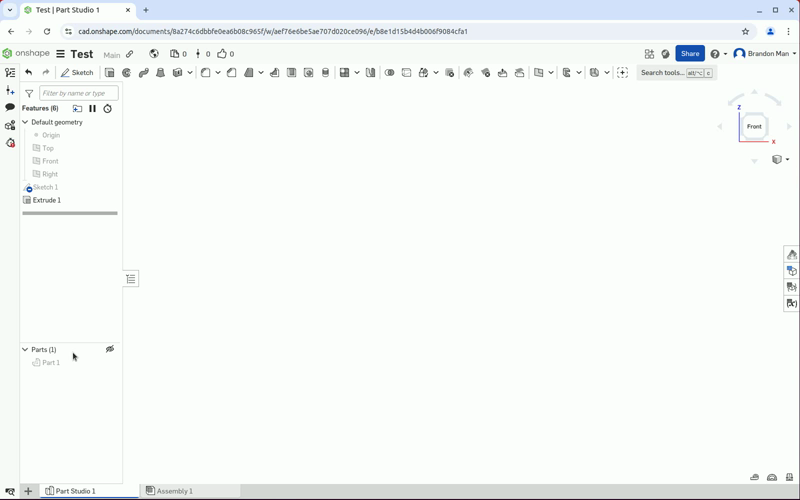
key(shift+y)
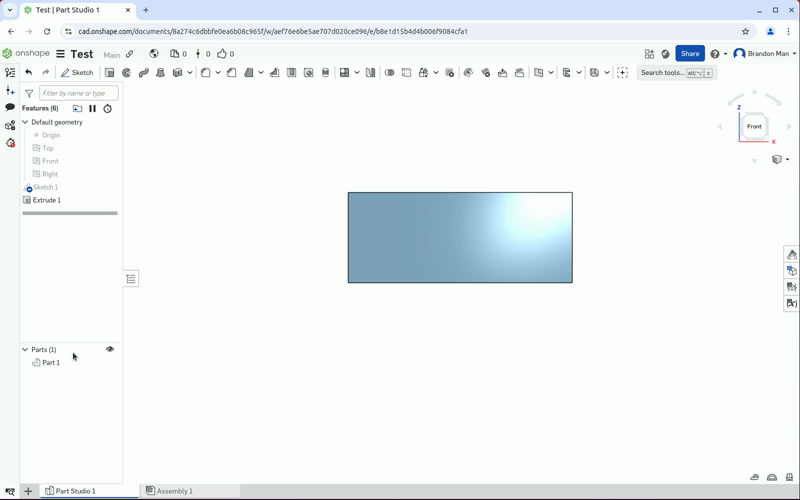
mouse_move(541, 75)
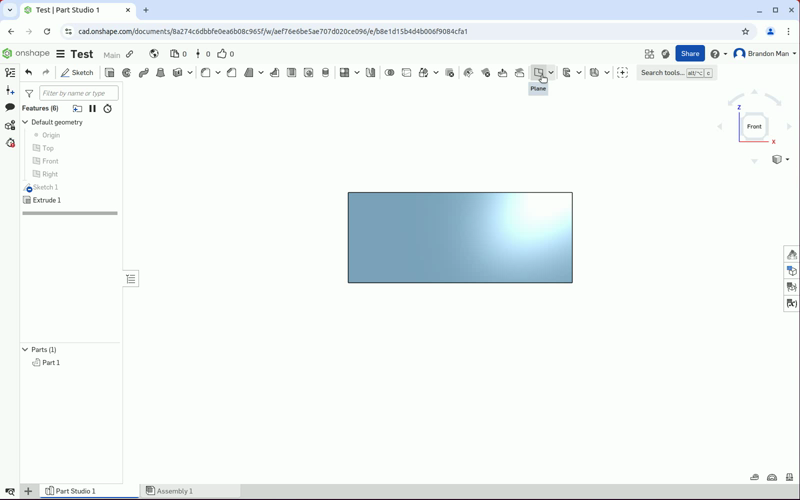
click(541, 75)
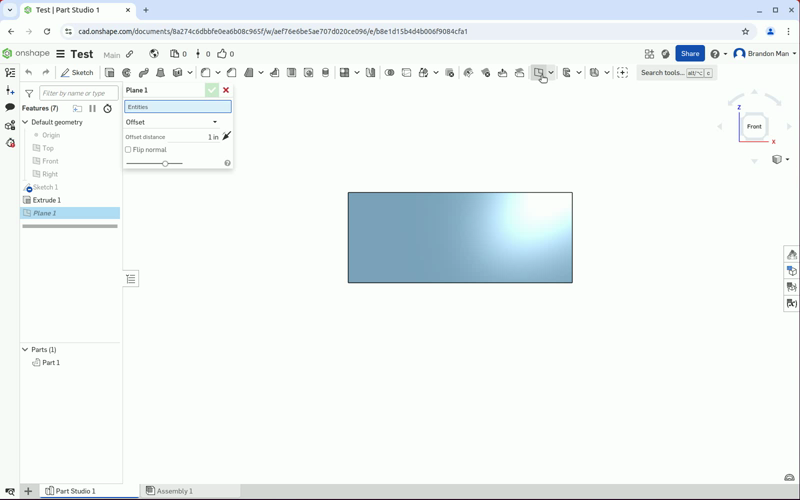
mouse_move(73, 163)
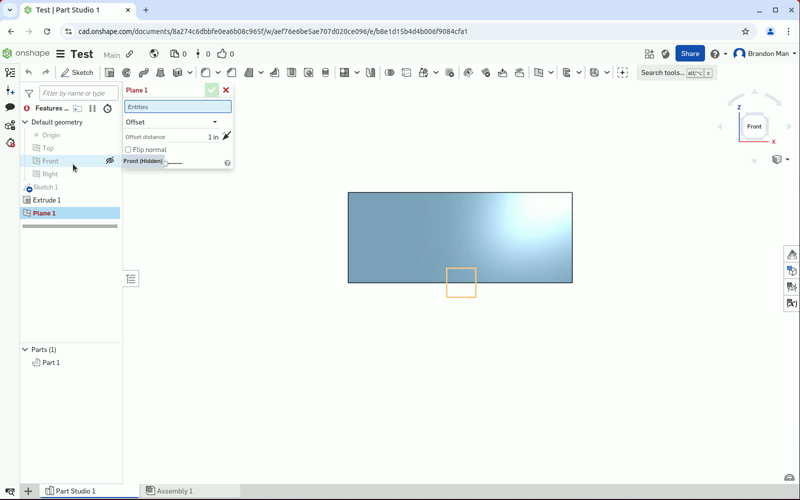
click(73, 163)
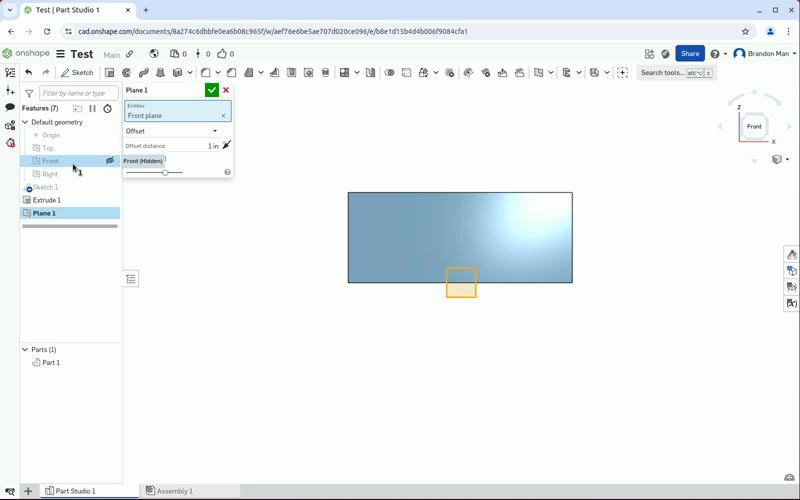
key(tab, 2)
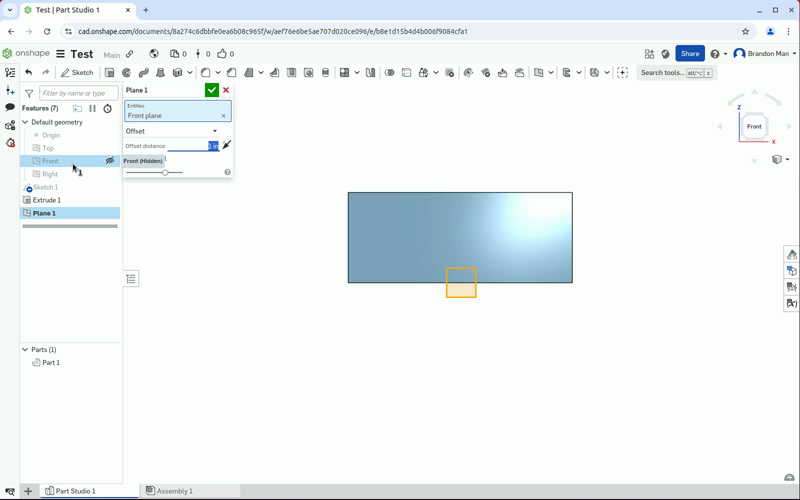
text(9.151)
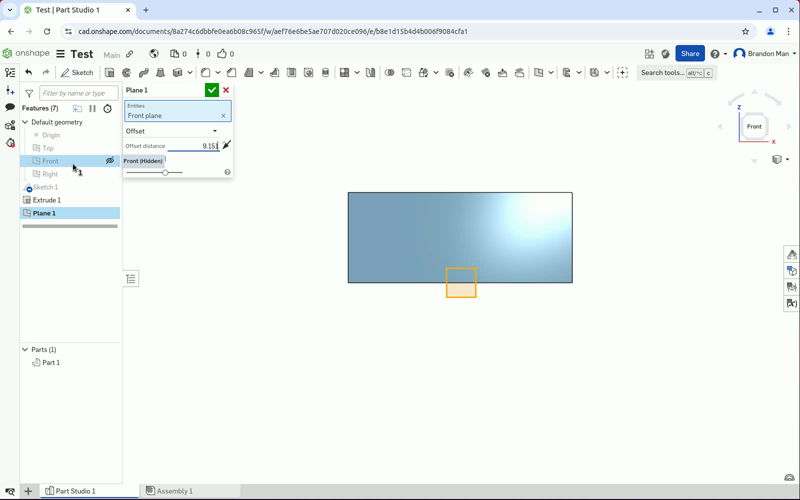
key(enter, 2)
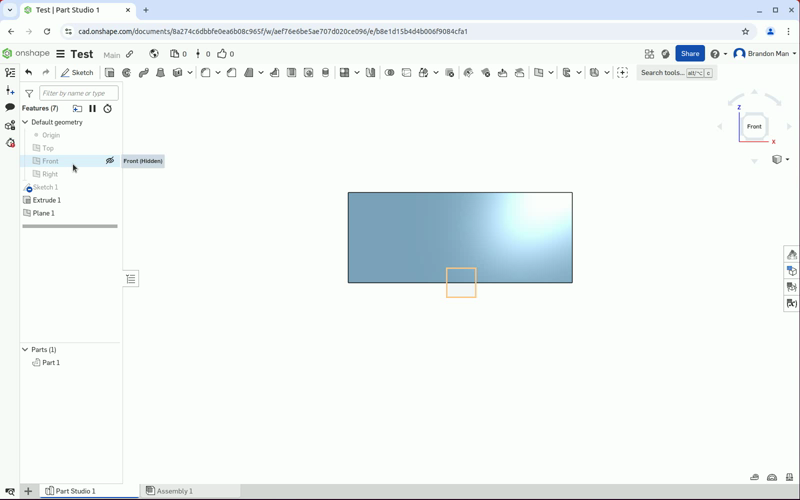
key(shift+s)
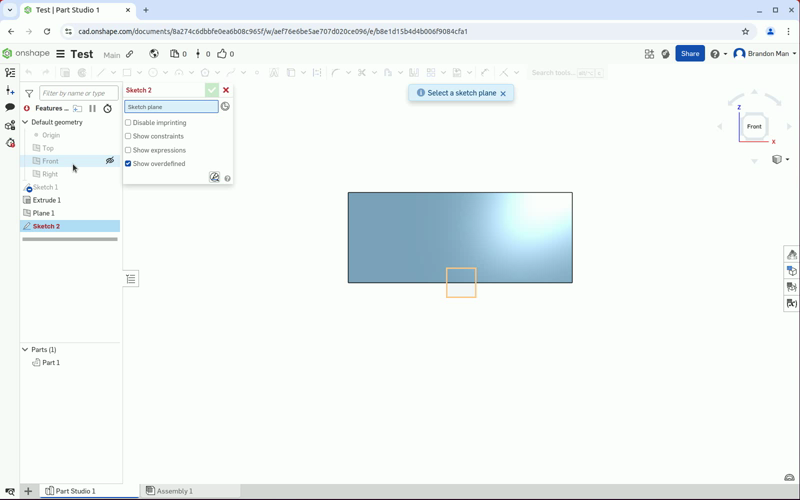
mouse_move(73, 215)
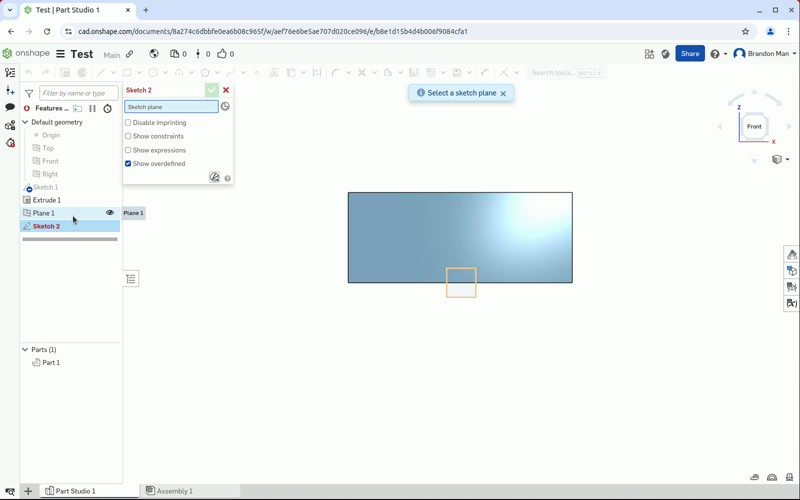
click(73, 215)
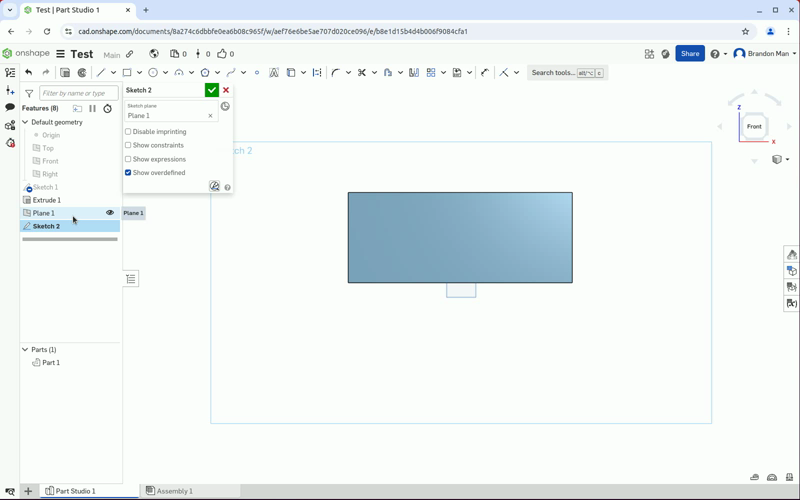
mouse_move(73, 352)
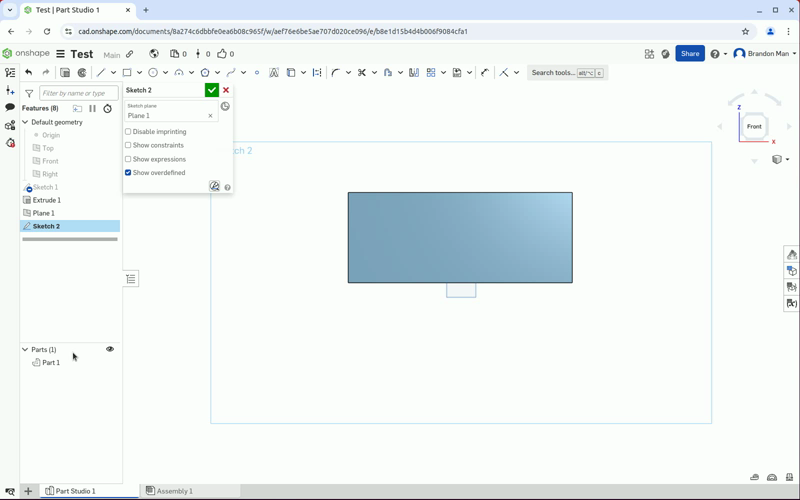
key(y)
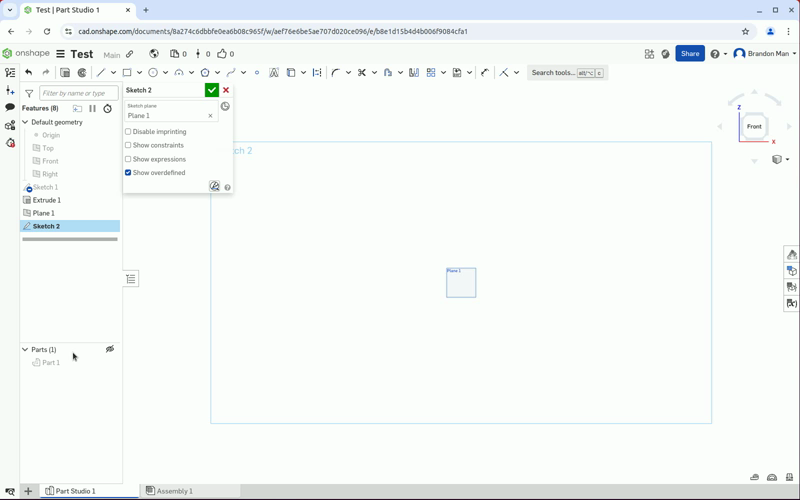
key(l)
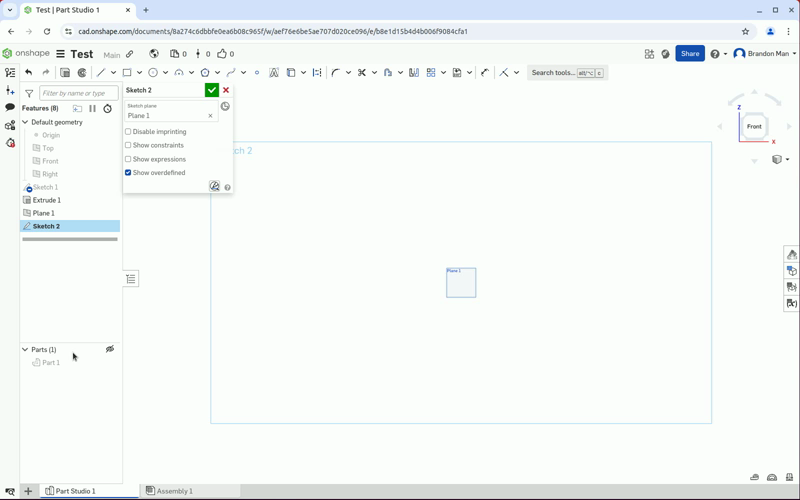
key_down(shift)
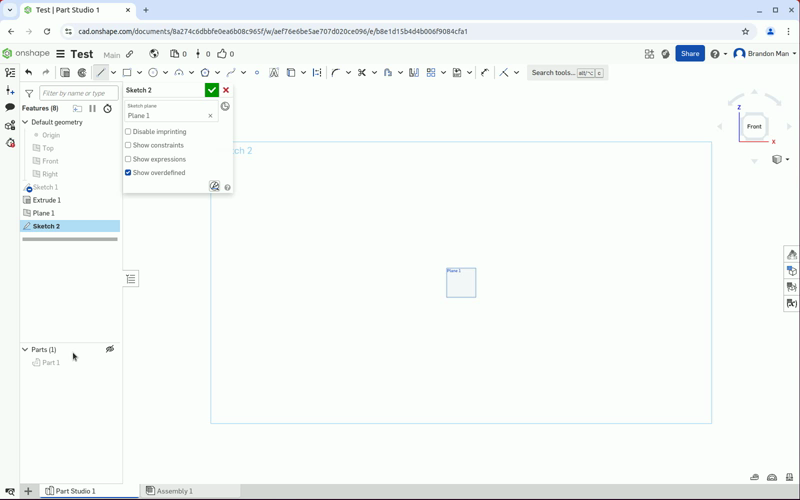
mouse_move(376, 192)
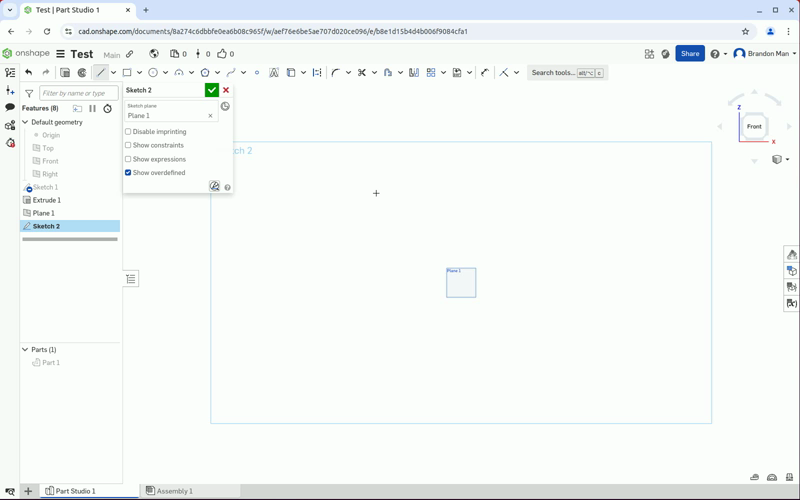
click(376, 192)
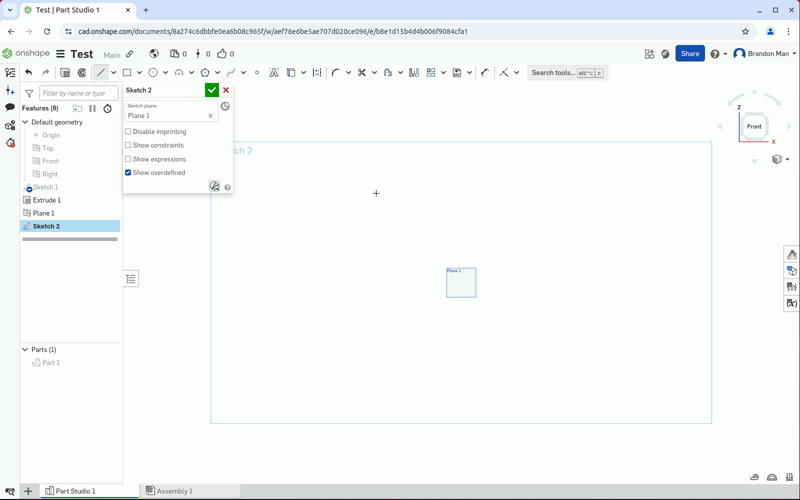
key_up(shift)
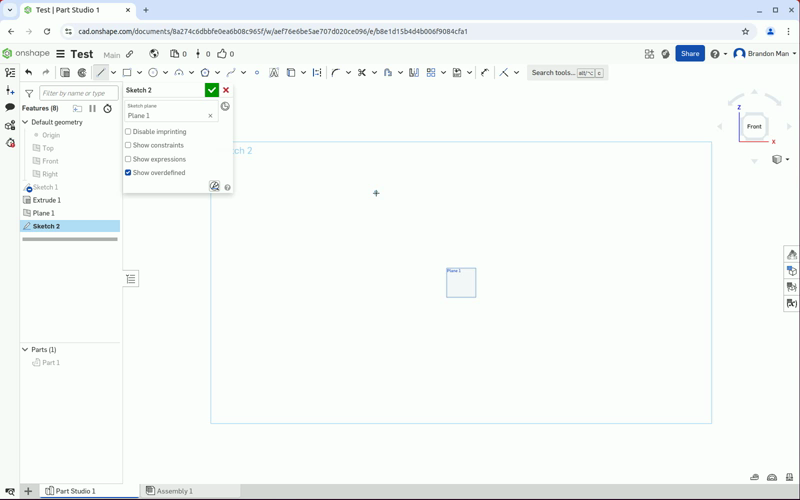
key_down(shift)
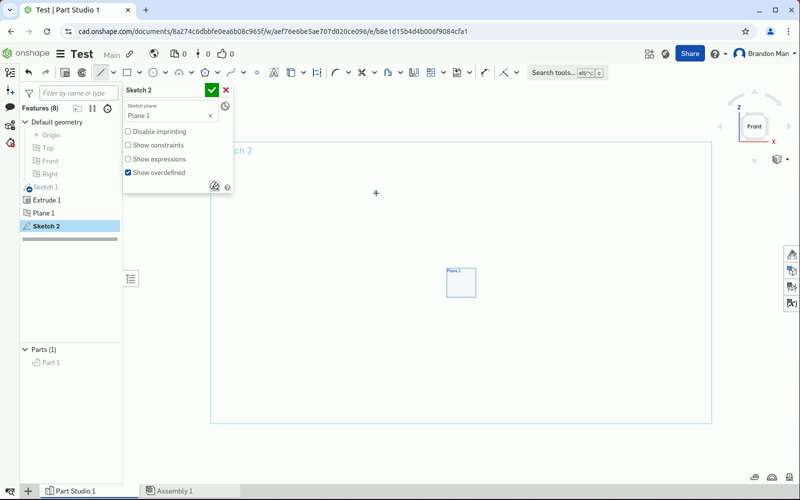
mouse_move(543, 192)
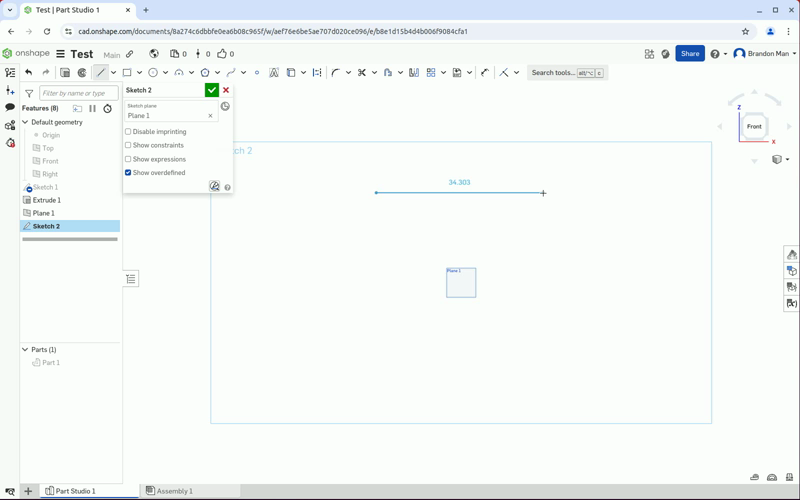
click(543, 192)
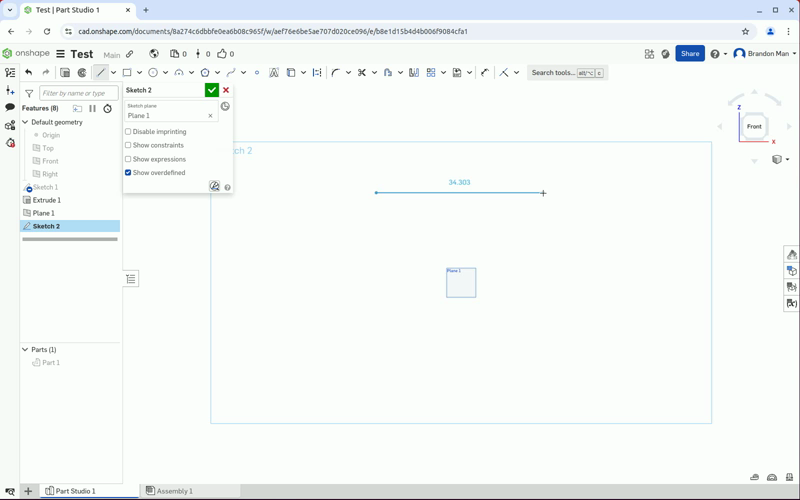
key_up(shift)
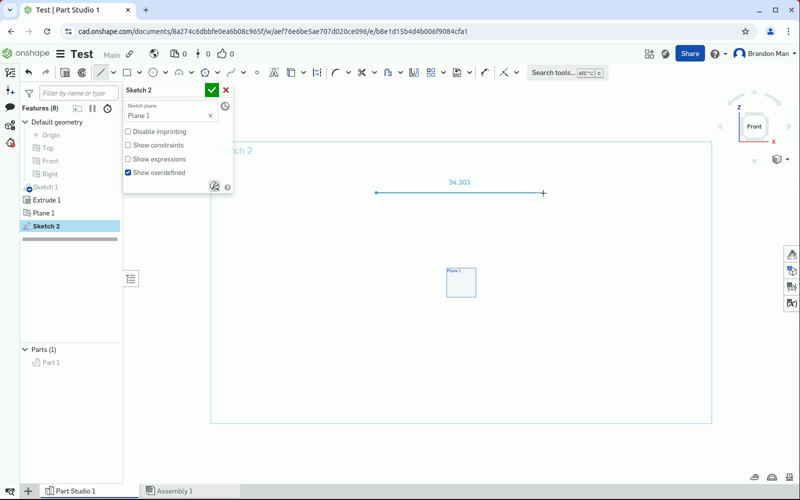
key(esc)
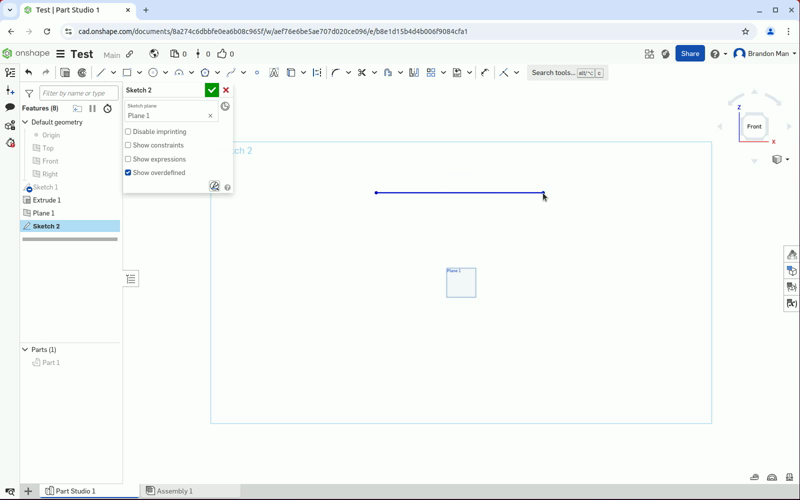
key(a)
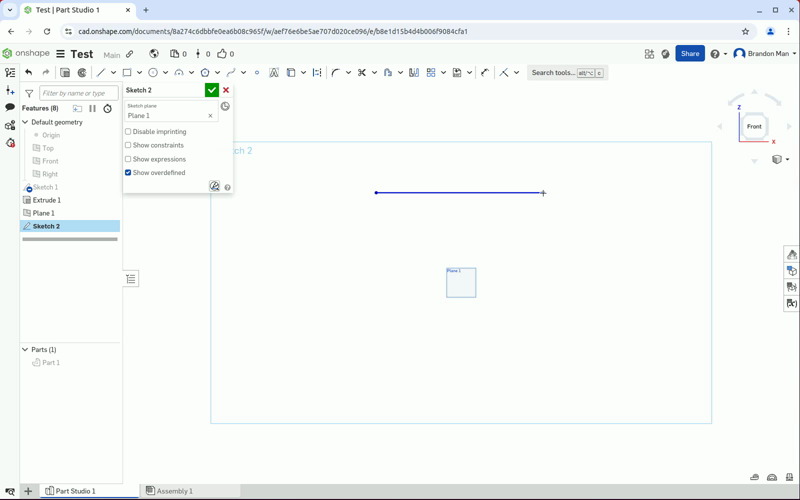
mouse_move(543, 192)
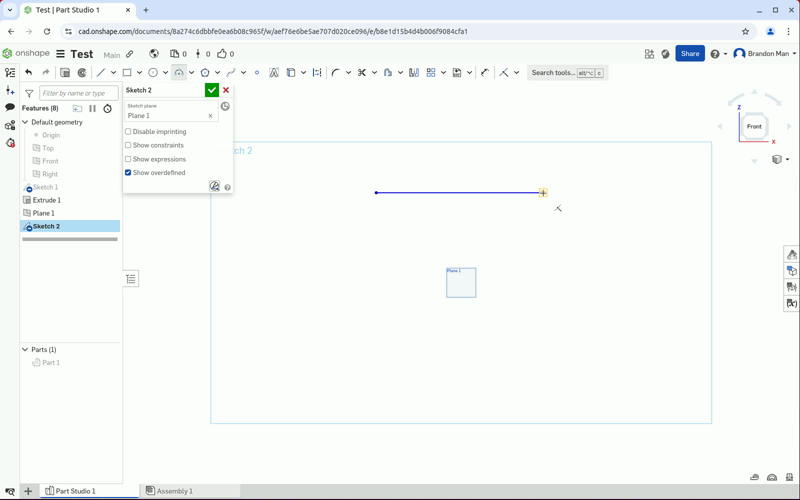
click(543, 192)
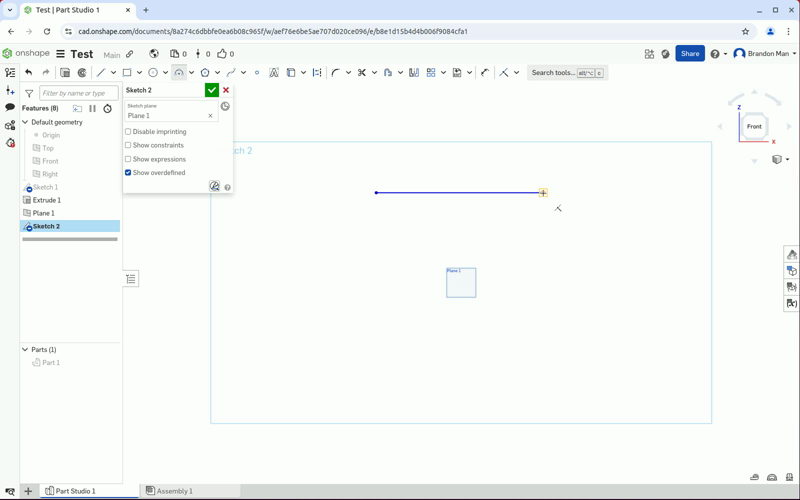
mouse_move(376, 192)
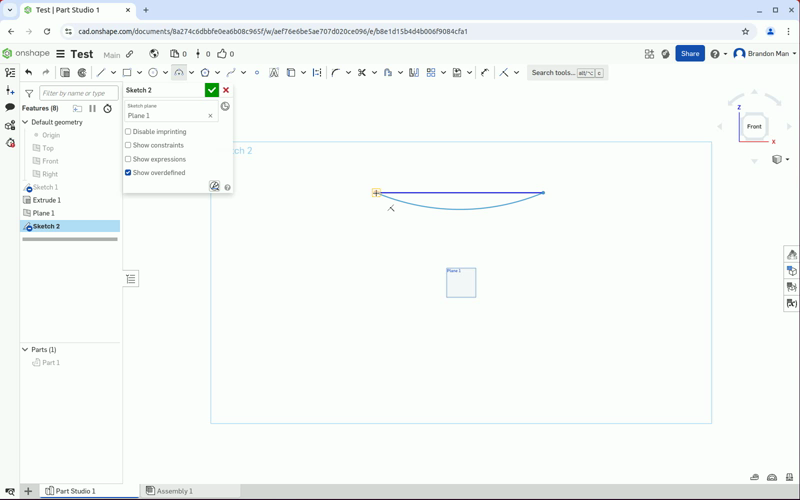
click(376, 192)
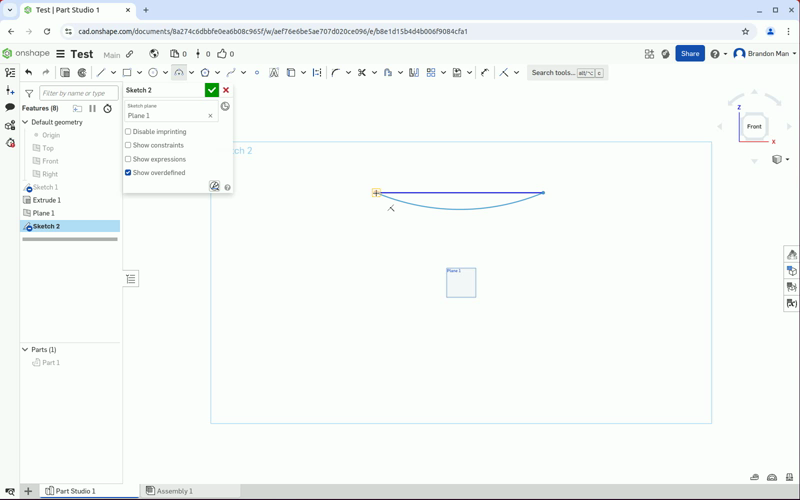
key_down(shift)
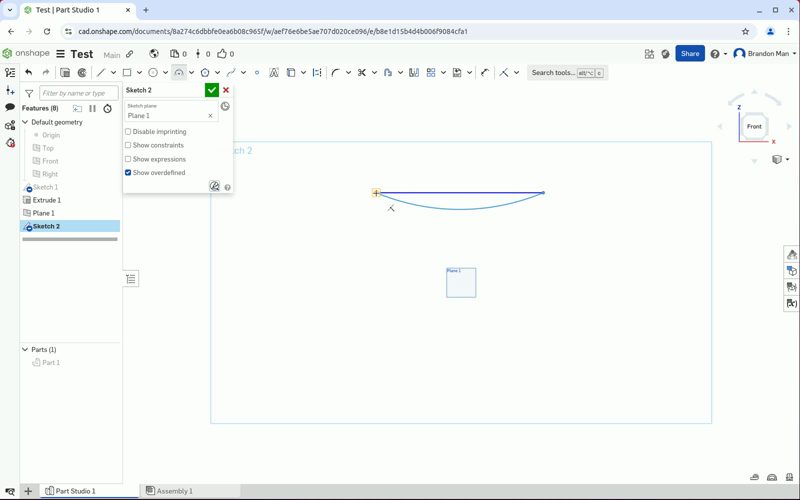
mouse_move(459, 114)
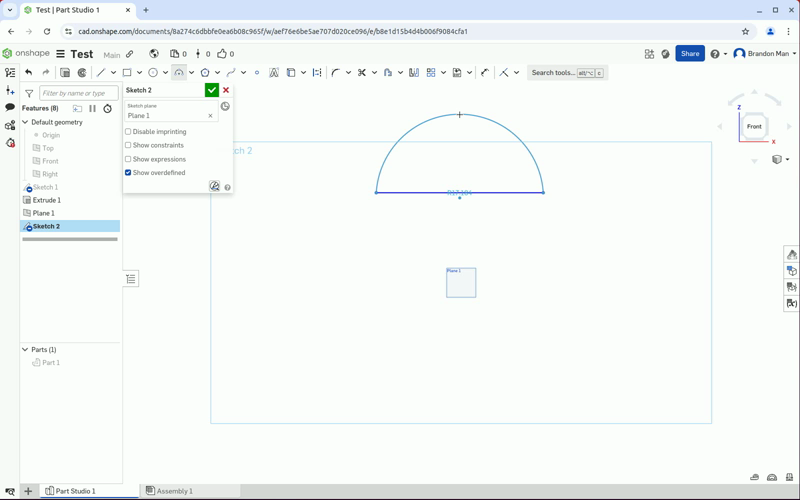
click(459, 114)
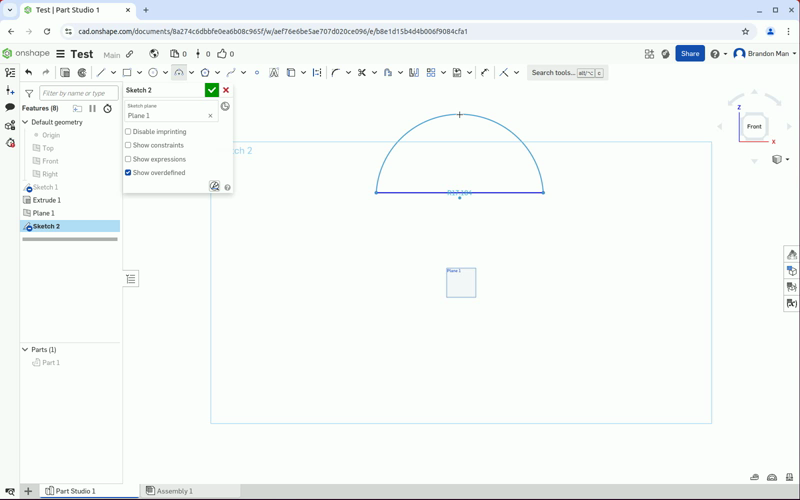
key_up(shift)
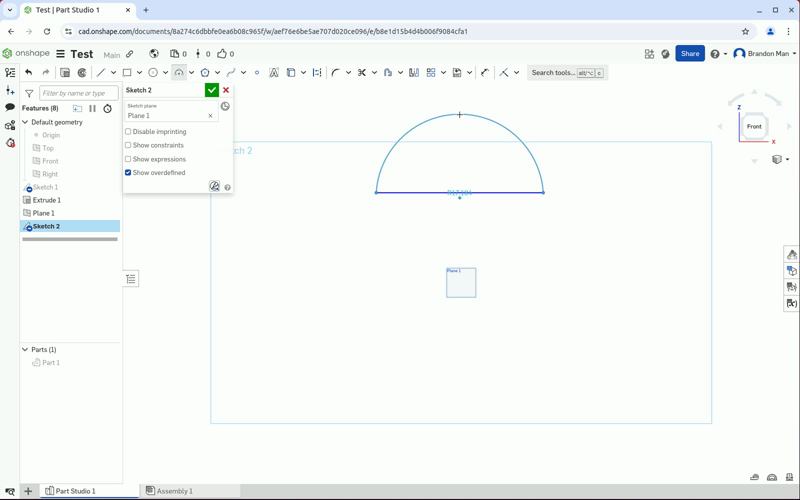
key(esc)
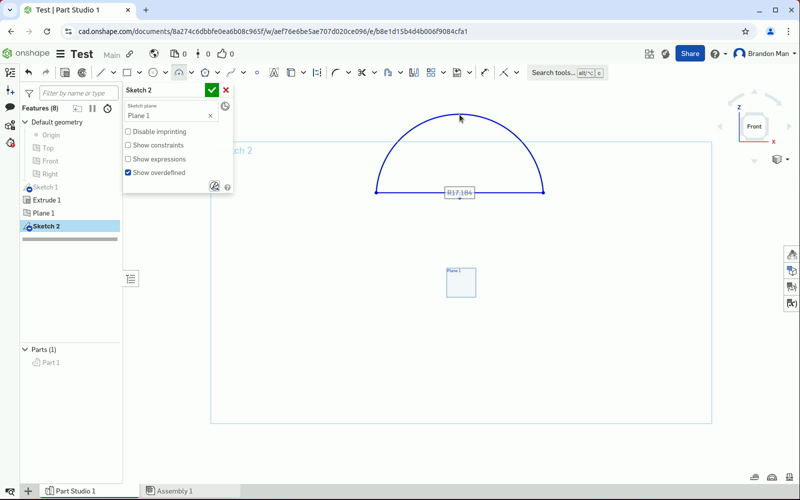
mouse_move(504, 156)
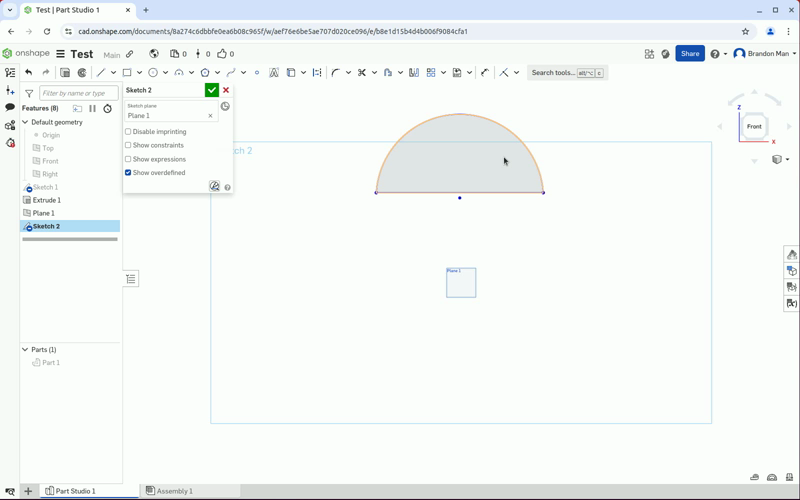
click(504, 156)
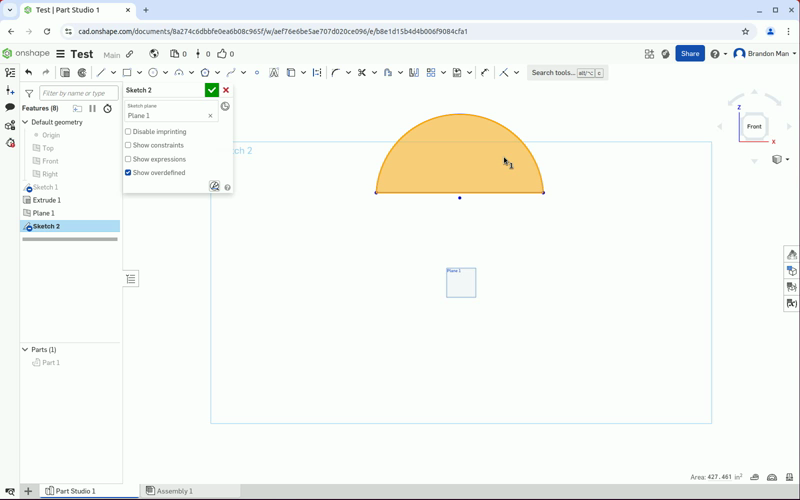
mouse_move(73, 352)
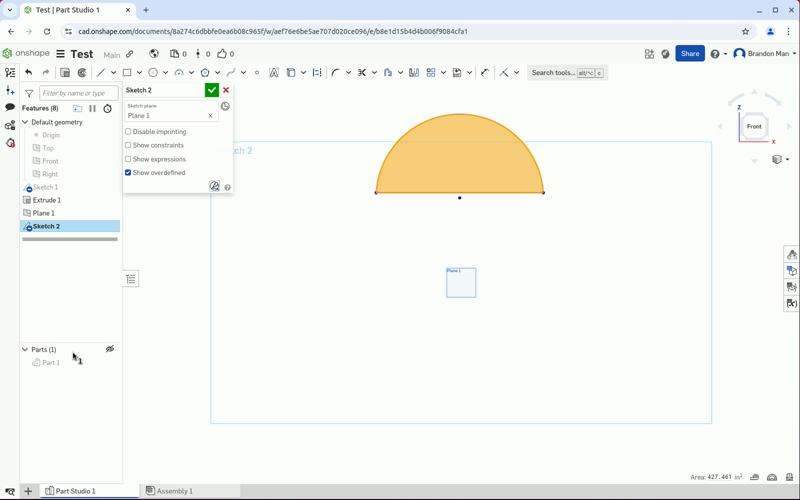
key(shift+y)
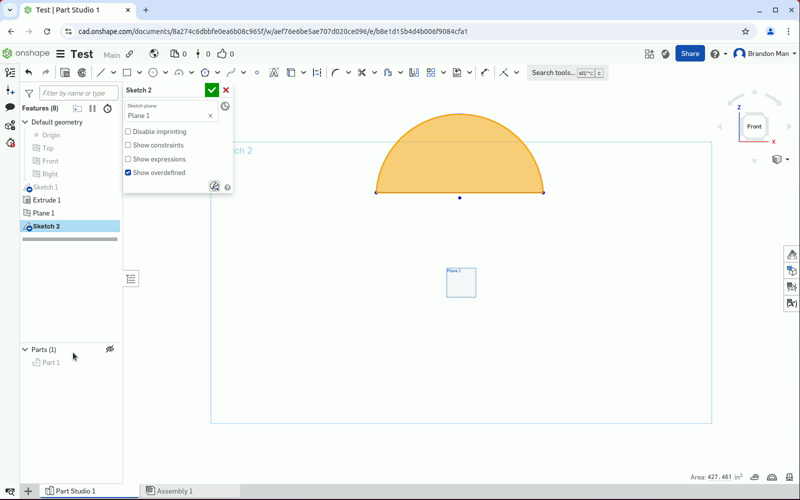
key(shift+e)
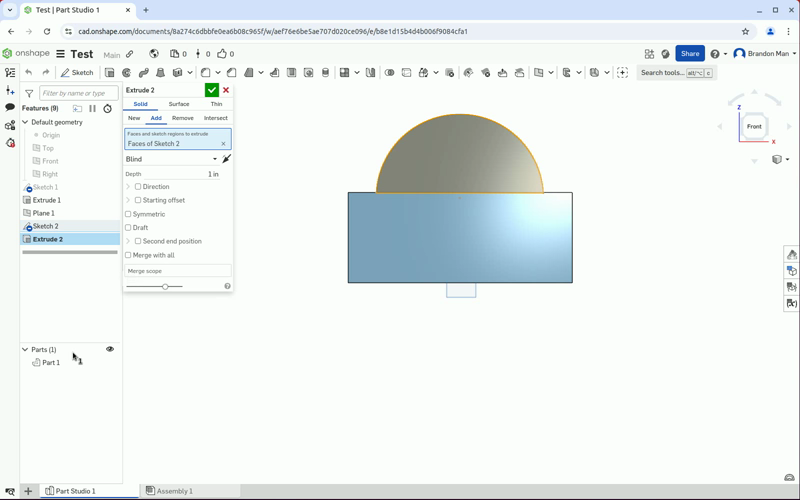
mouse_move(143, 106)
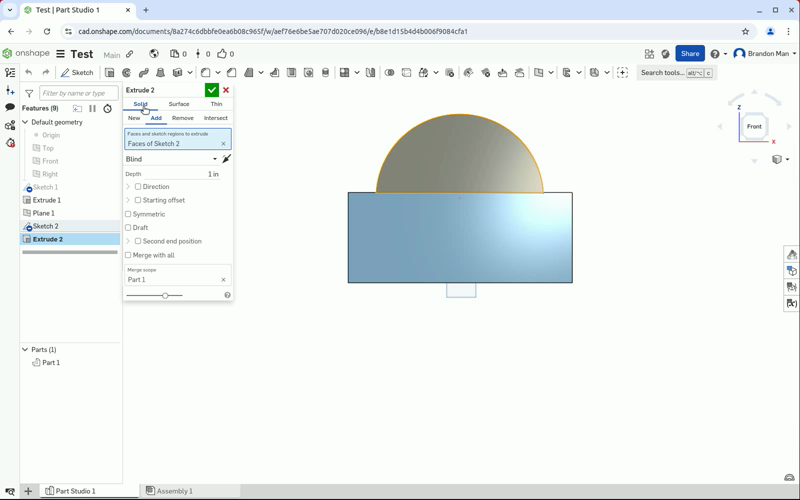
click(143, 106)
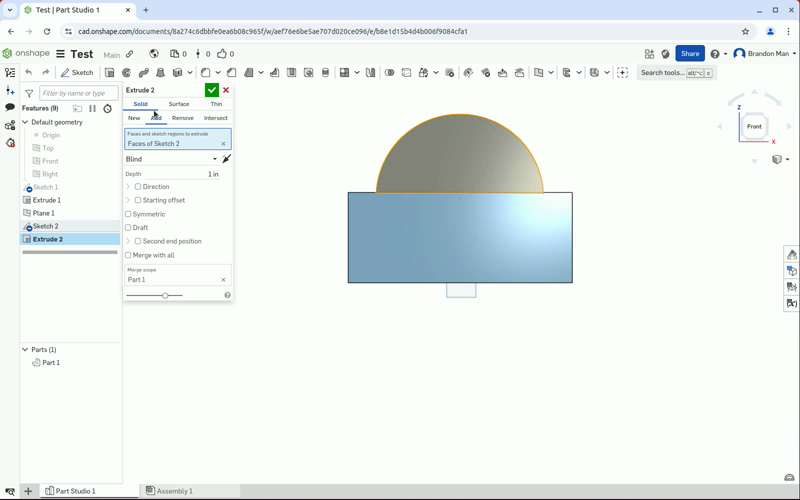
mouse_move(186, 120)
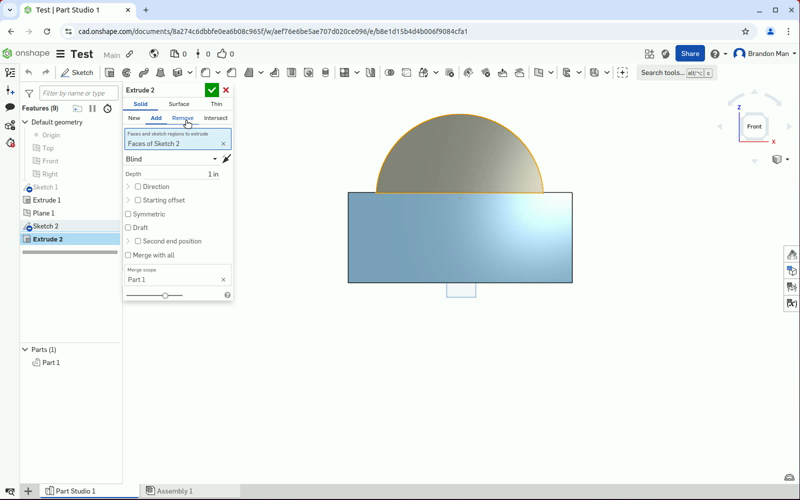
click(186, 120)
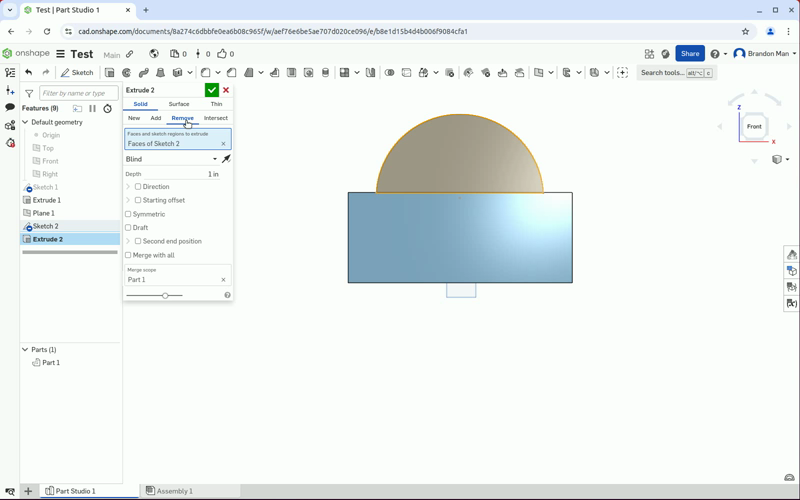
key(tab, 4)
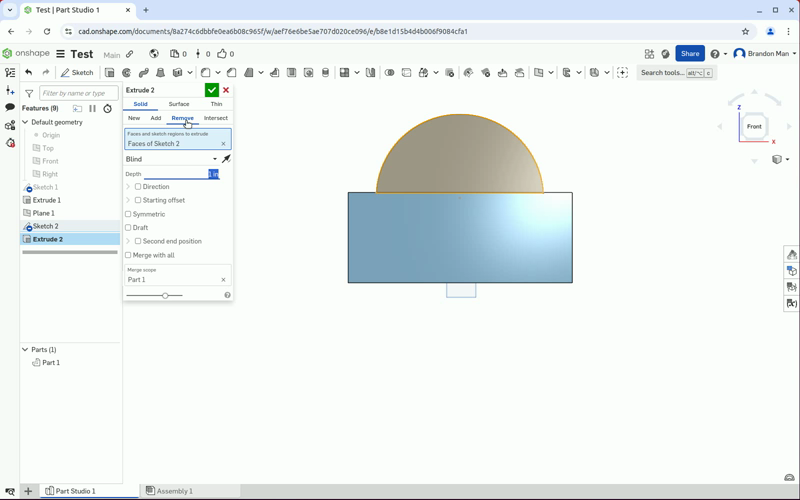
text(23.108)
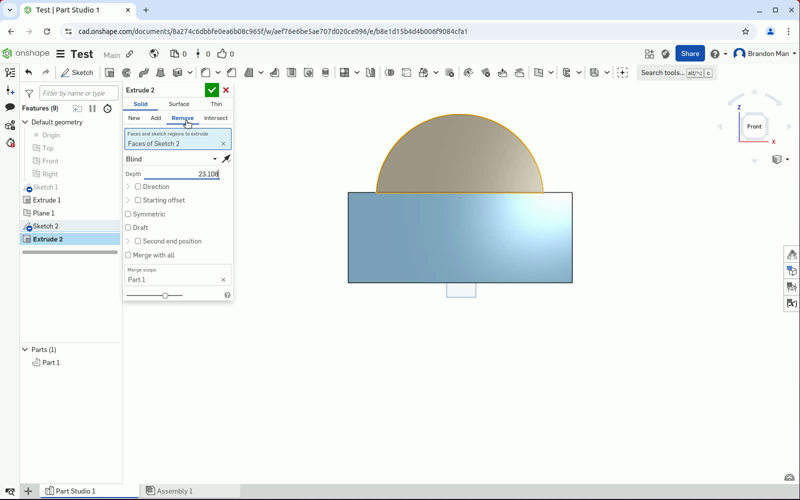
key(tab, 6)
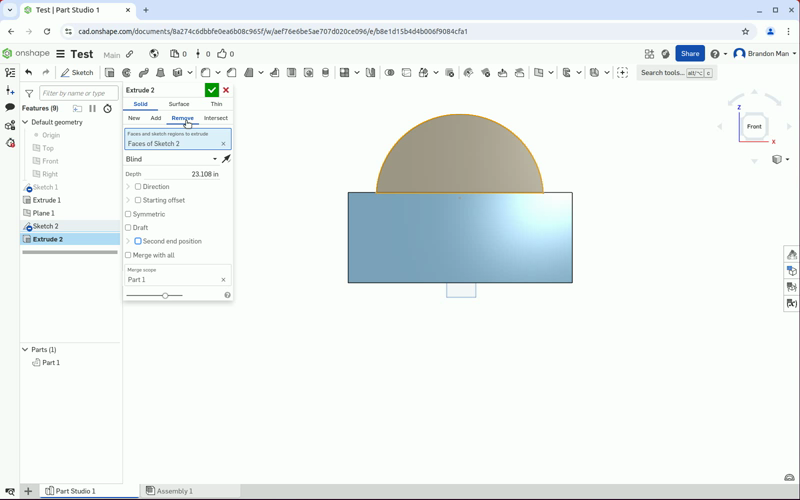
key(space)
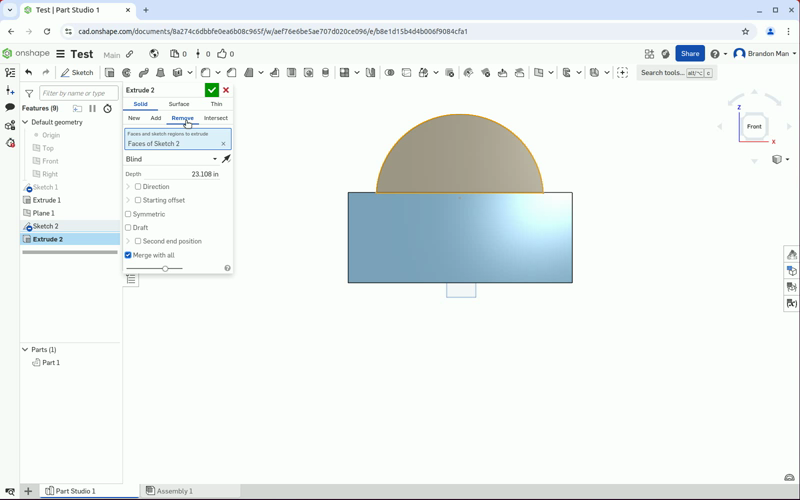
key(enter)
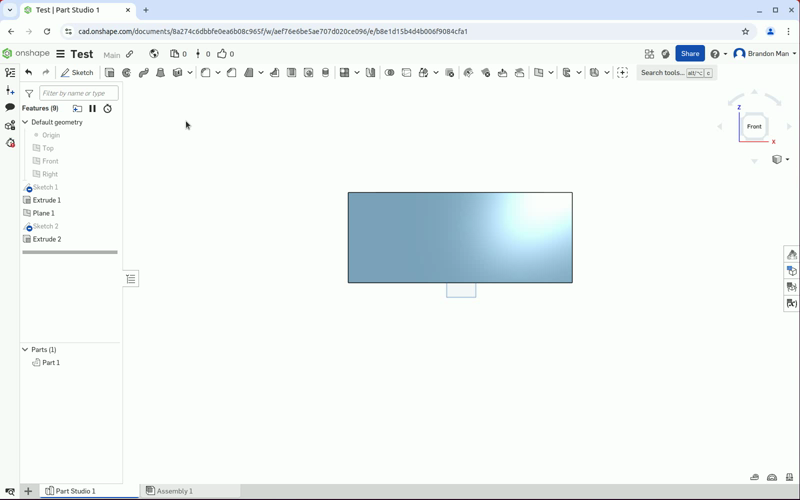
key(shift+h)
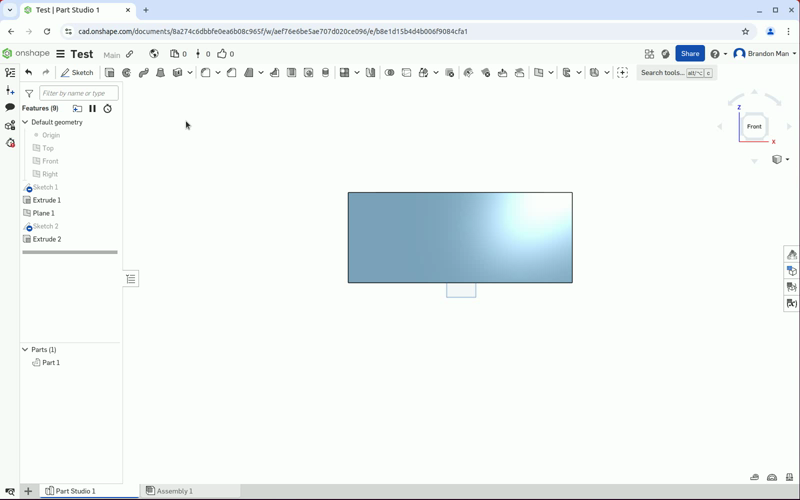
key(shift+h)
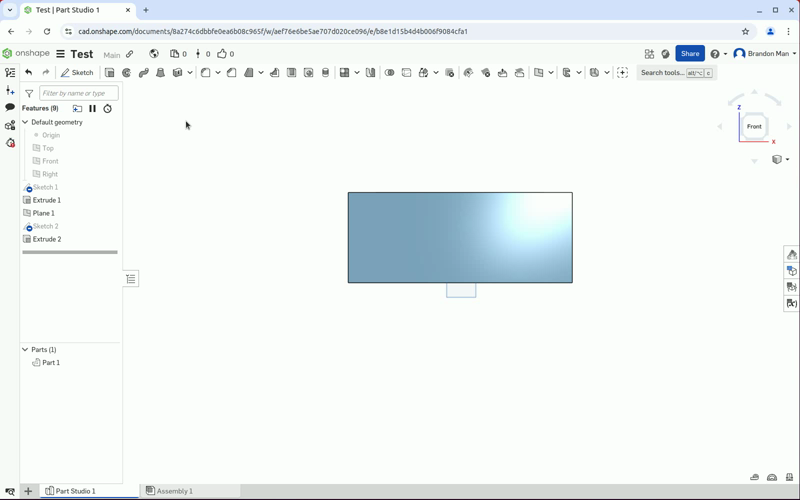
mouse_move(73, 189)
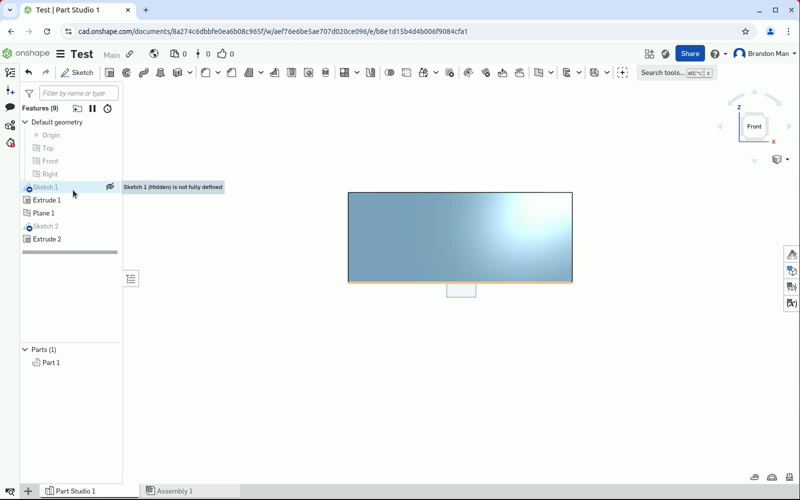
click(73, 189)
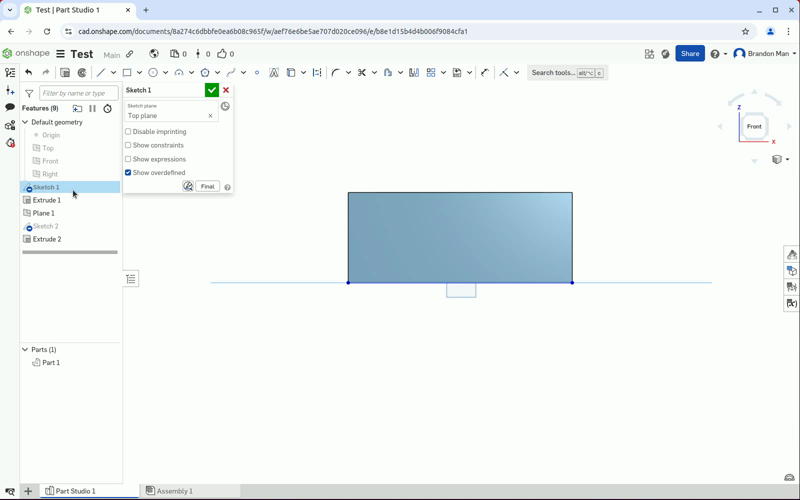
mouse_move(229, 92)
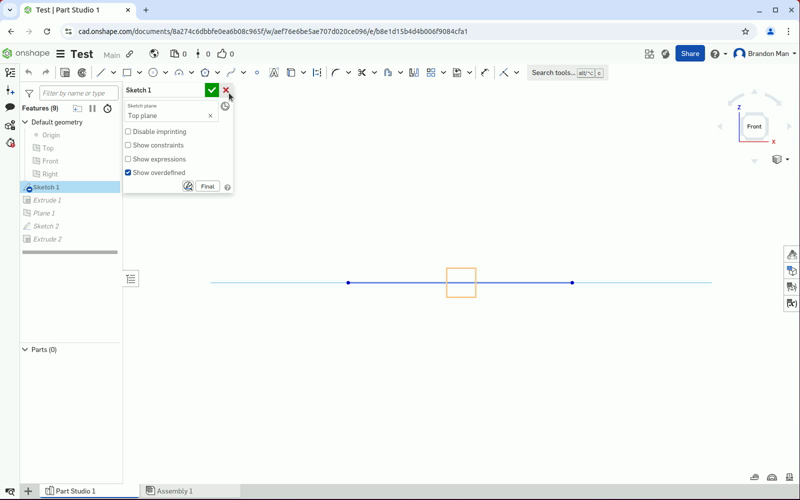
click(229, 92)
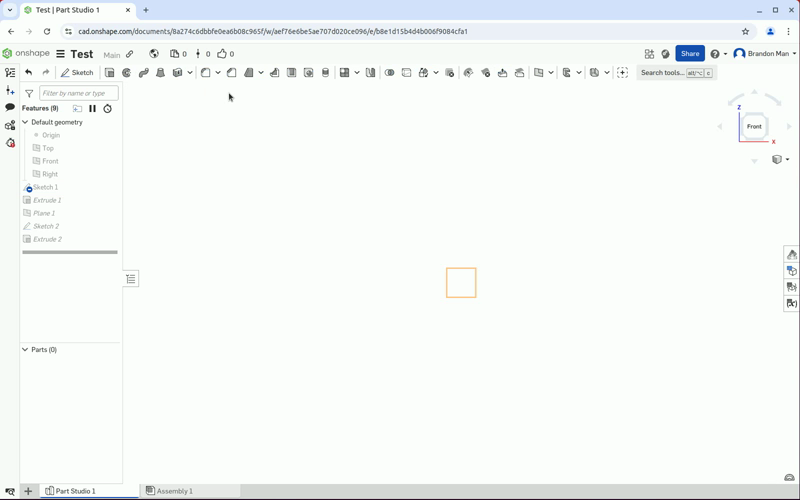
key(shift+s)
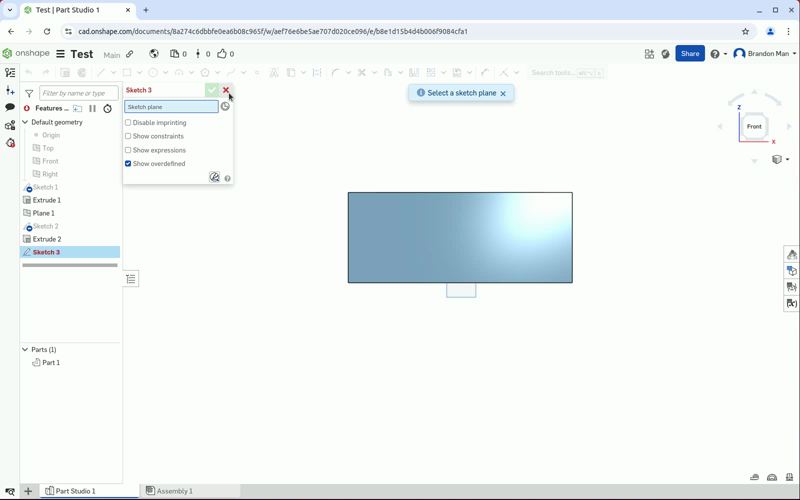
mouse_move(73, 215)
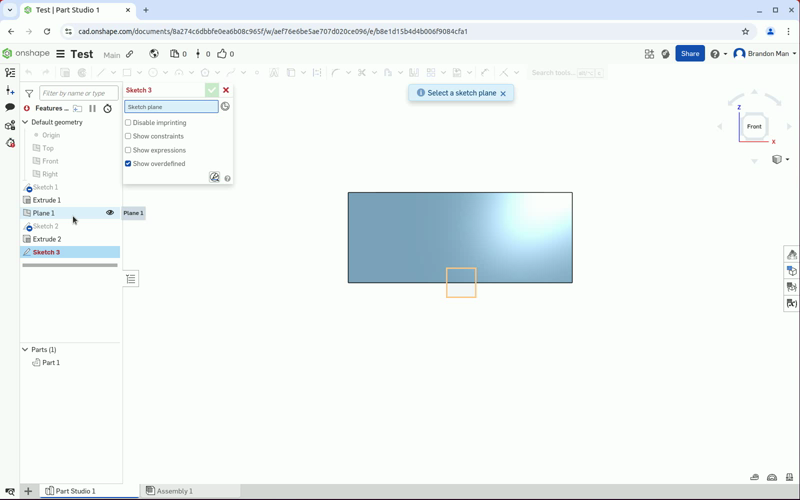
click(73, 215)
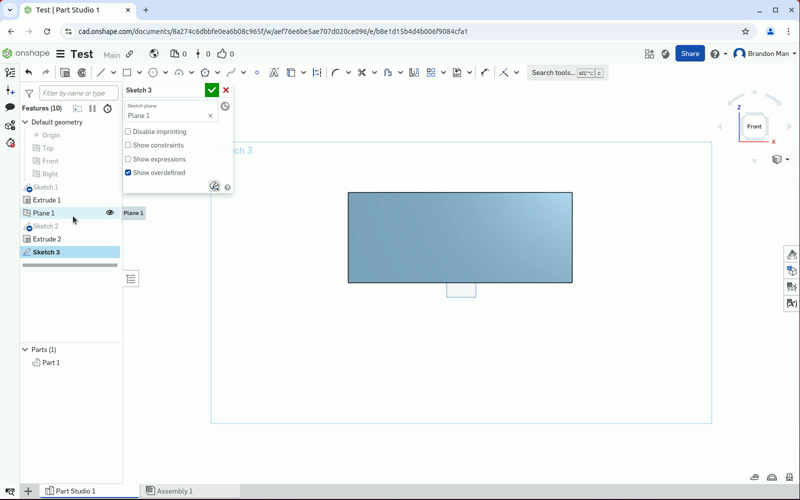
mouse_move(73, 352)
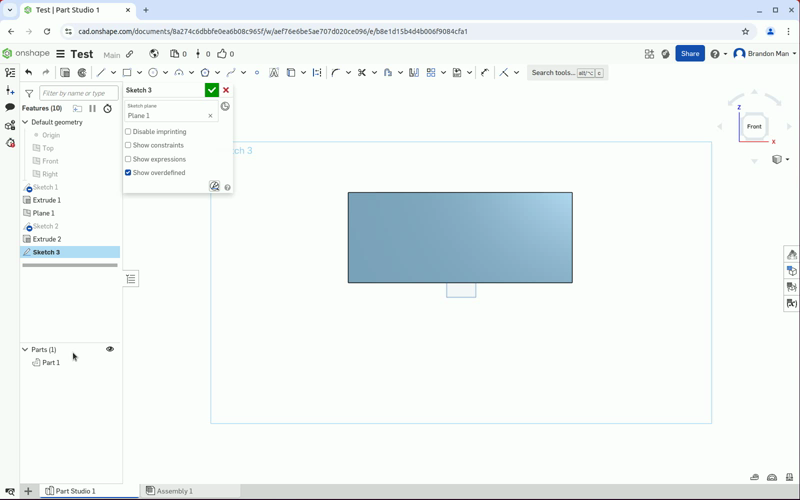
key(y)
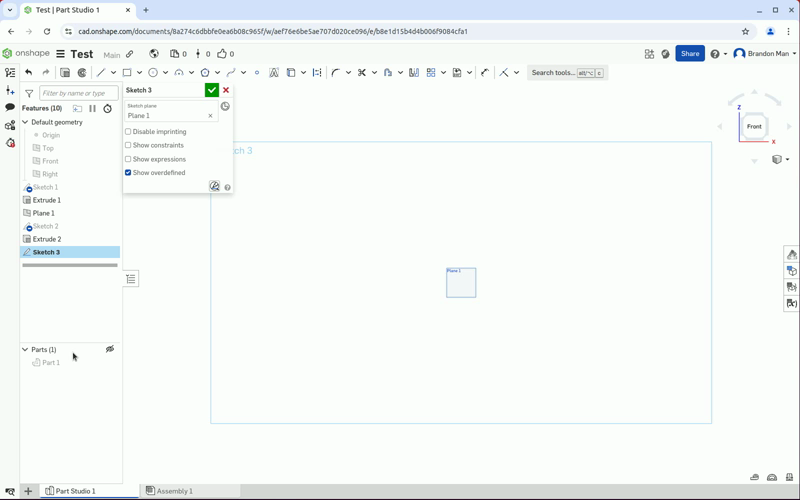
key(a)
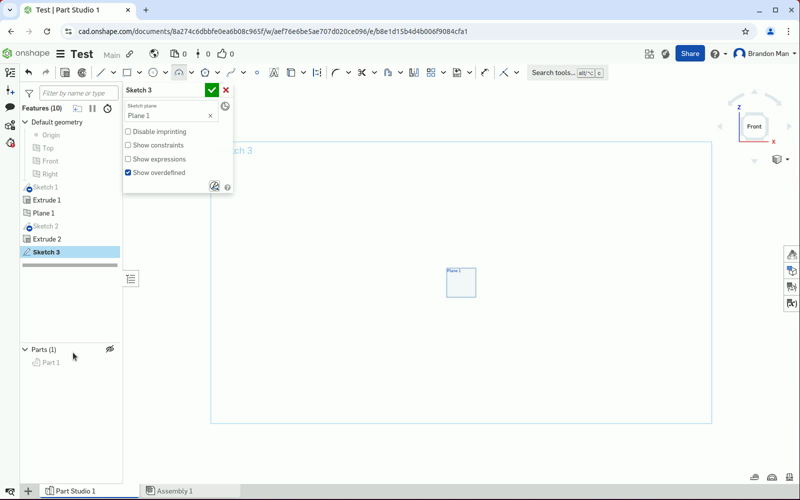
key_down(shift)
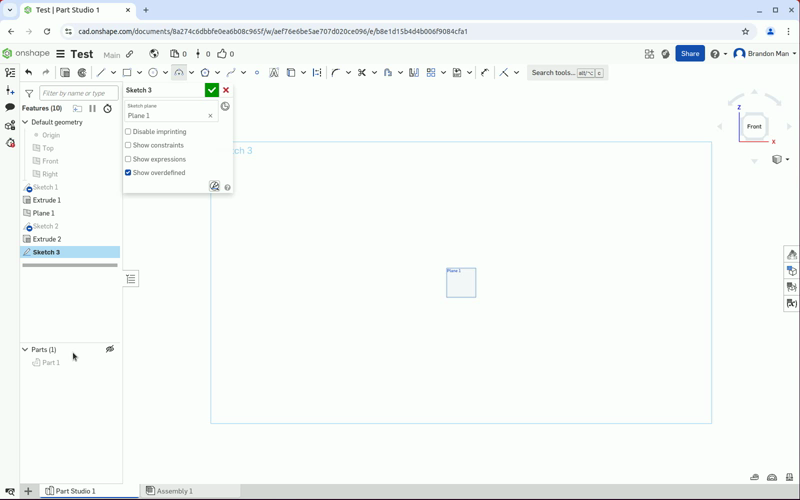
mouse_move(376, 192)
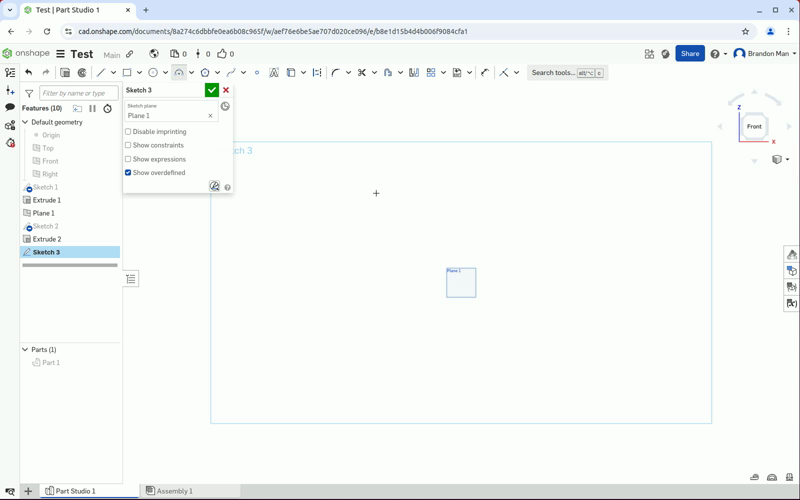
click(376, 192)
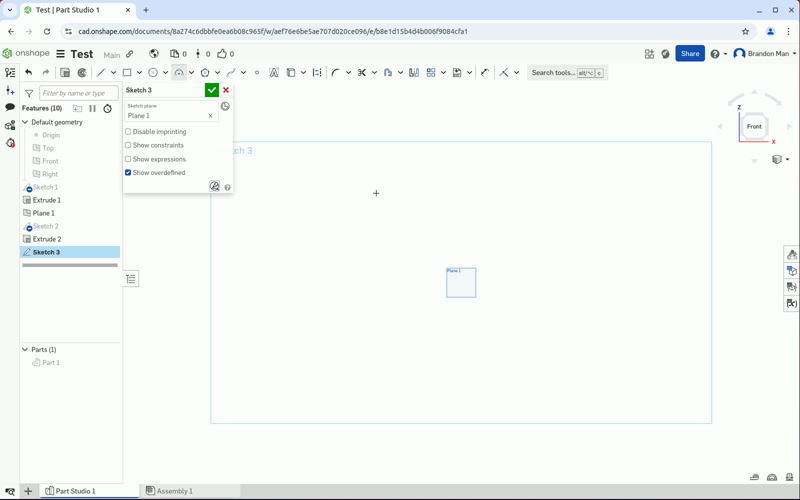
key_up(shift)
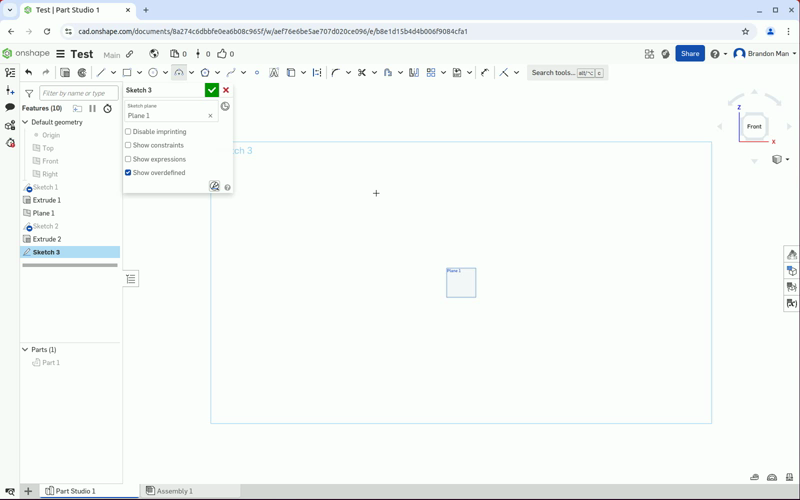
key_down(shift)
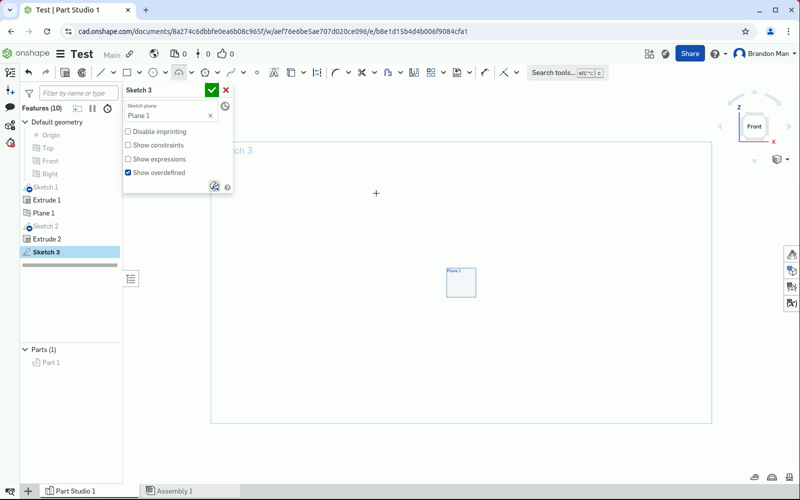
mouse_move(544, 192)
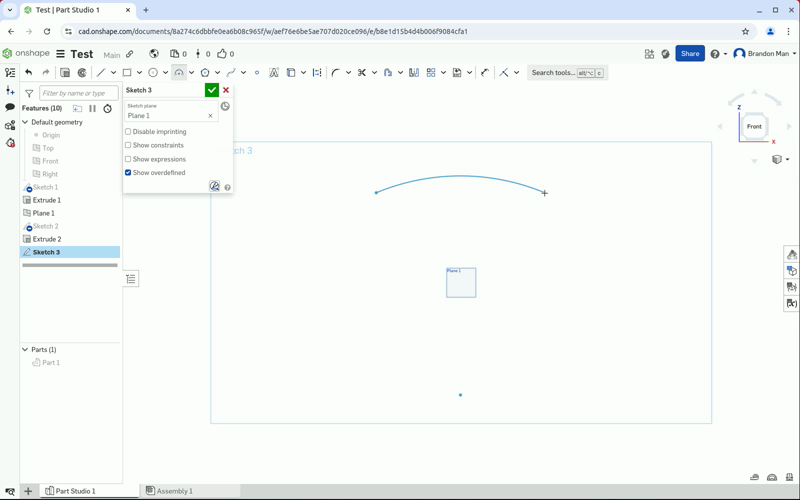
click(544, 192)
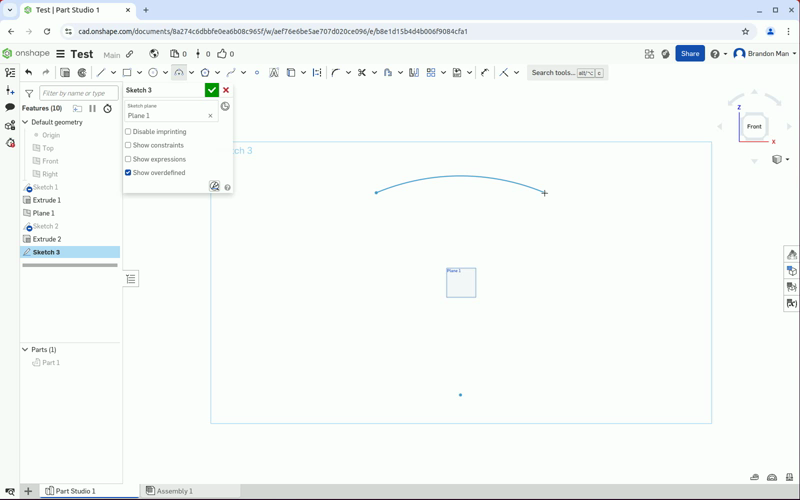
mouse_move(460, 237)
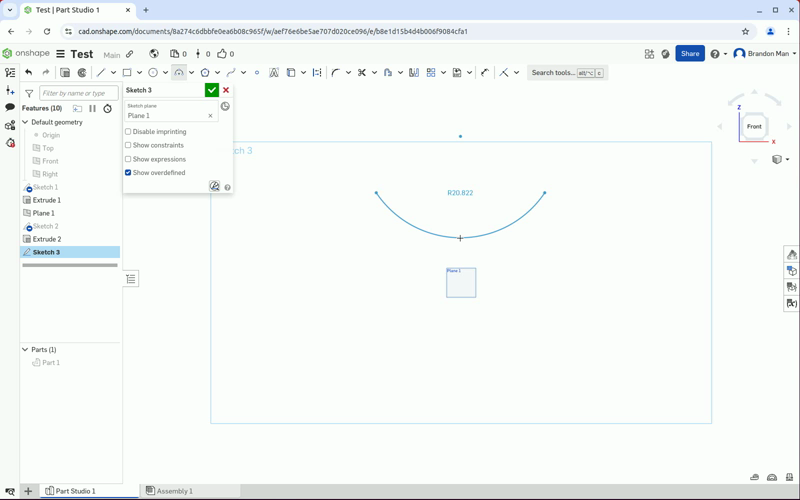
click(460, 237)
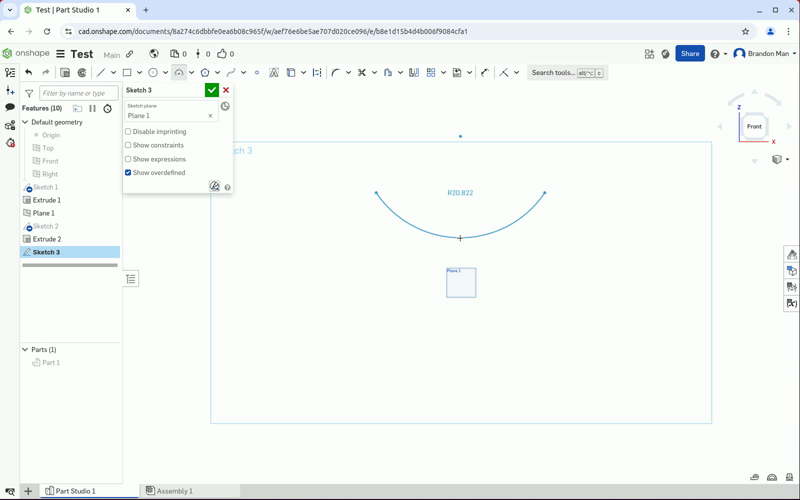
key_up(shift)
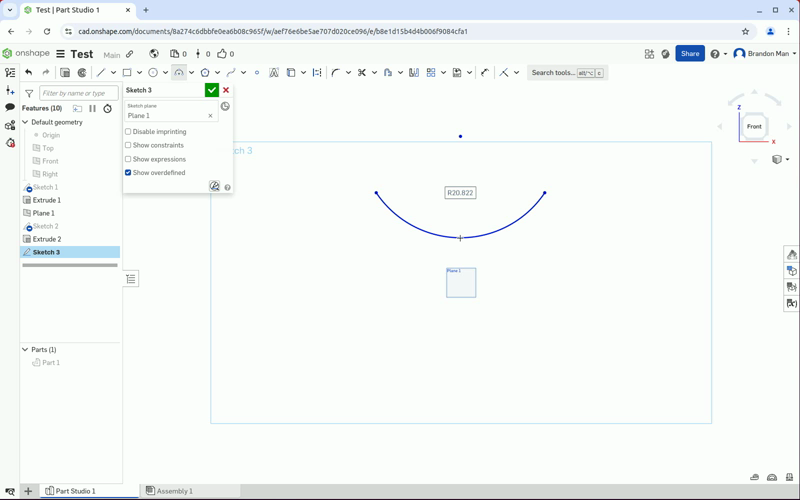
key(esc)
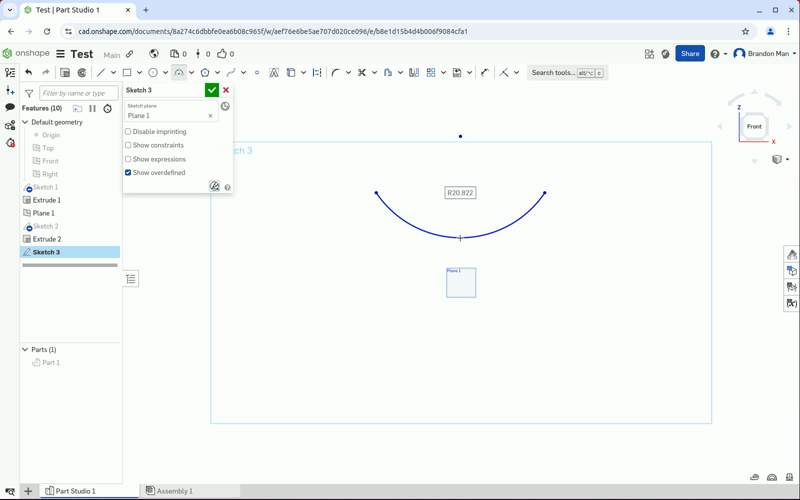
key(l)
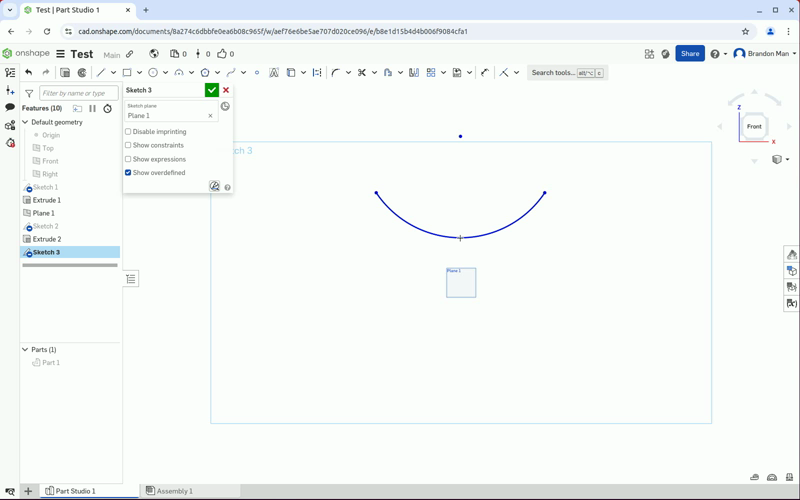
mouse_move(544, 192)
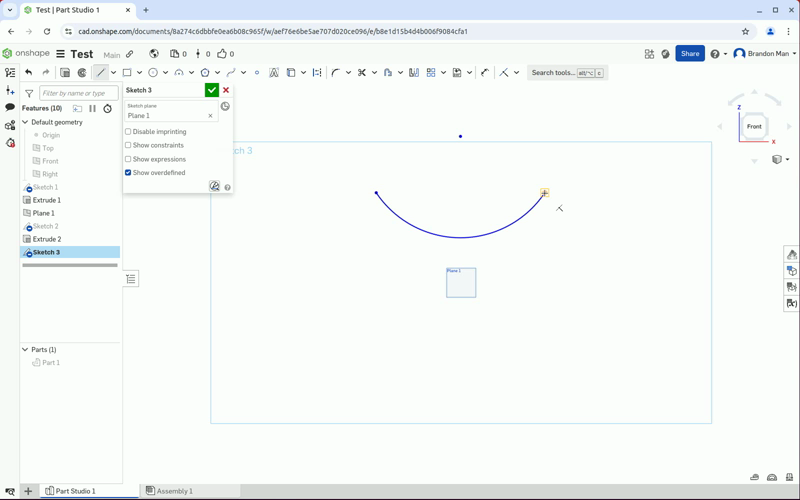
click(544, 192)
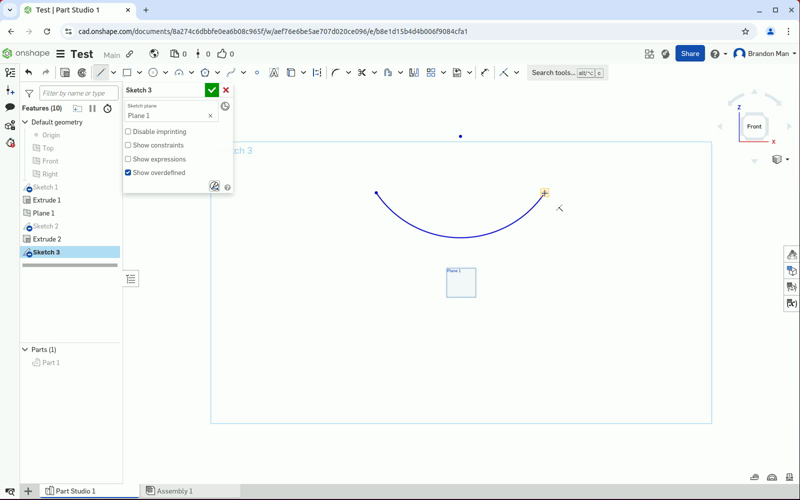
key_down(shift)
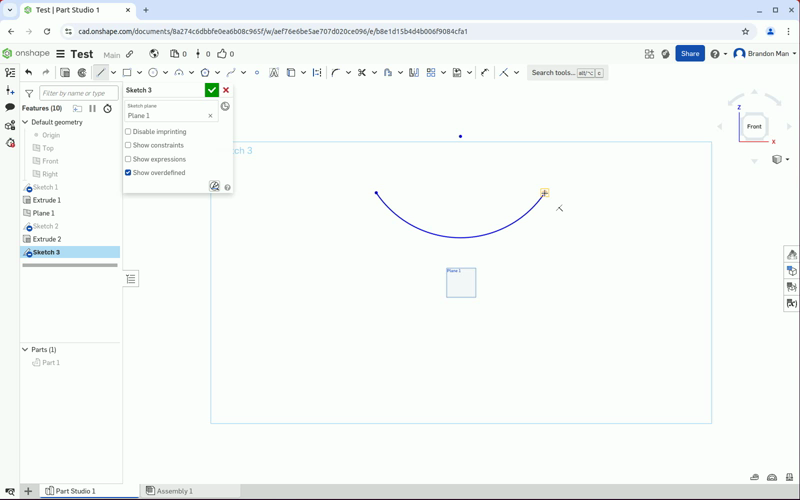
mouse_move(376, 192)
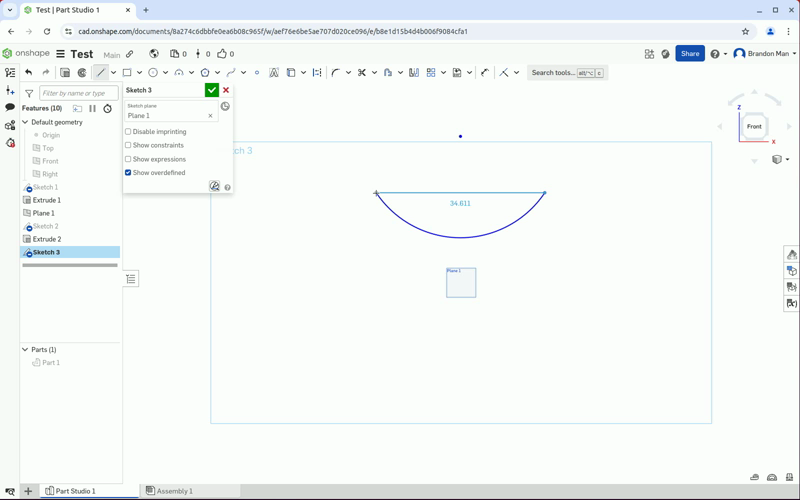
key_up(shift)
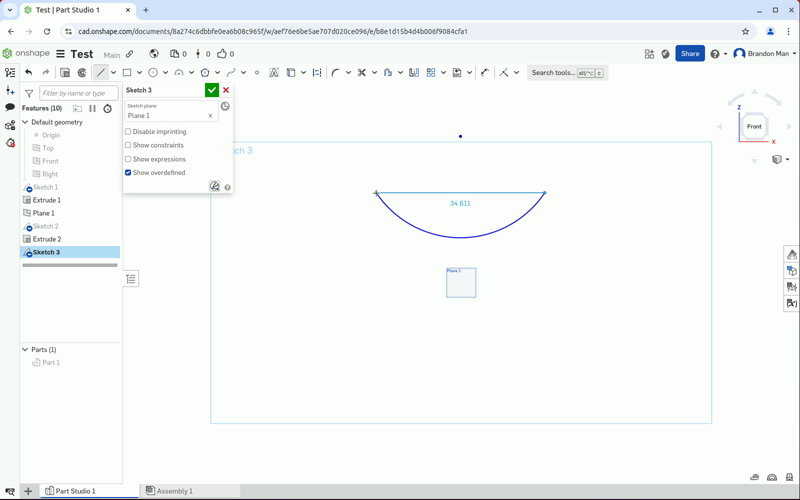
click(376, 192)
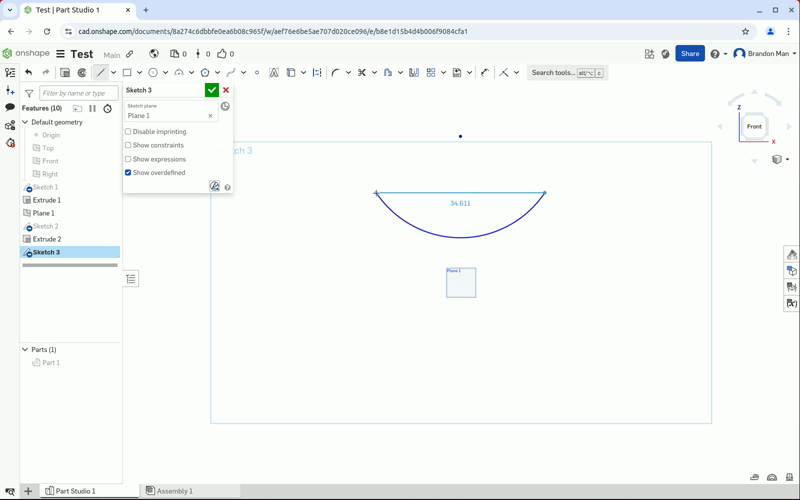
key(esc)
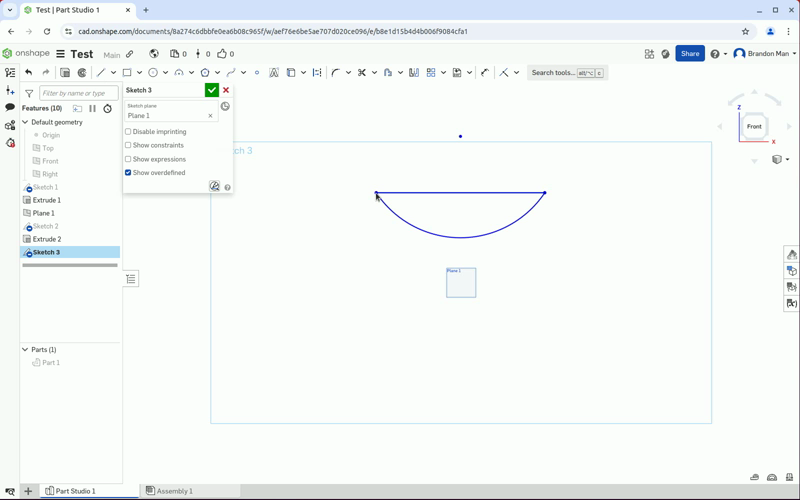
mouse_move(432, 217)
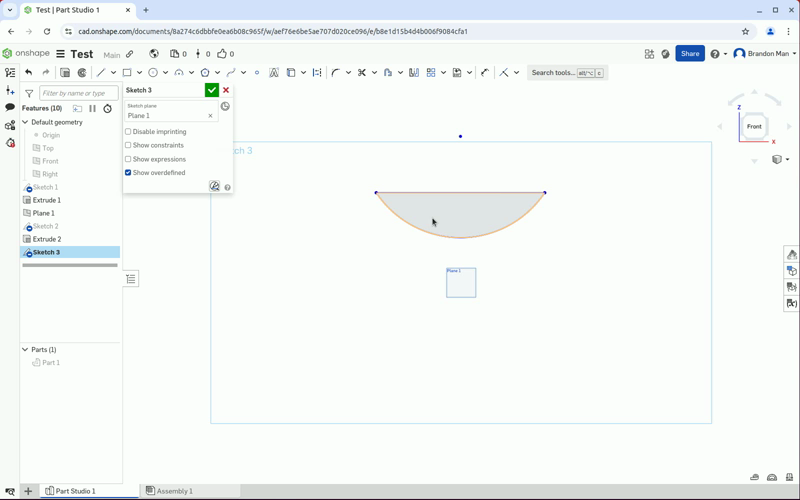
click(432, 217)
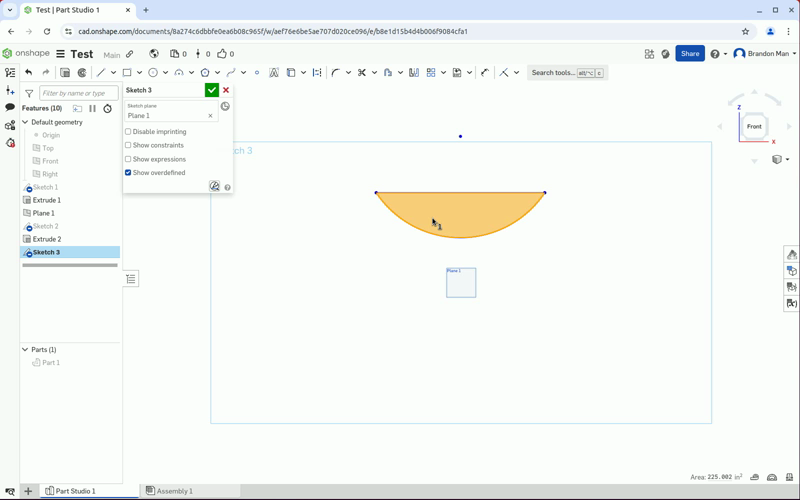
mouse_move(73, 352)
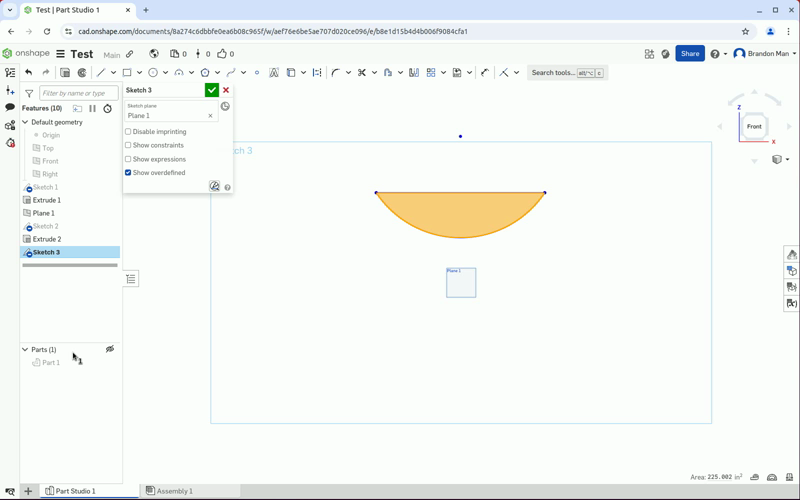
key(shift+y)
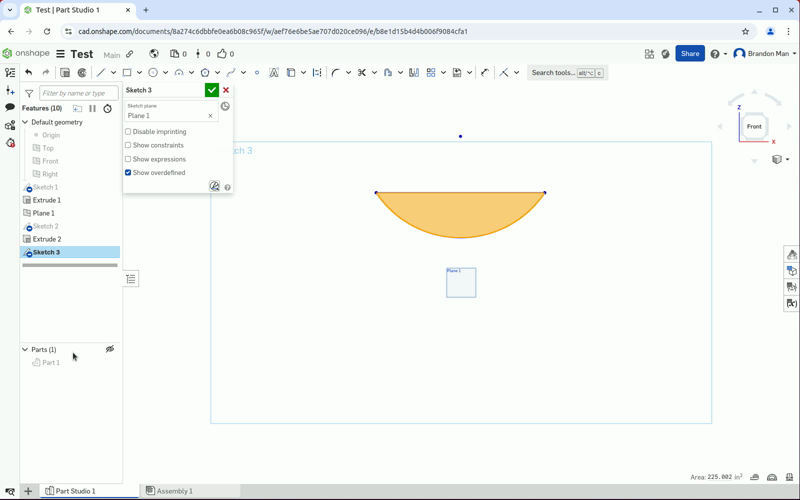
key(shift+e)
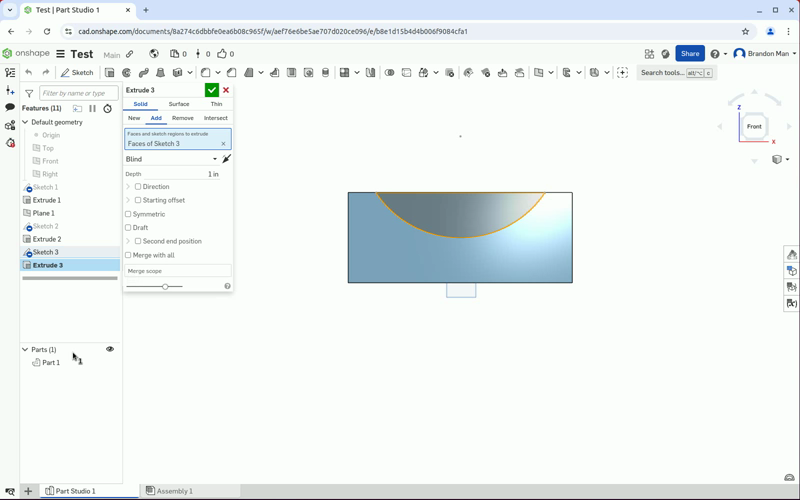
mouse_move(143, 106)
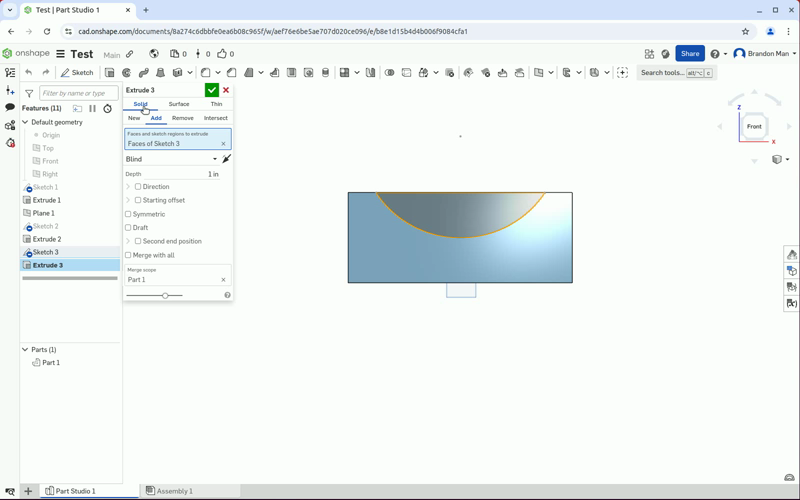
click(143, 106)
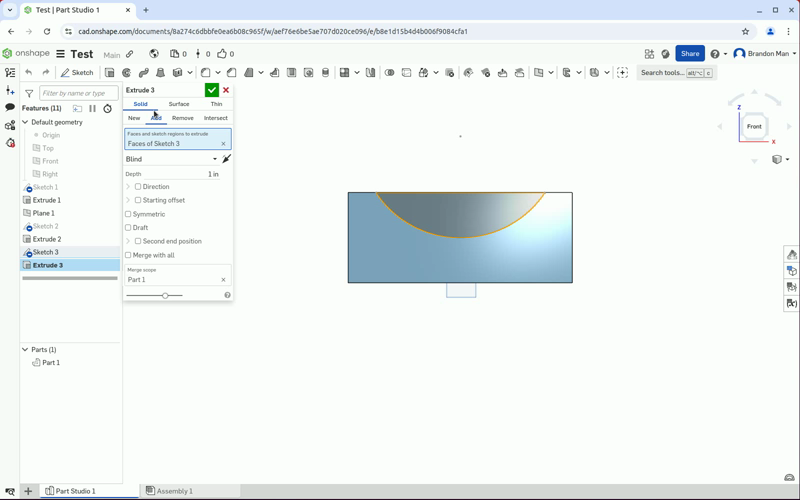
mouse_move(186, 120)
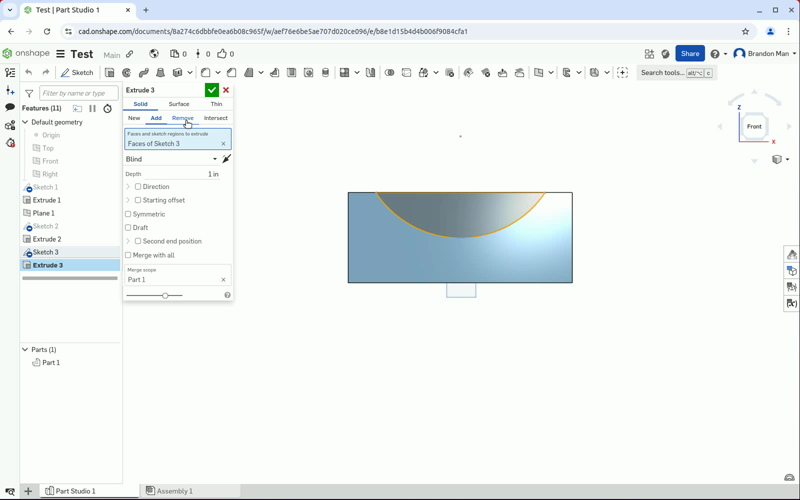
click(186, 120)
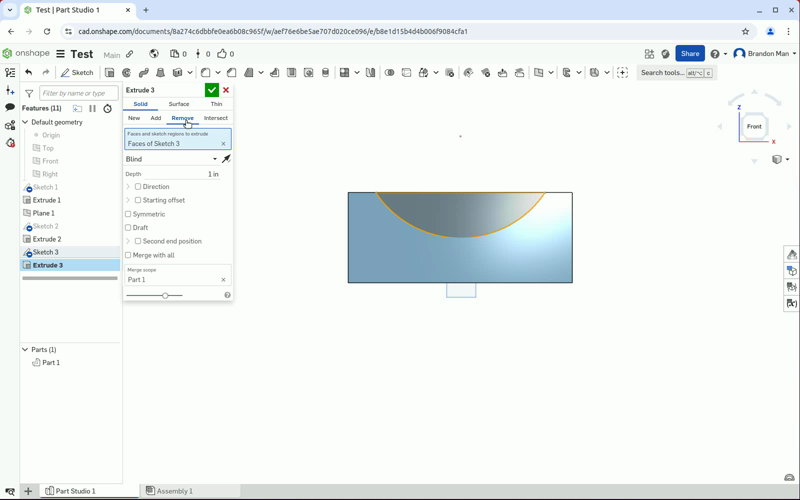
key(tab, 4)
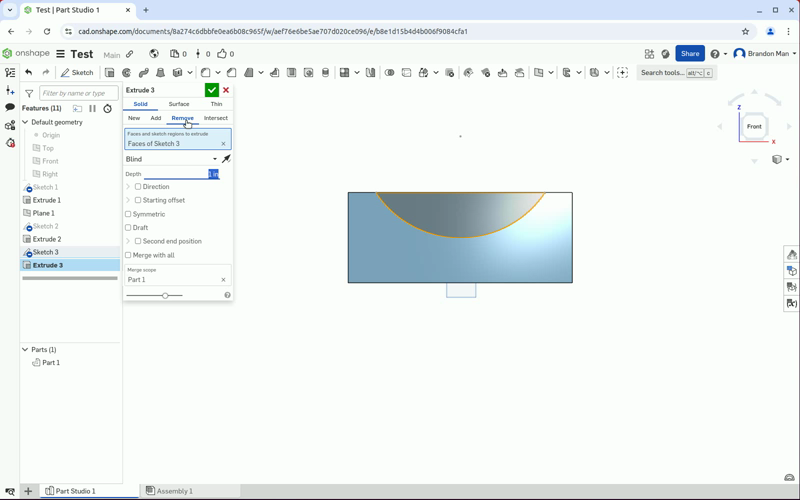
text(23.108)
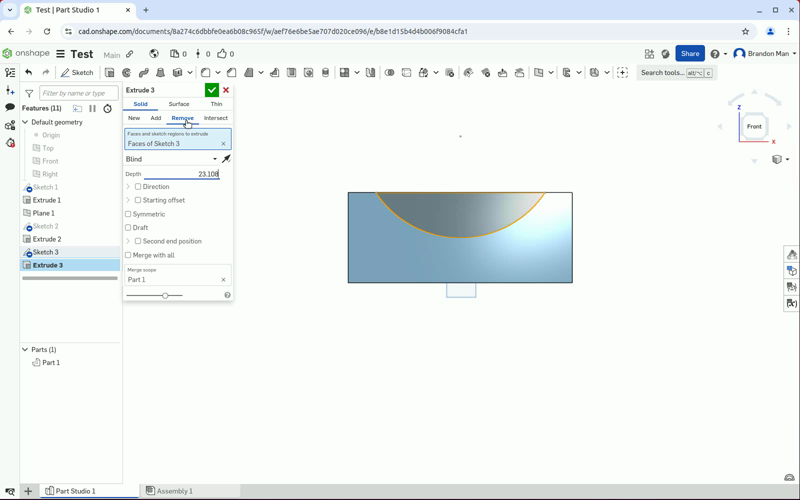
key(tab, 6)
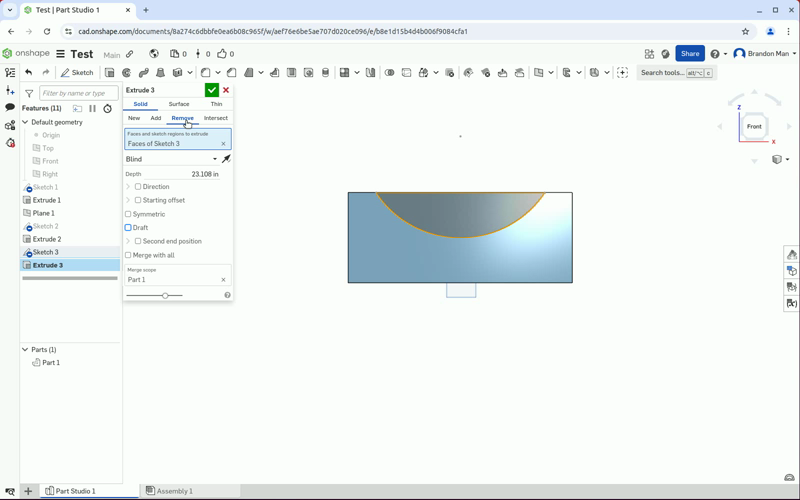
key(space)
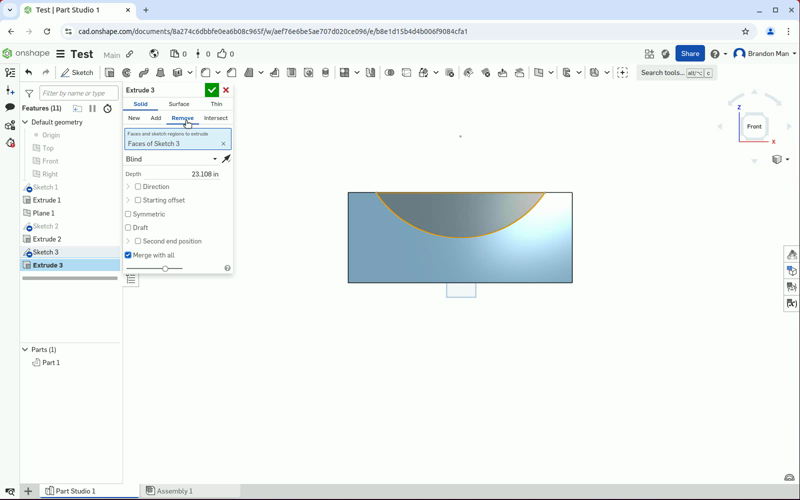
key(enter)
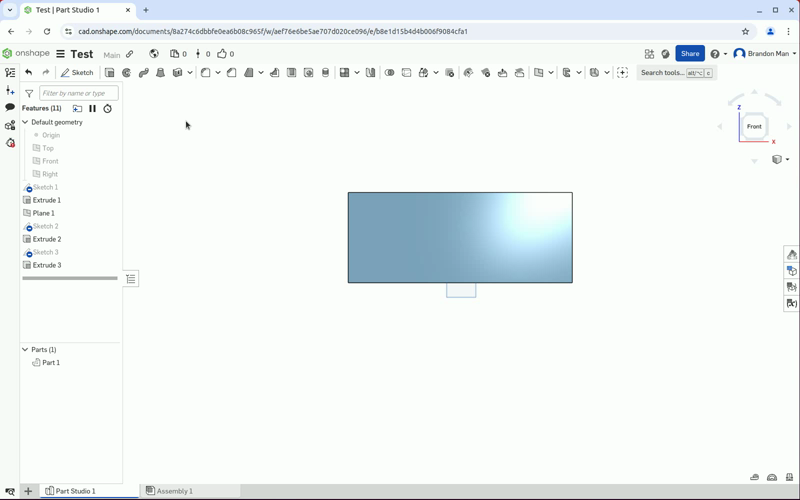
key(shift+h)
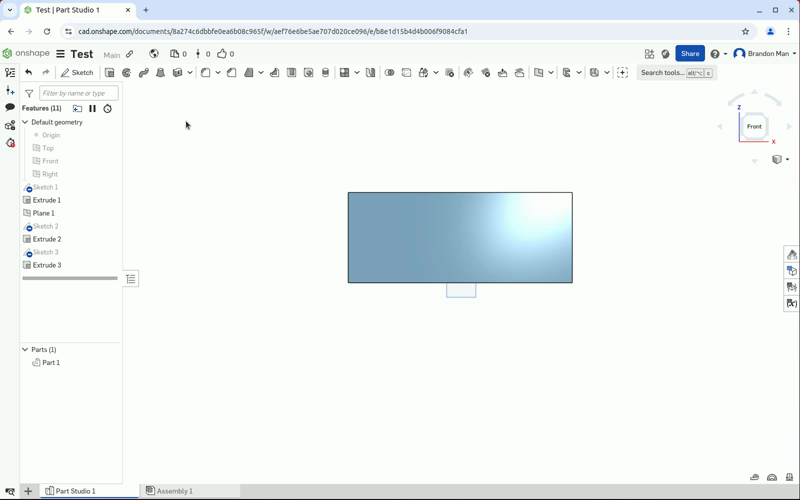
key(shift+h)
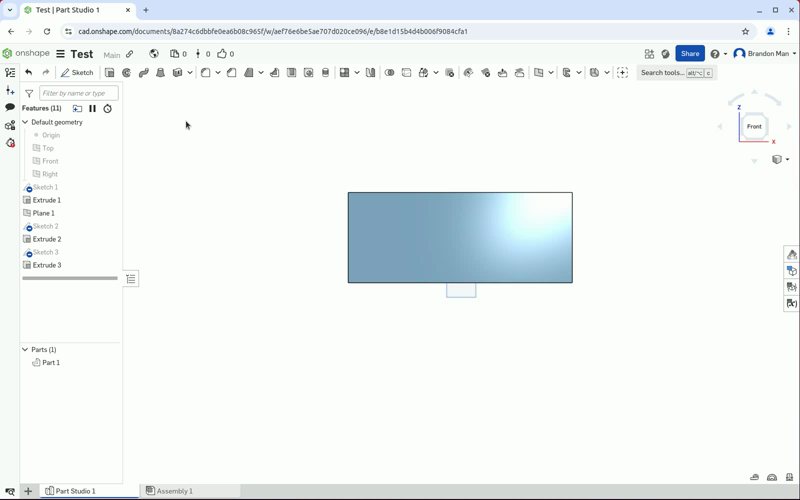
mouse_move(73, 189)
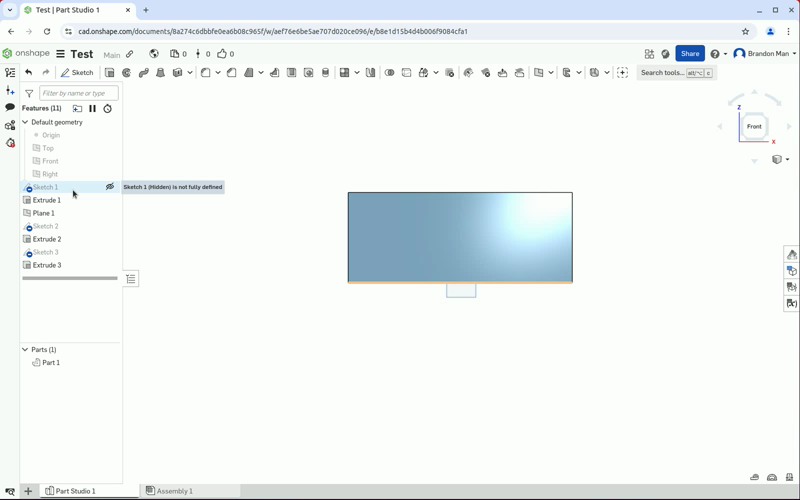
click(73, 189)
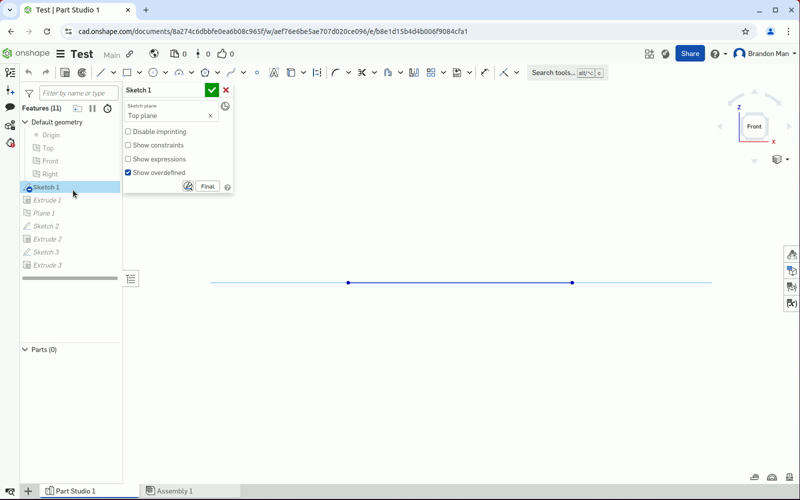
mouse_move(229, 92)
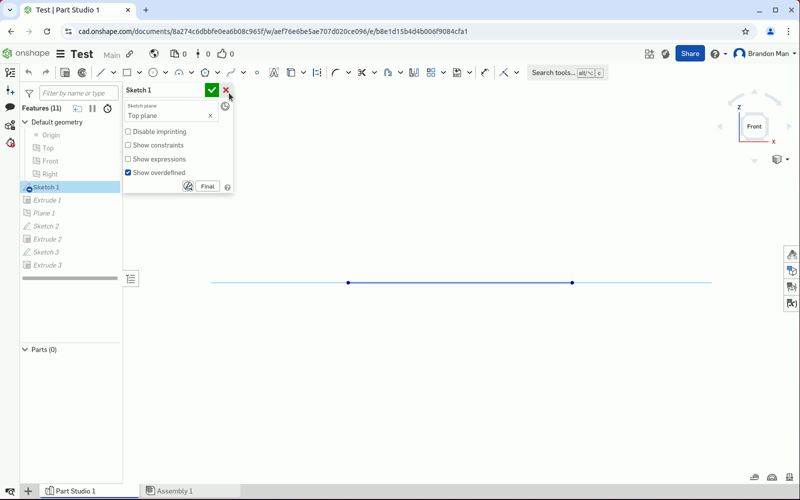
click(229, 92)
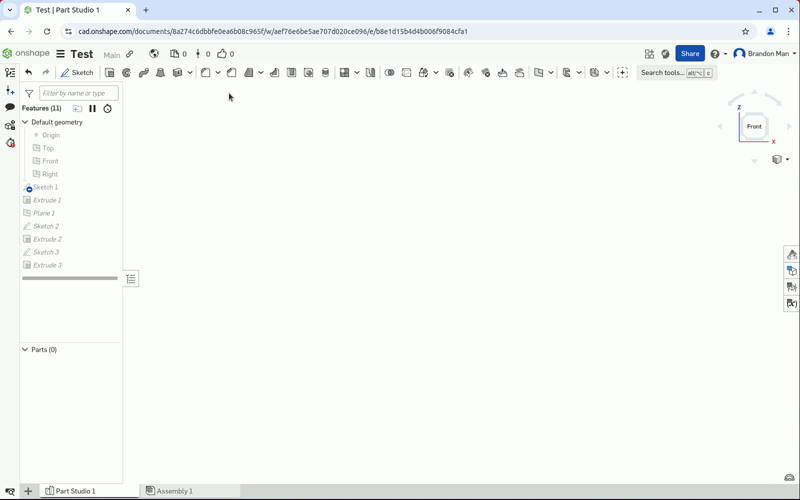
key(shift+s)
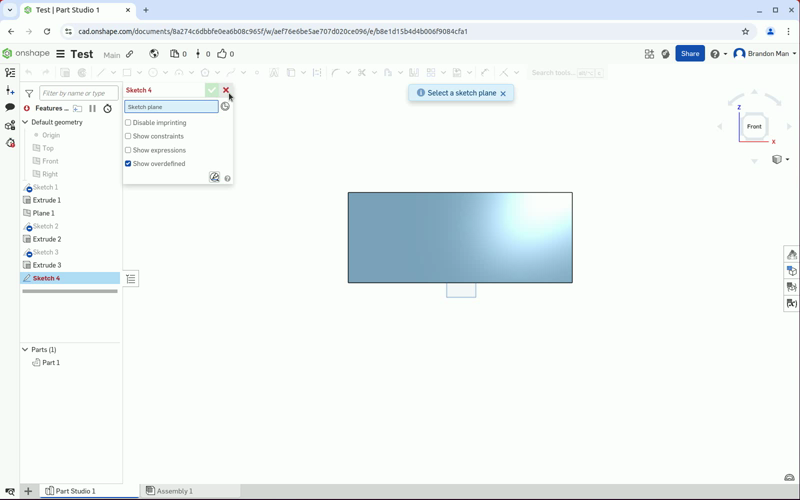
mouse_move(73, 215)
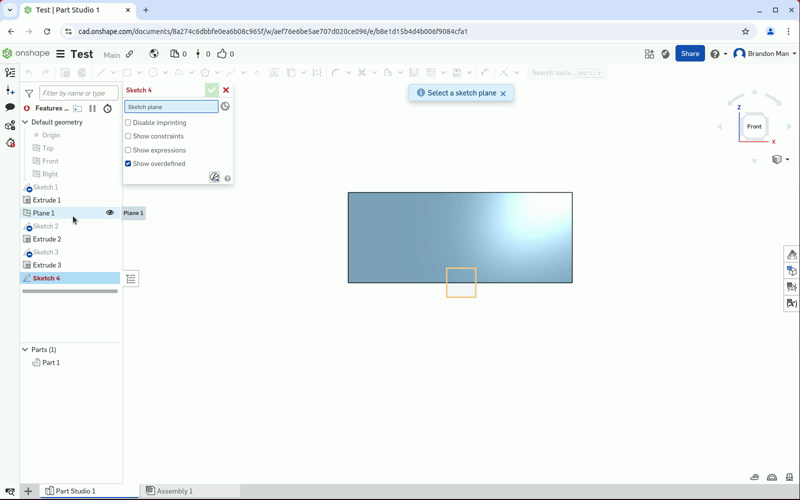
click(73, 215)
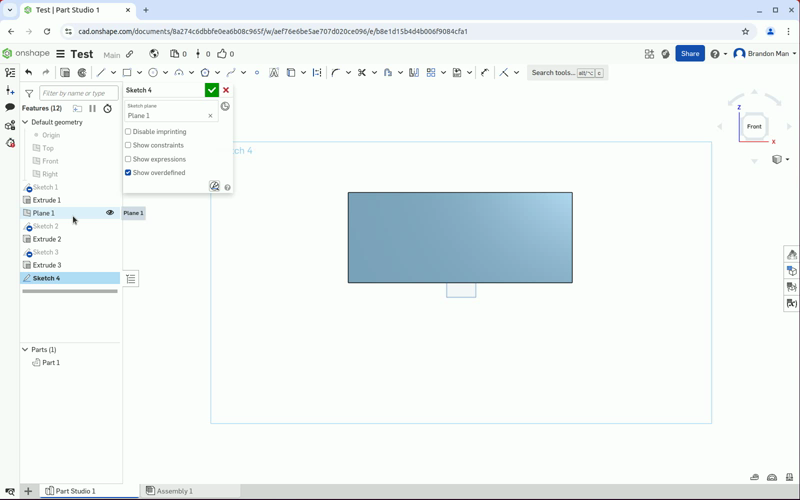
mouse_move(73, 352)
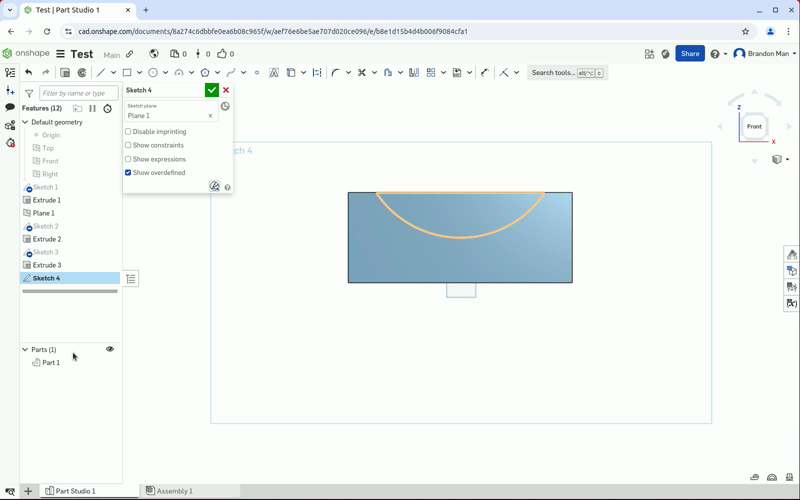
key(y)
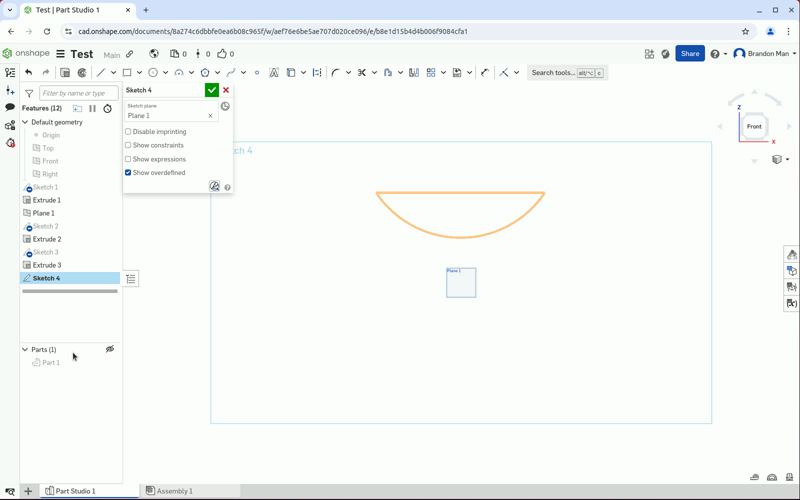
key(l)
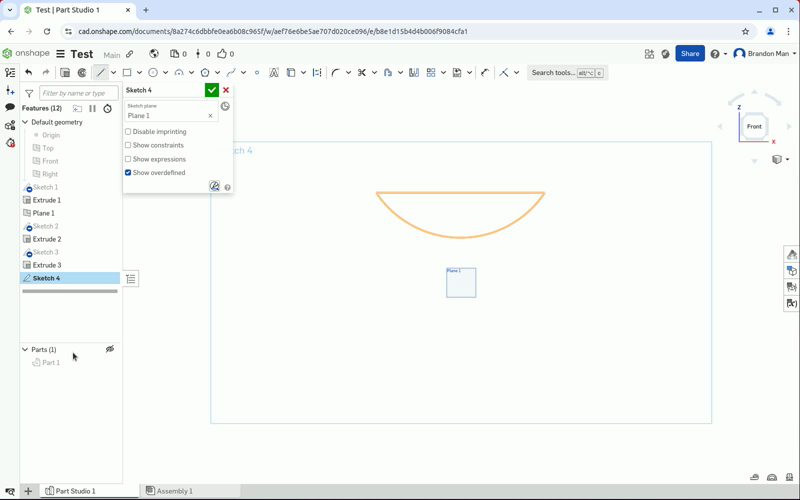
key_down(shift)
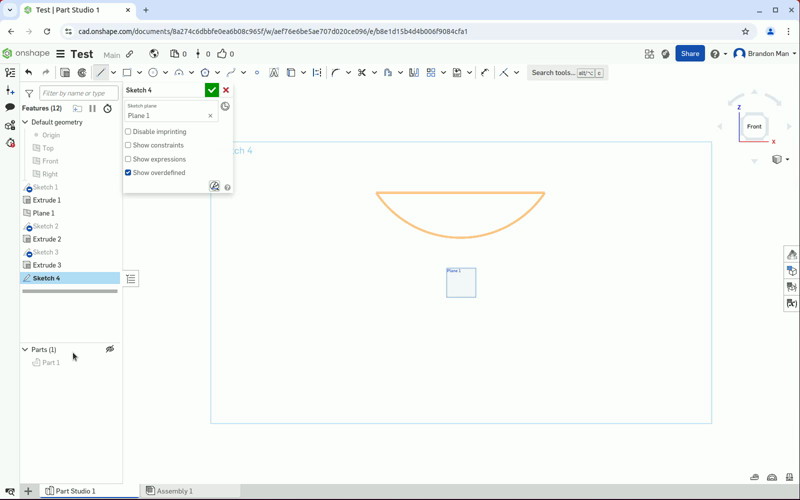
mouse_move(348, 282)
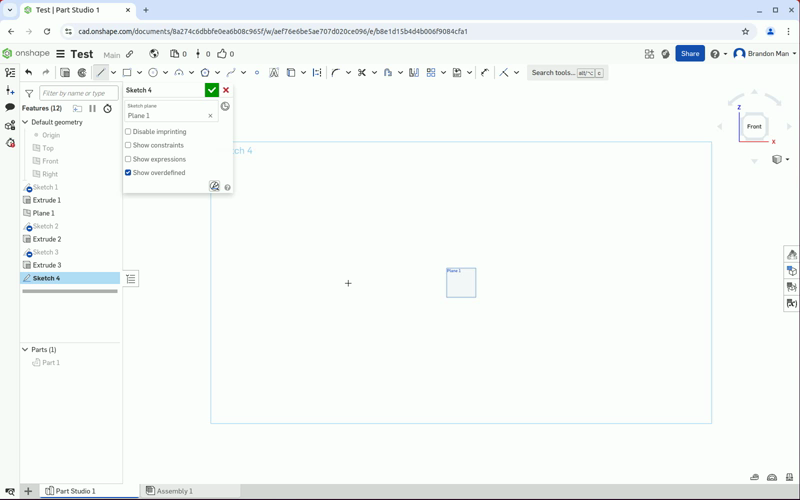
click(348, 282)
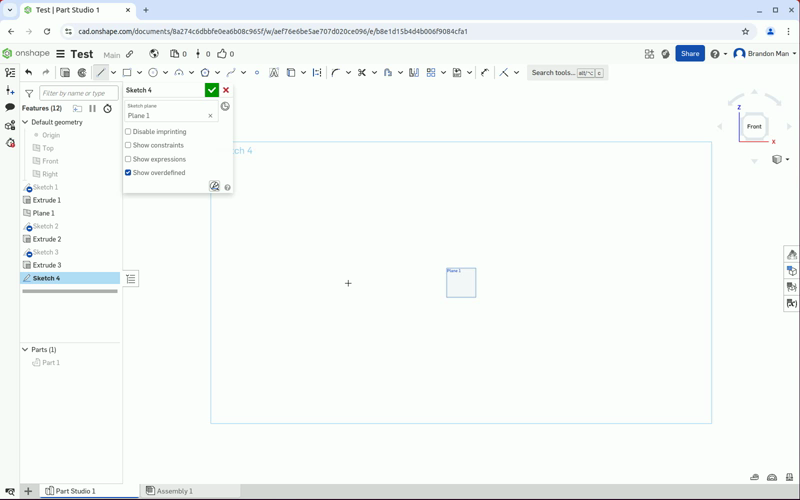
key_up(shift)
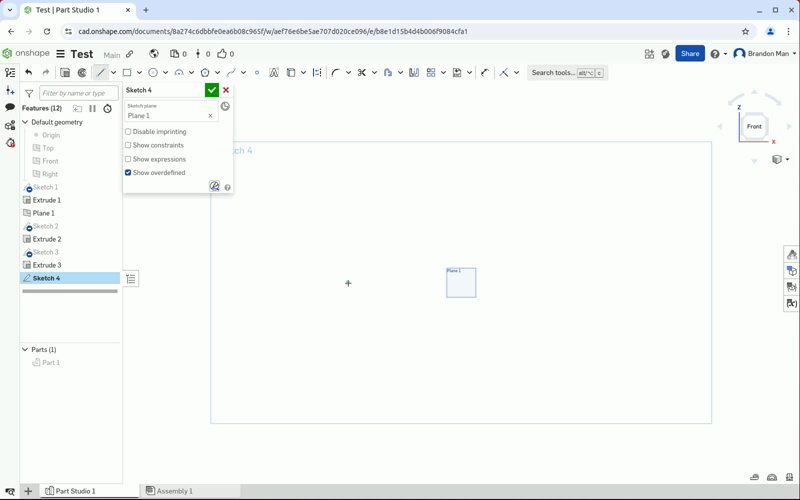
key_down(shift)
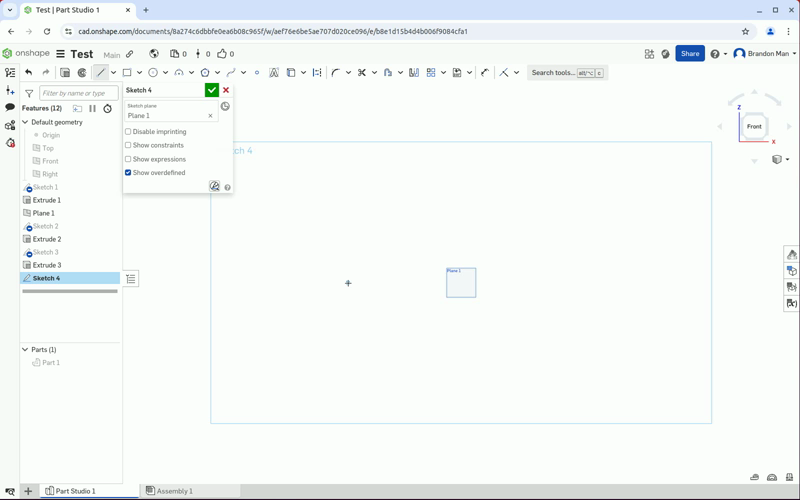
mouse_move(572, 282)
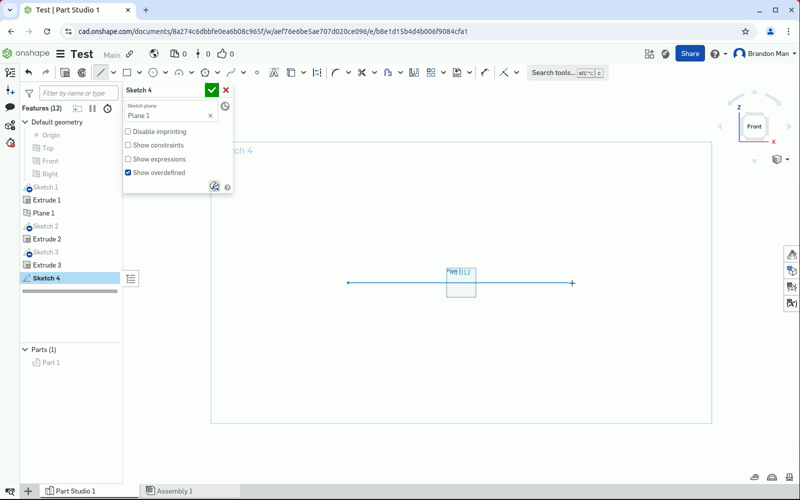
click(572, 282)
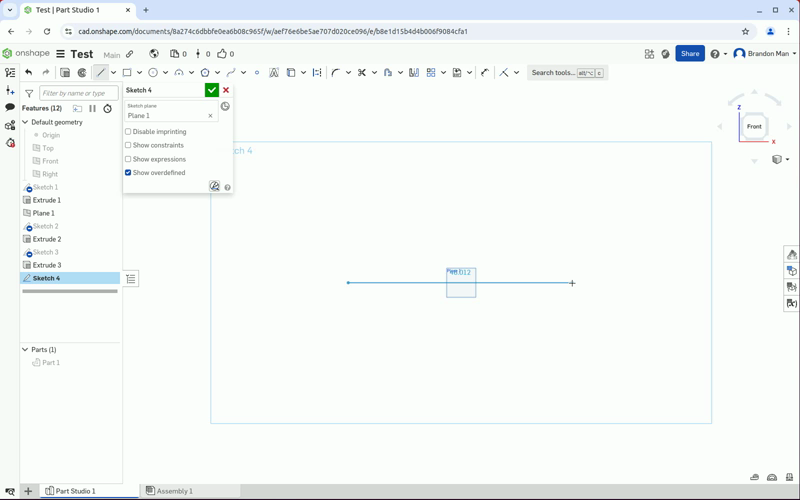
key_up(shift)
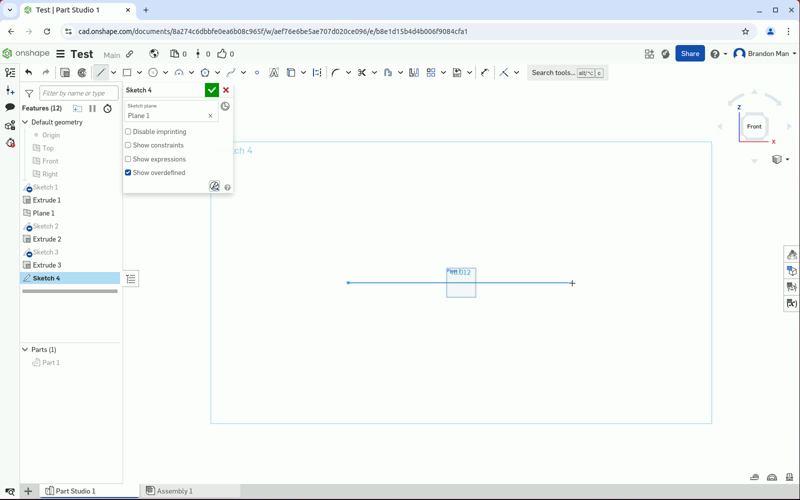
key_down(shift)
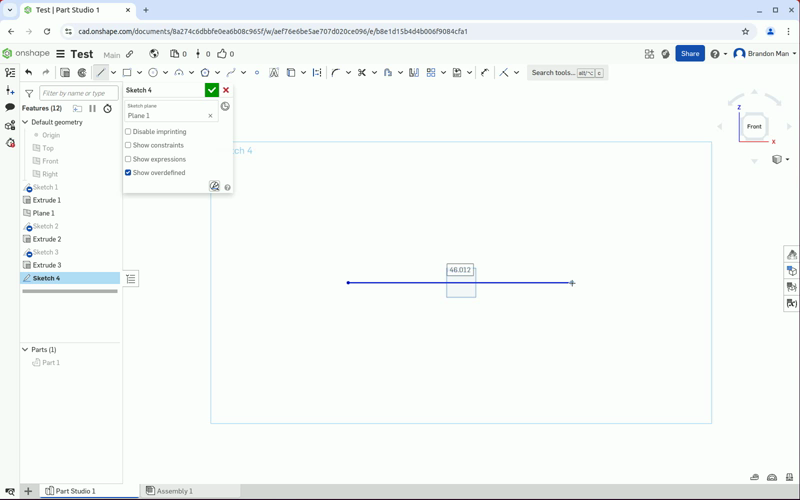
mouse_move(589, 282)
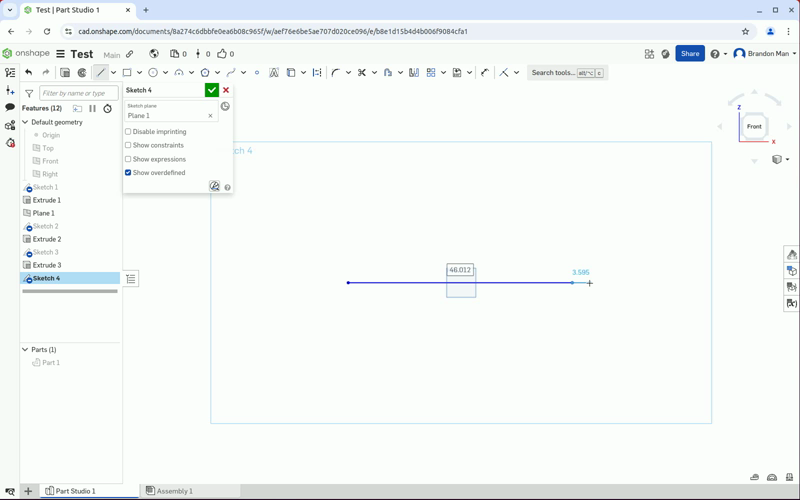
mouse_move(572, 259)
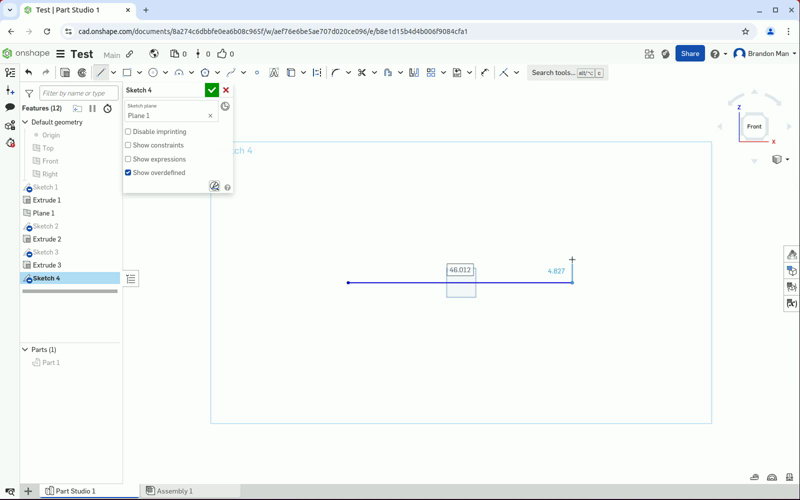
click(572, 259)
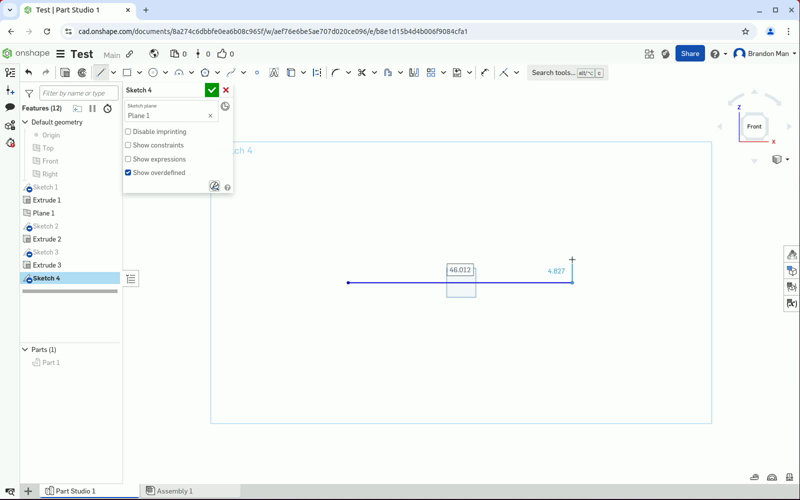
key_up(shift)
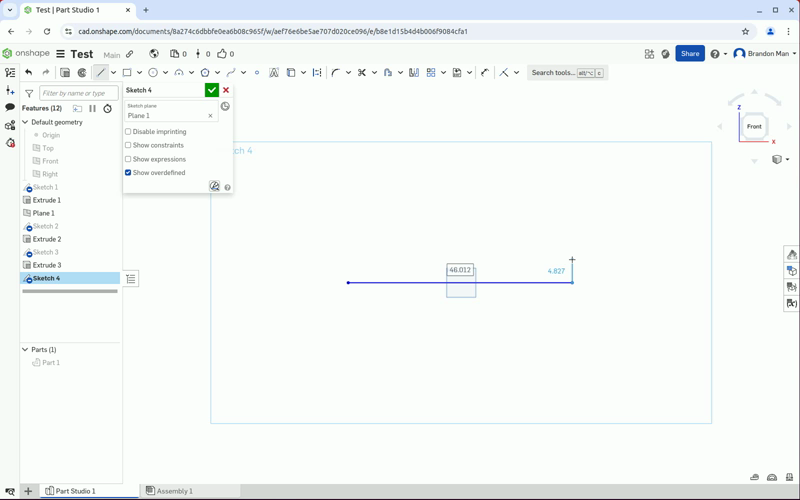
key_down(shift)
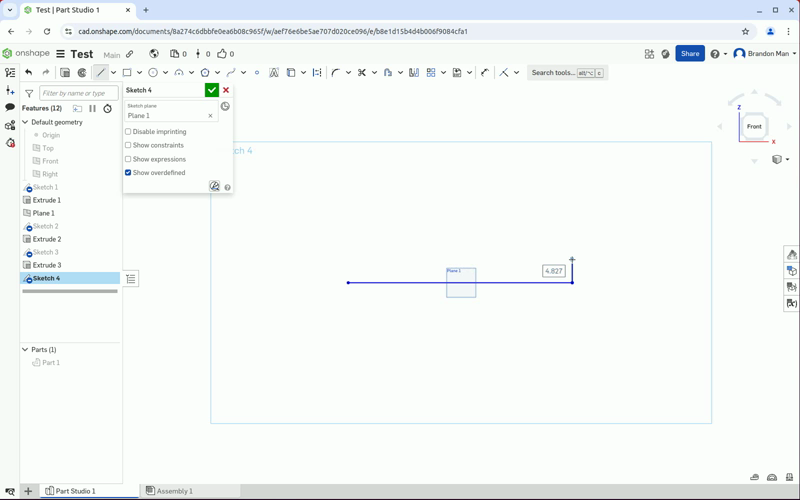
mouse_move(348, 259)
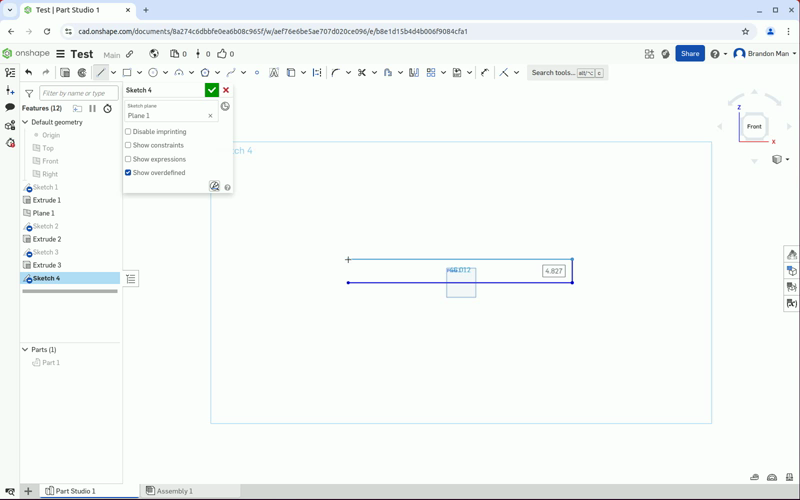
click(348, 259)
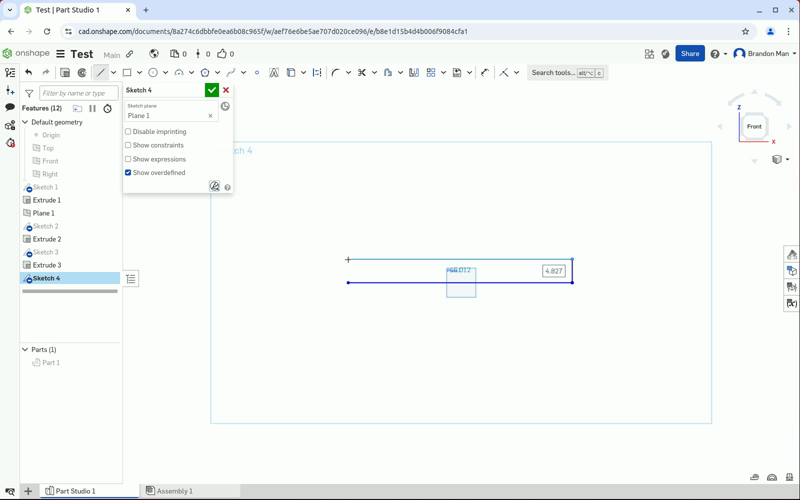
key_up(shift)
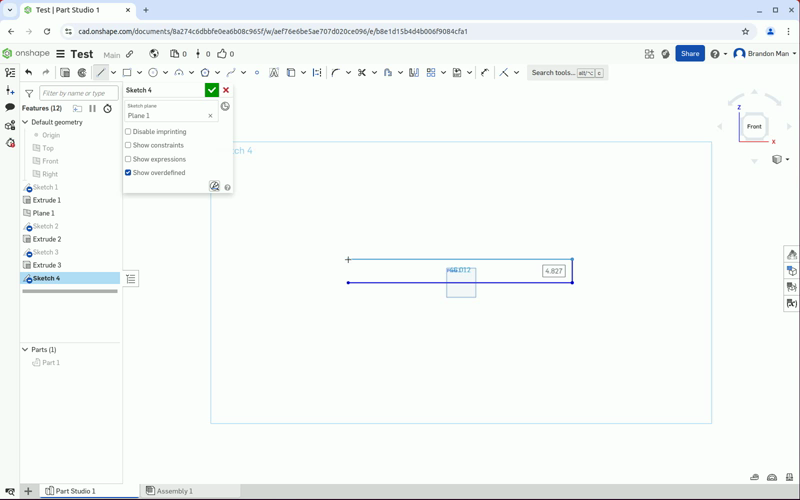
mouse_move(378, 259)
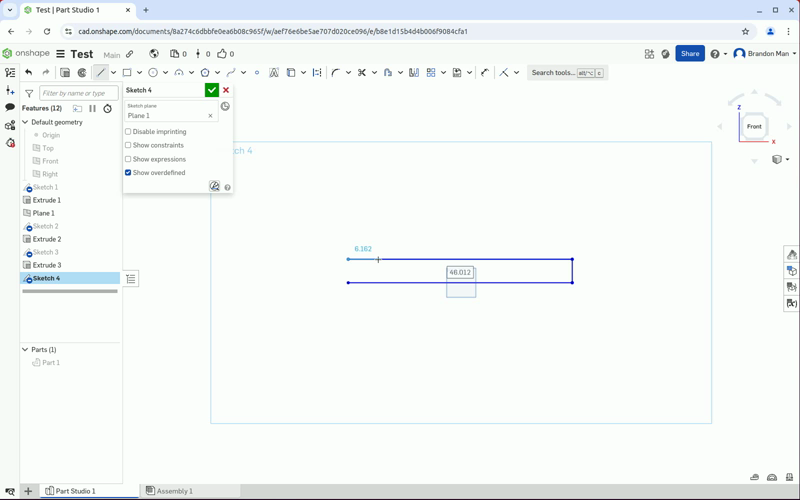
key_down(shift)
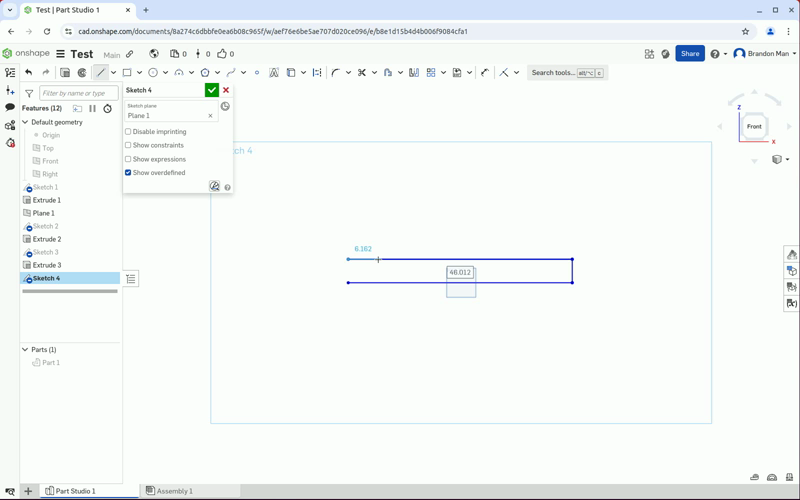
mouse_move(348, 282)
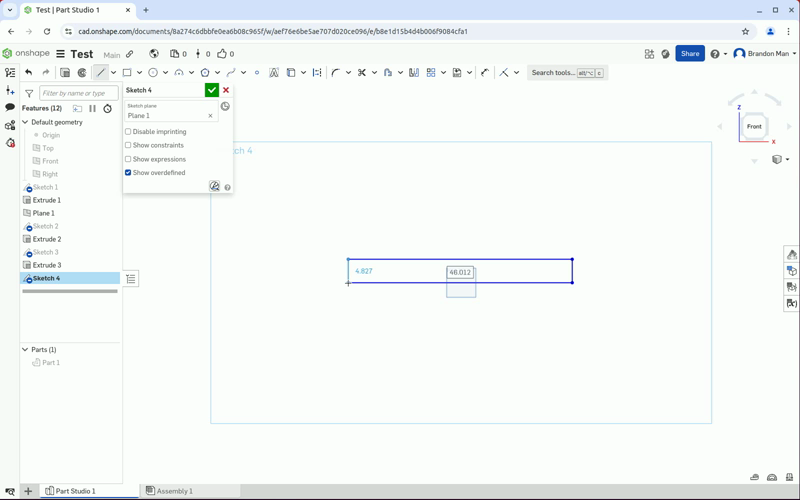
key_up(shift)
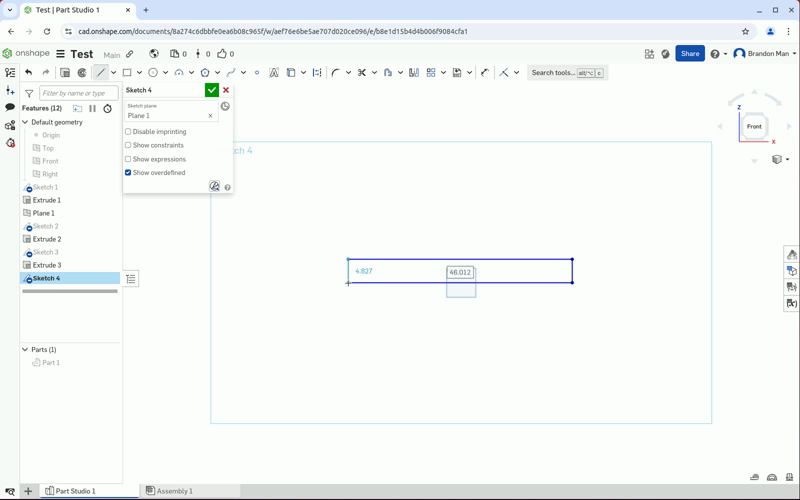
click(348, 282)
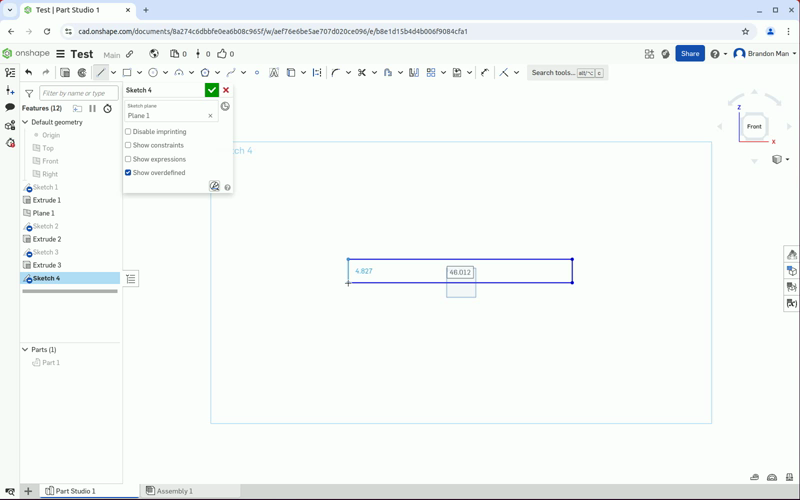
key(esc)
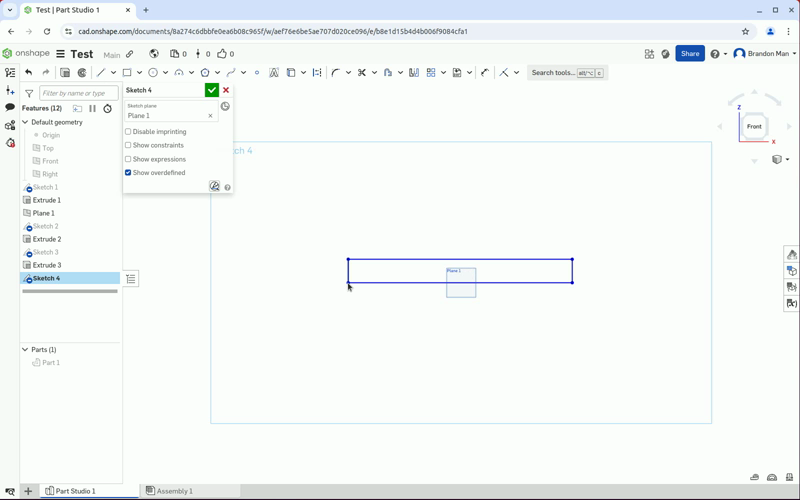
mouse_move(408, 273)
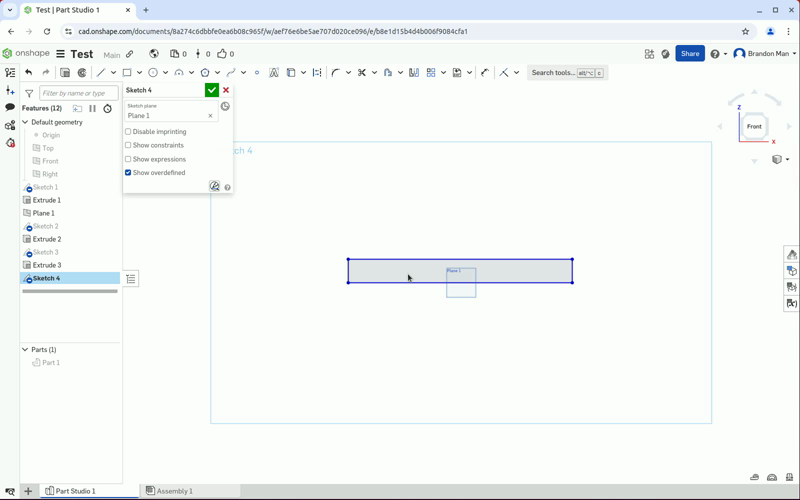
click(408, 273)
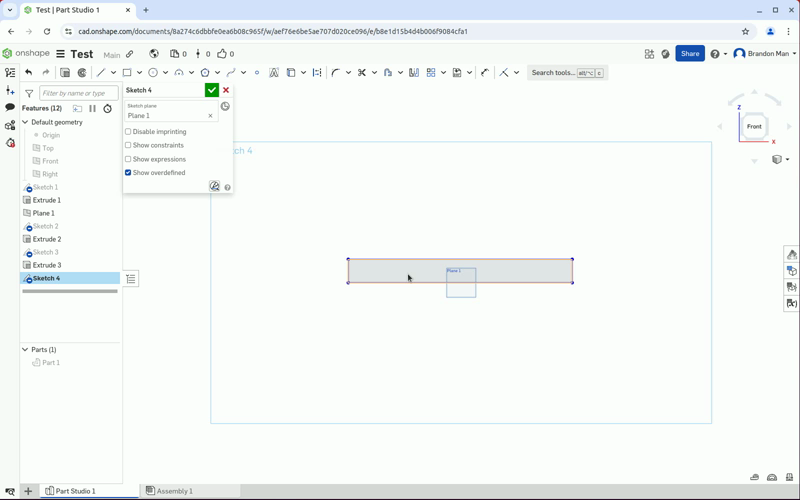
mouse_move(73, 352)
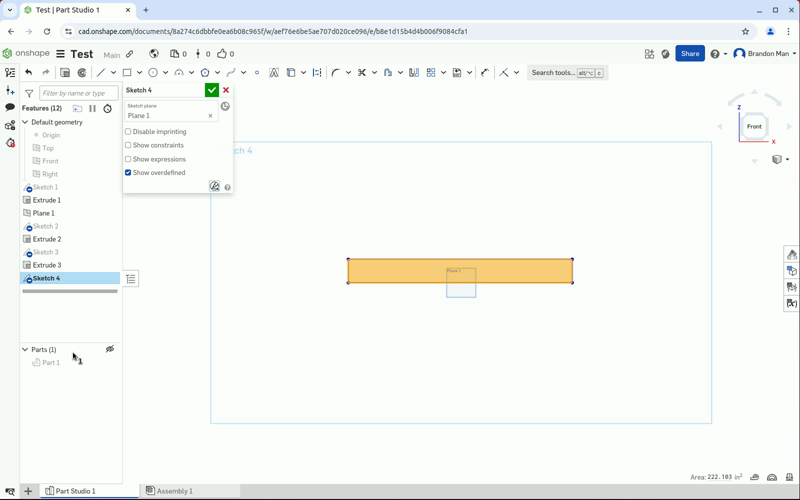
key(shift+y)
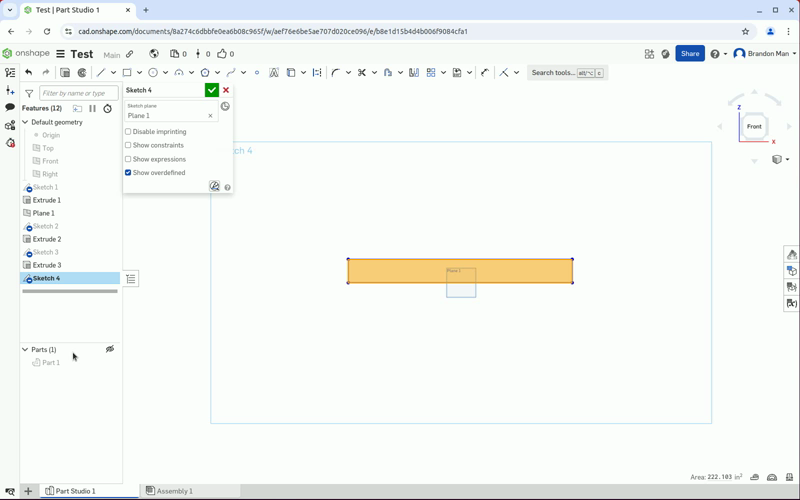
key(shift+e)
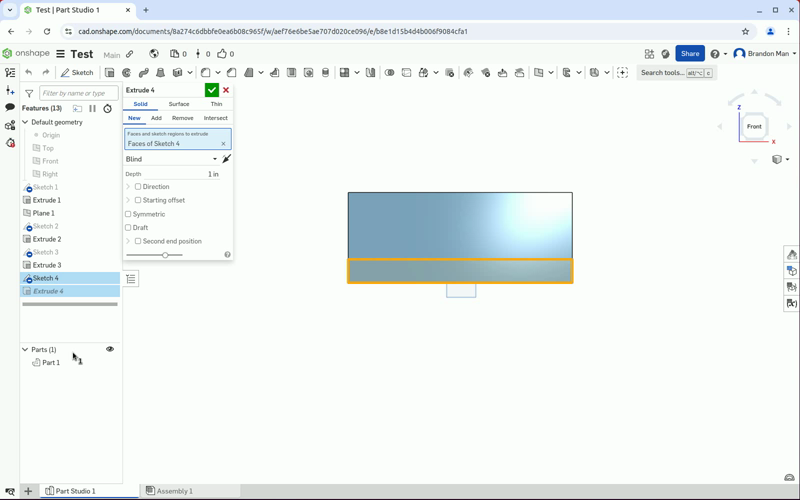
mouse_move(143, 106)
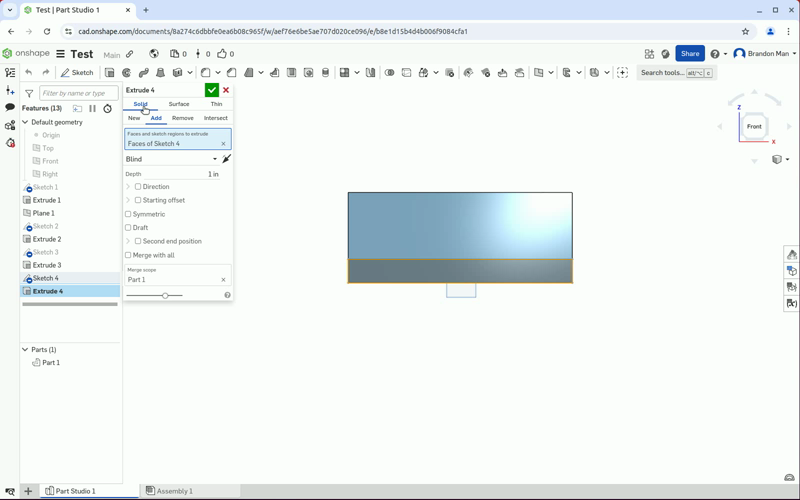
click(143, 106)
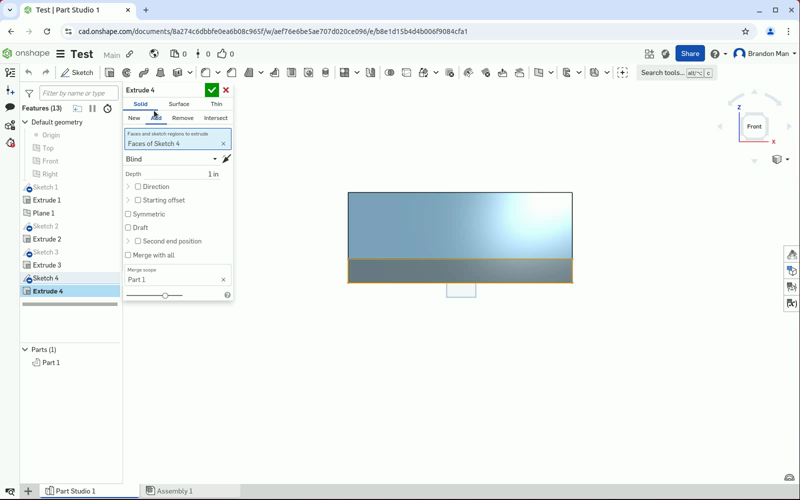
mouse_move(186, 120)
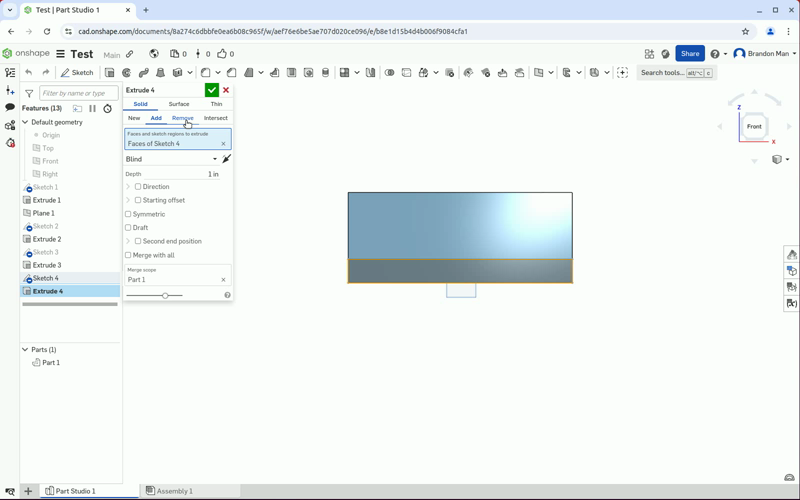
click(186, 120)
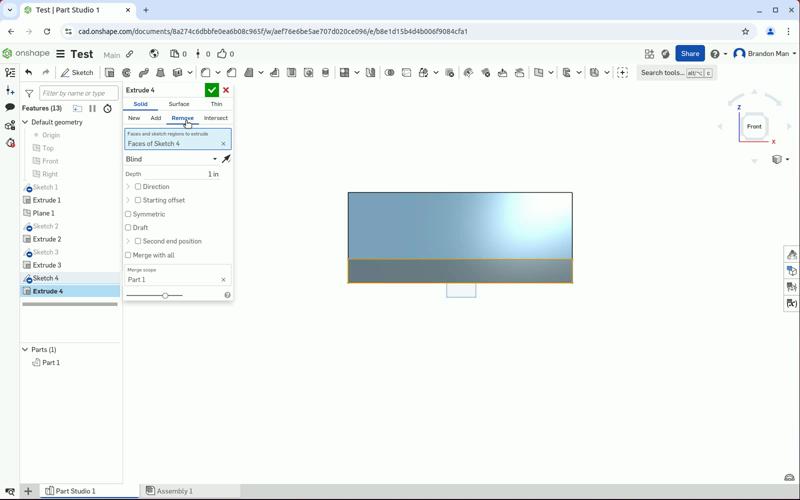
key(tab, 4)
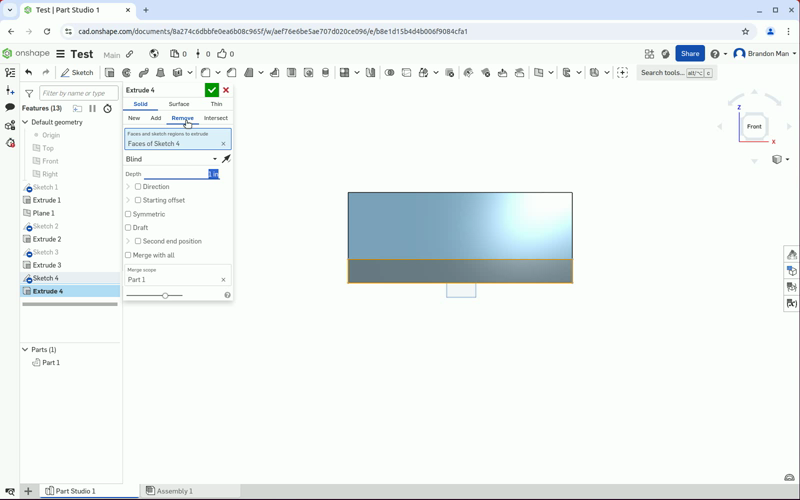
text(23.108)
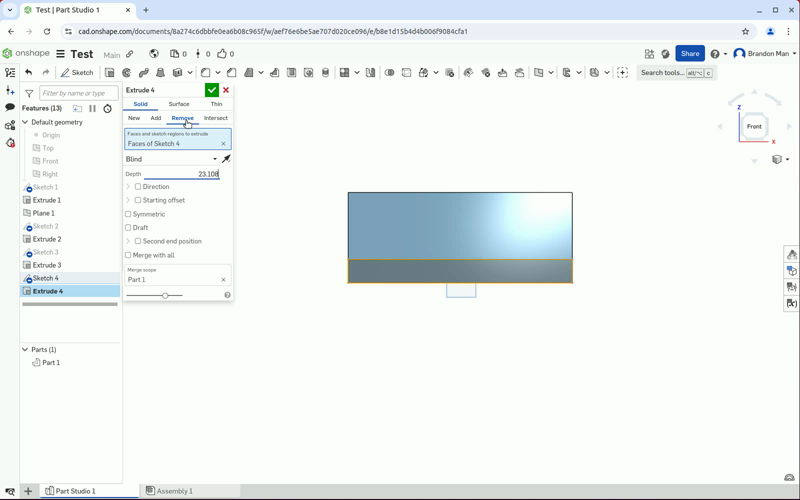
key(tab, 6)
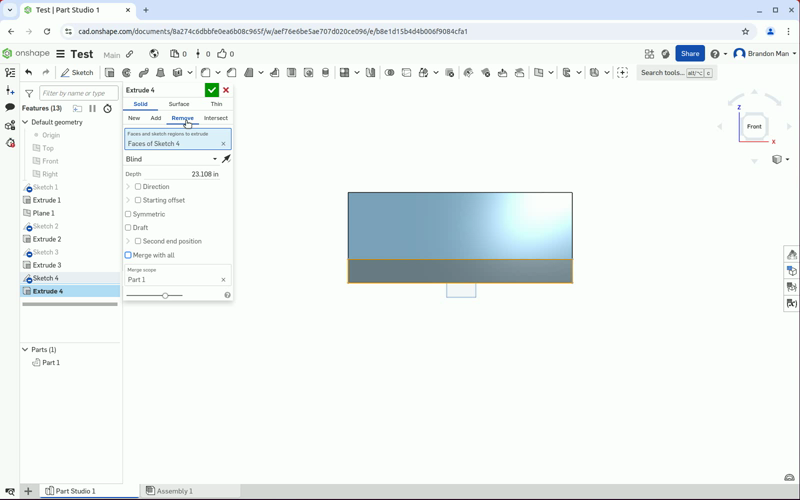
key(space)
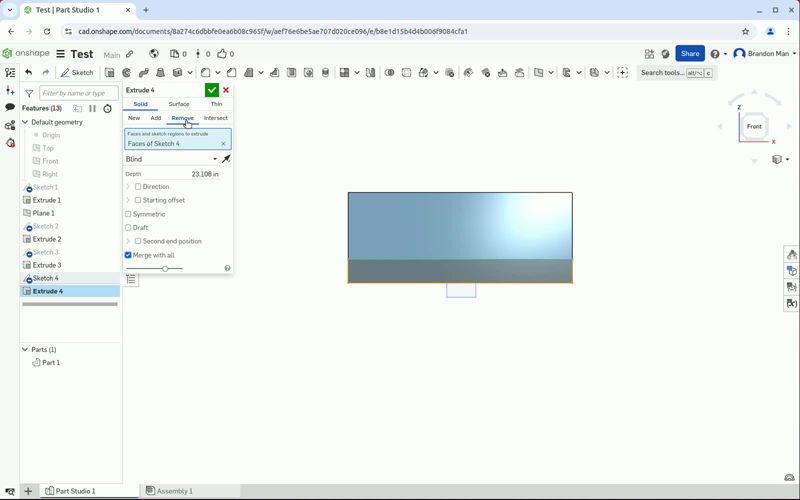
key(enter)
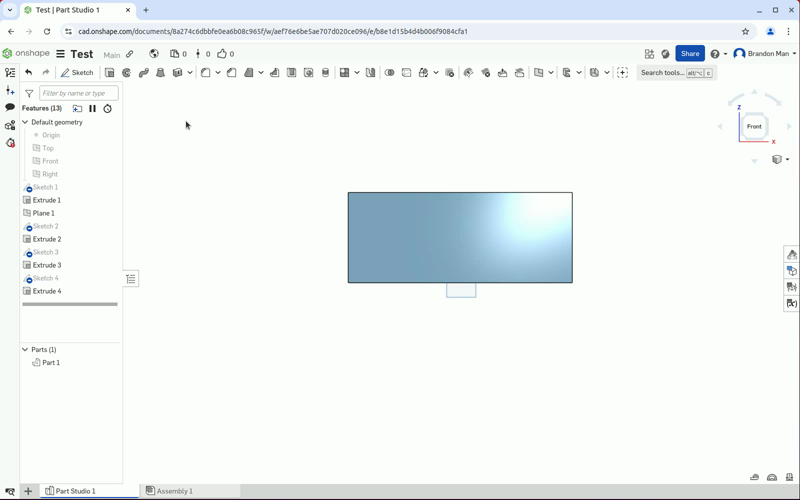
key(shift+h)
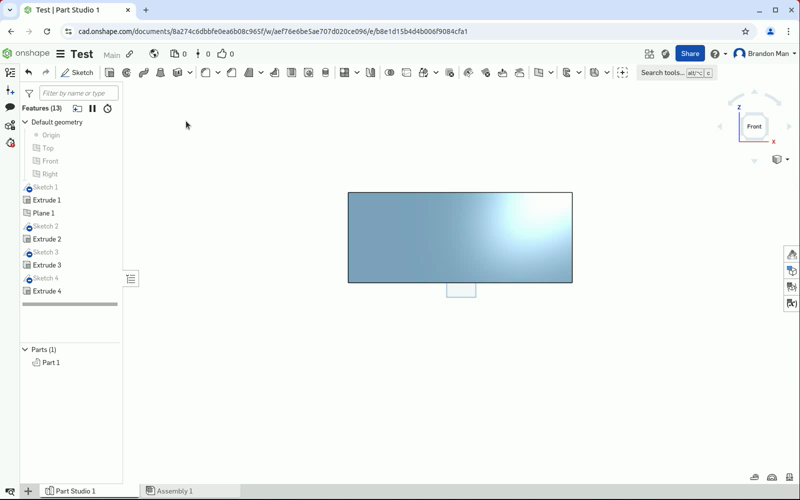
key(shift+h)
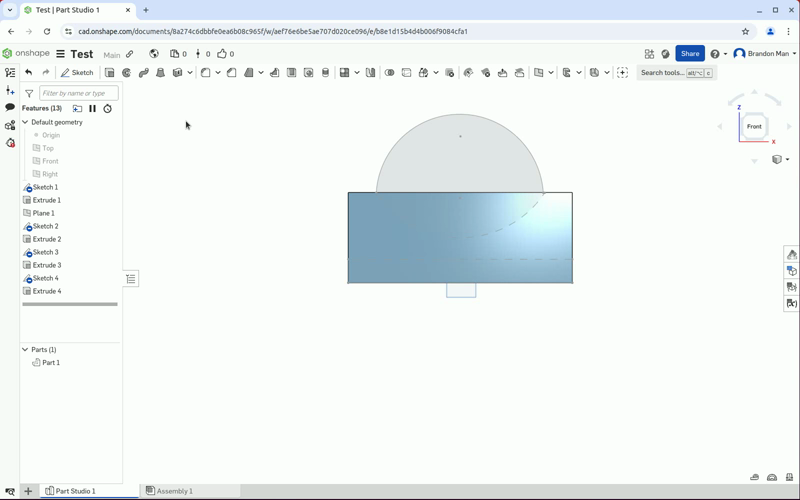
key(shift+7)
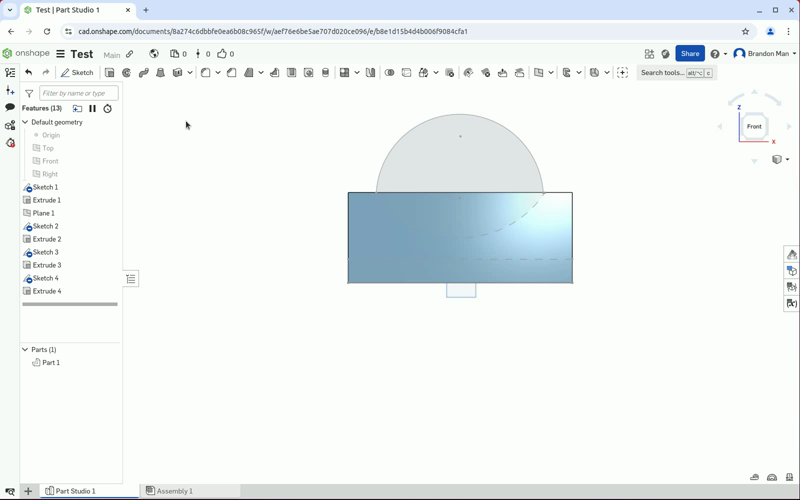
key(left, 2)
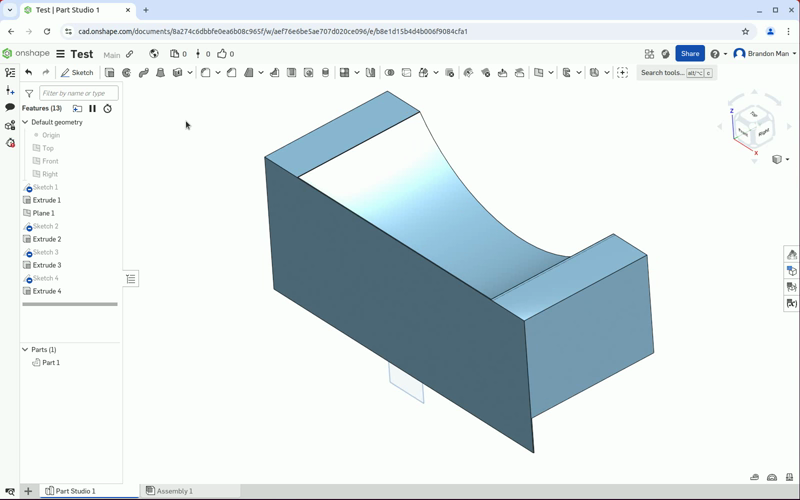
key(down, 2)
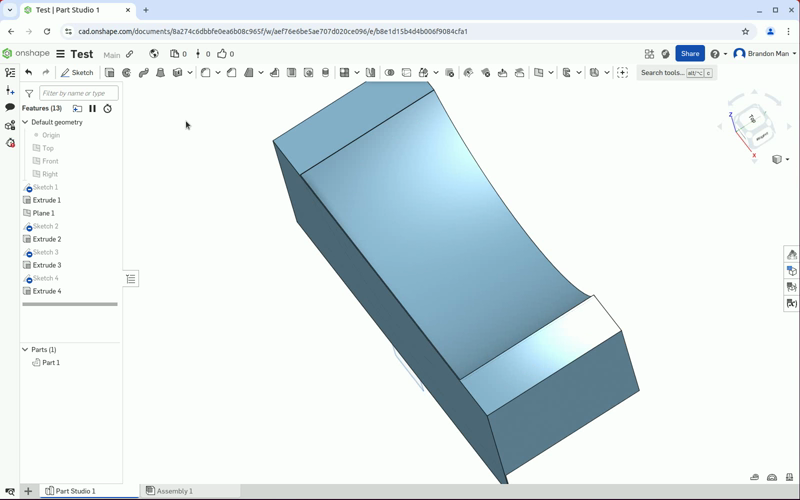
key(up, 2)
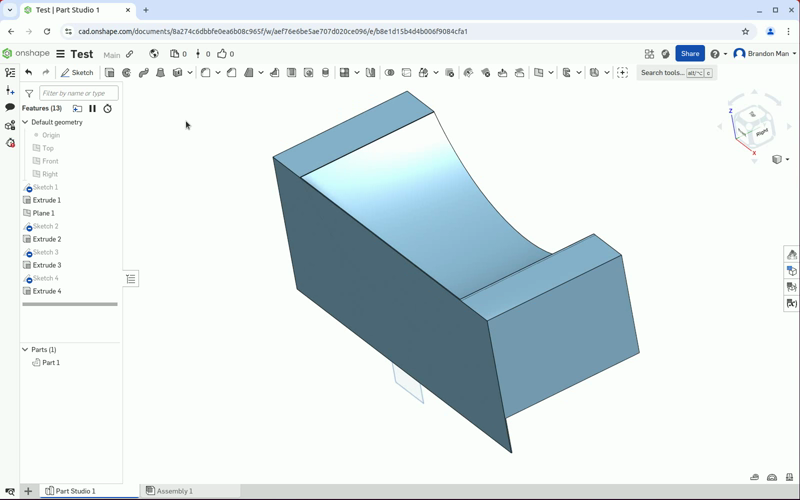
key(right, 2)
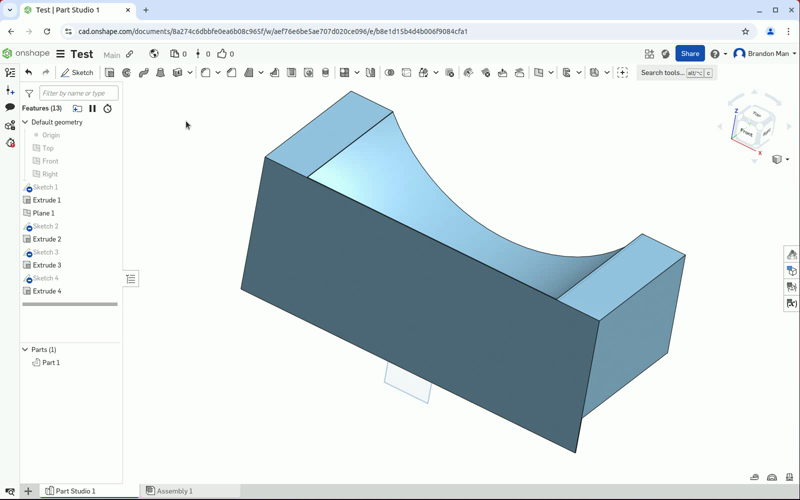
mouse_move(73, 189)
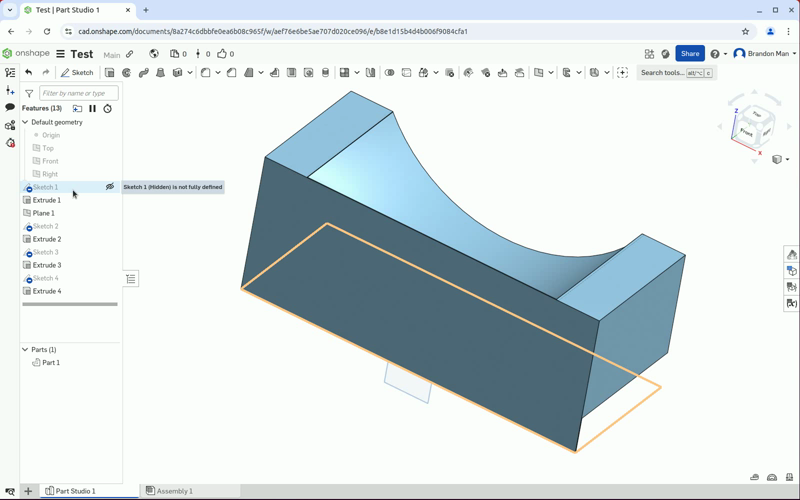
click(73, 189)